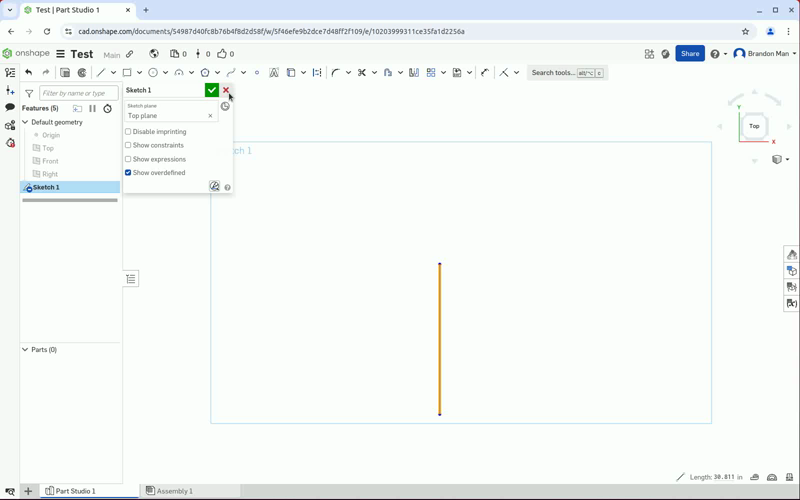
key(shift+h)
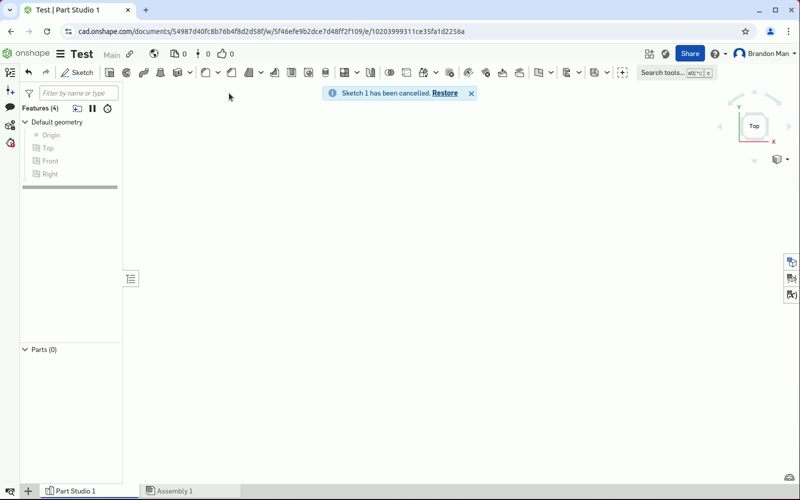
mouse_move(73, 352)
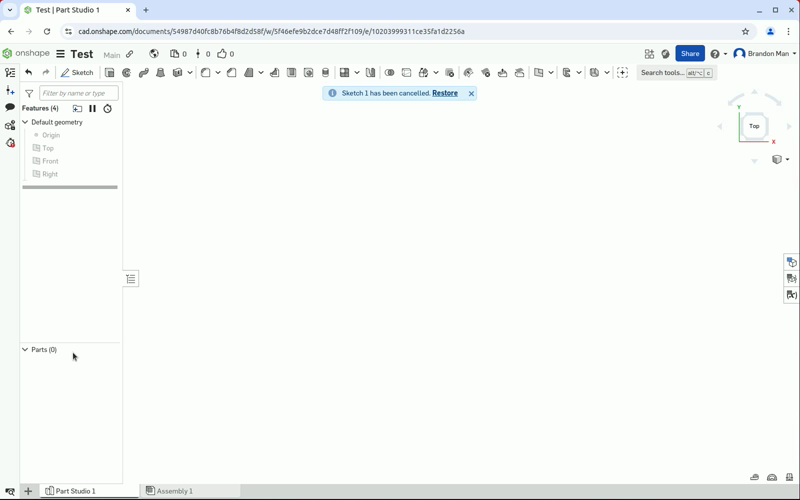
key(y)
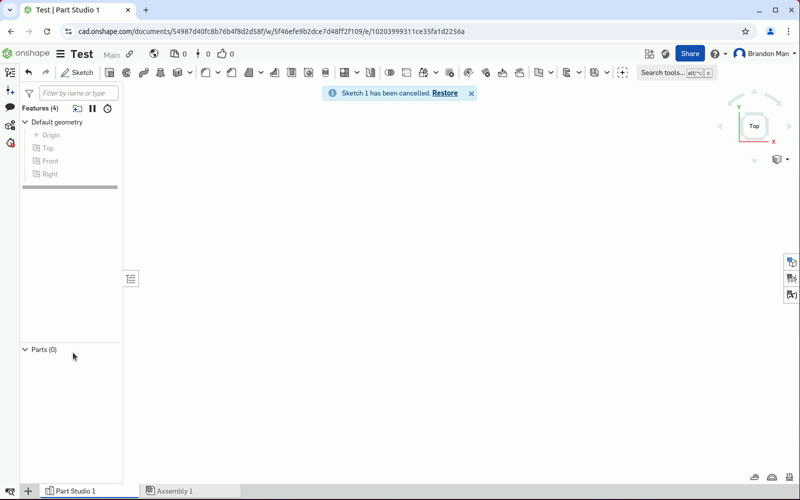
key(shift+p)
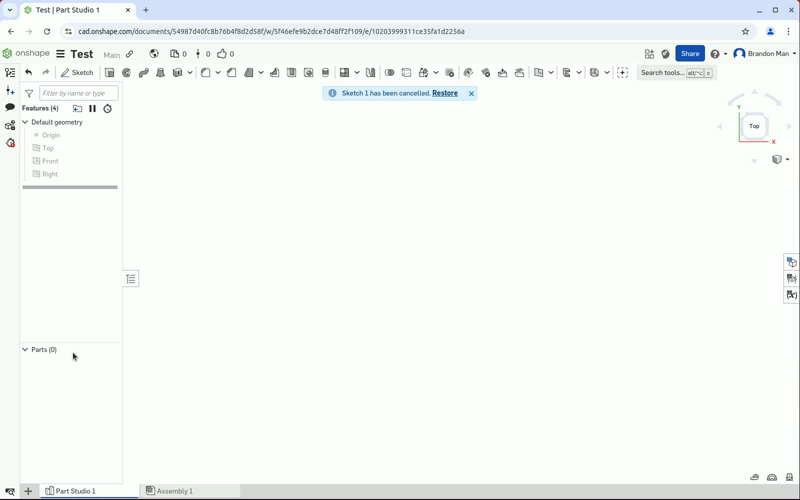
key(space)
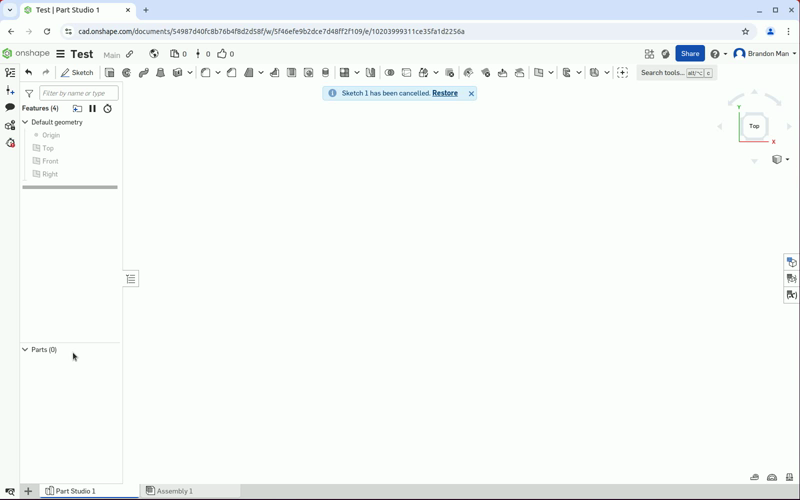
key_down(shift)
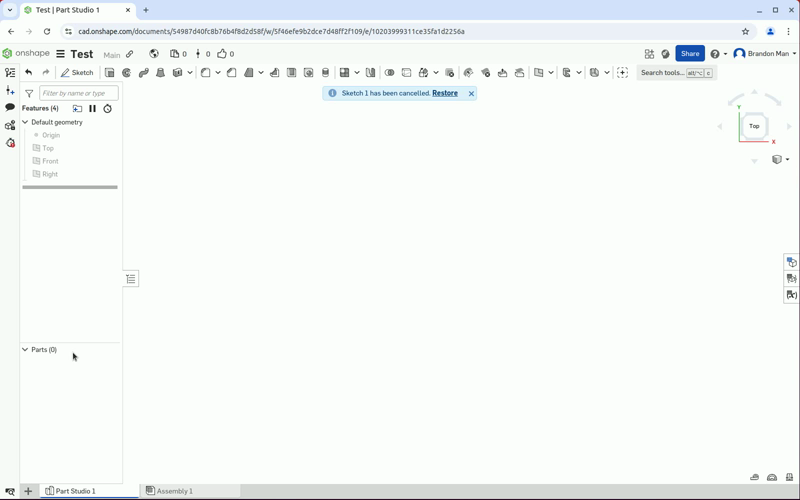
key(up)
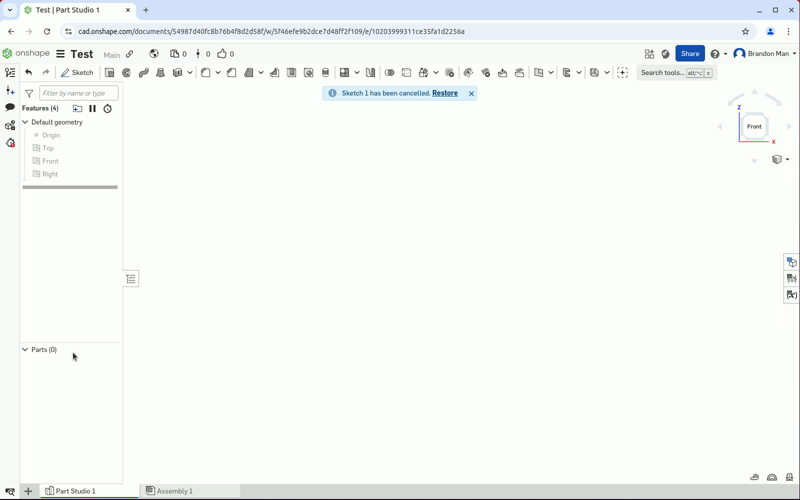
key_up(shift)
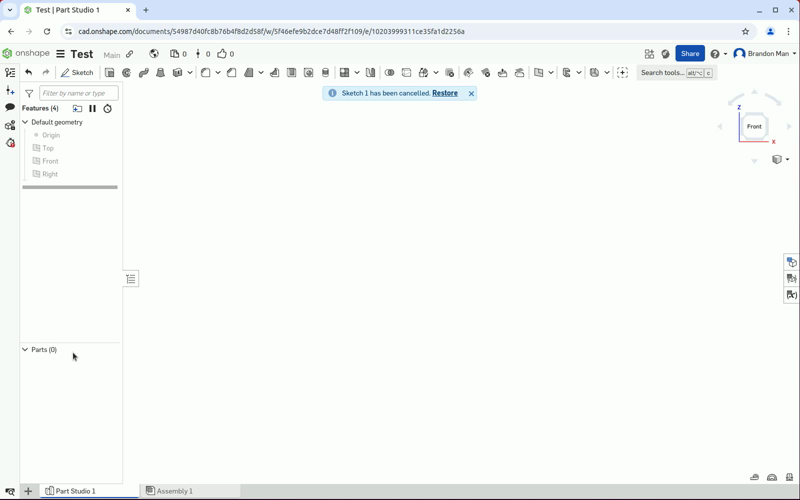
mouse_move(73, 352)
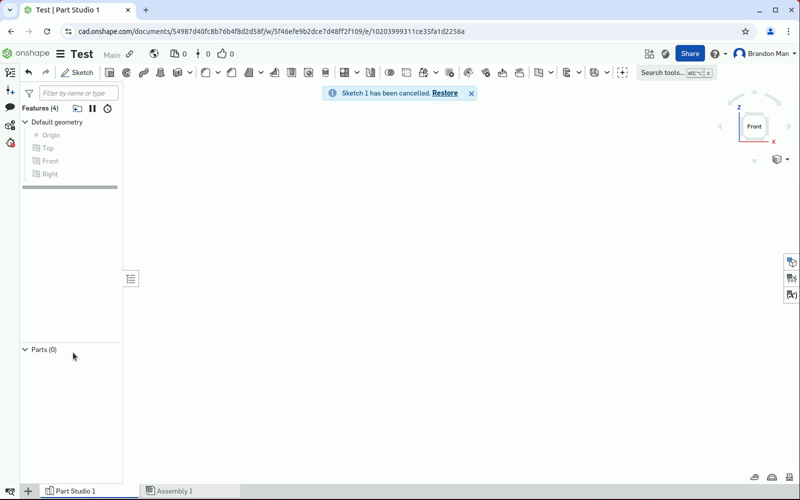
key(shift+y)
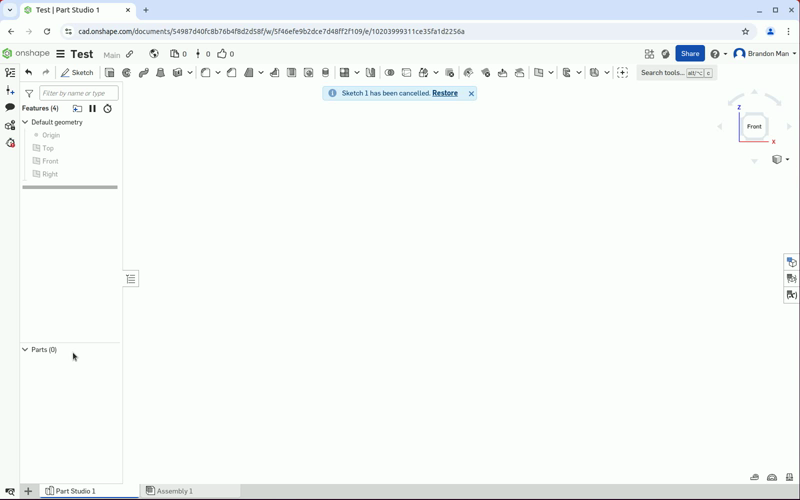
key(shift+s)
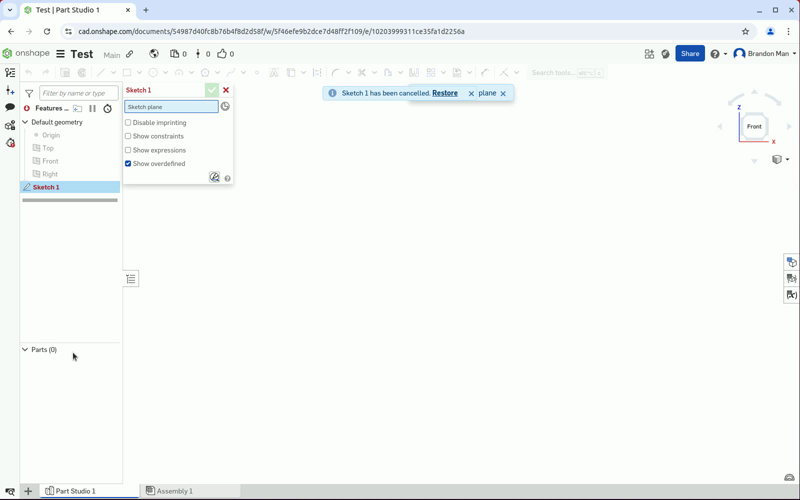
mouse_move(73, 163)
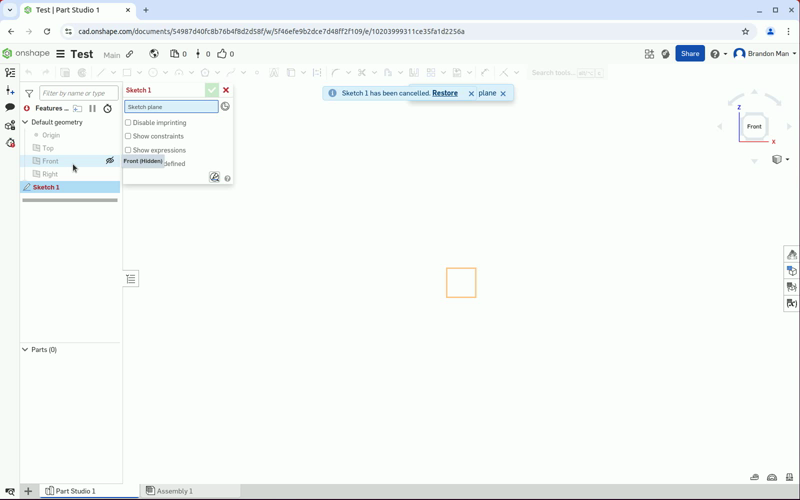
click(73, 163)
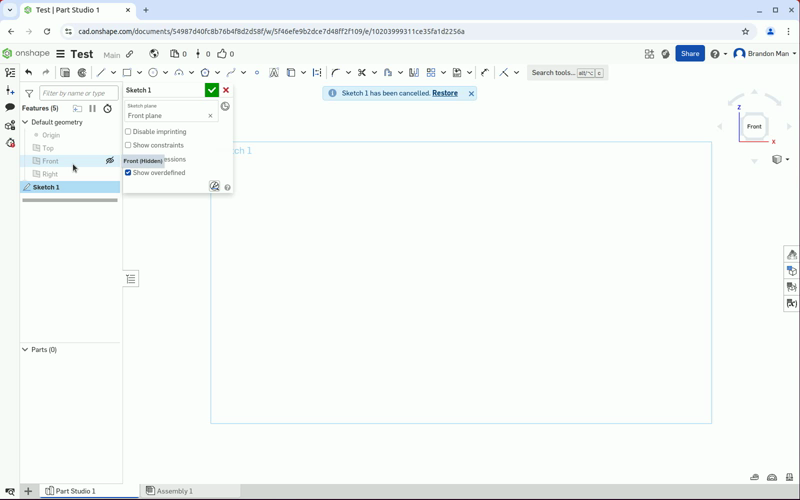
mouse_move(73, 352)
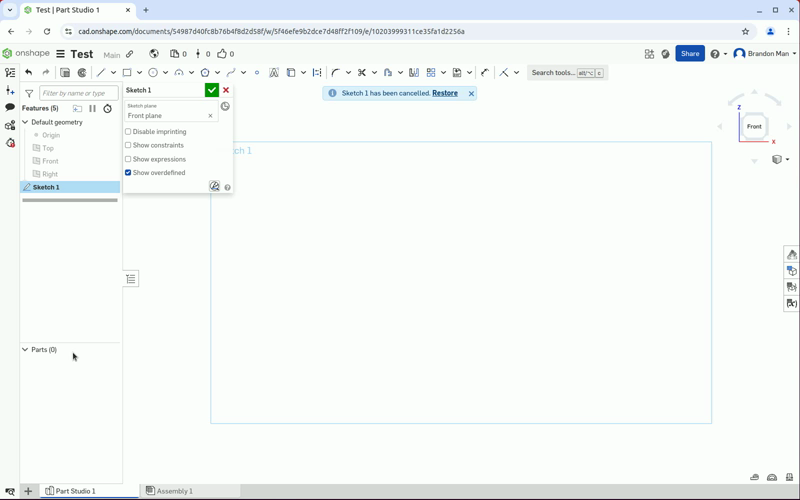
key(y)
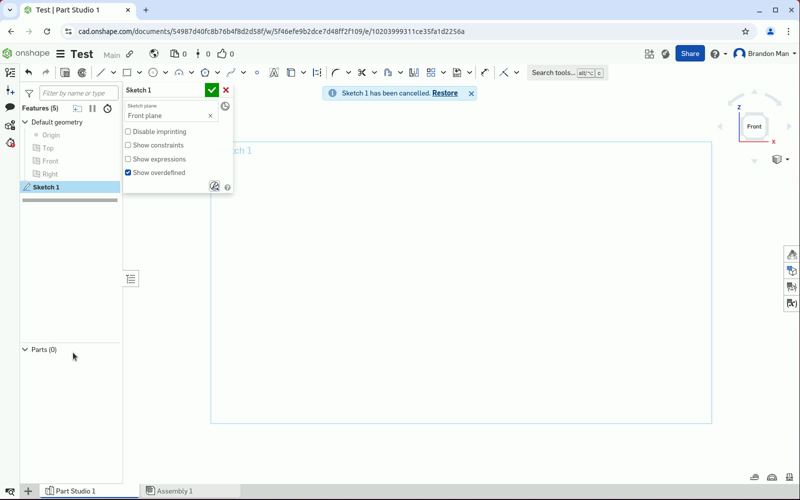
key(l)
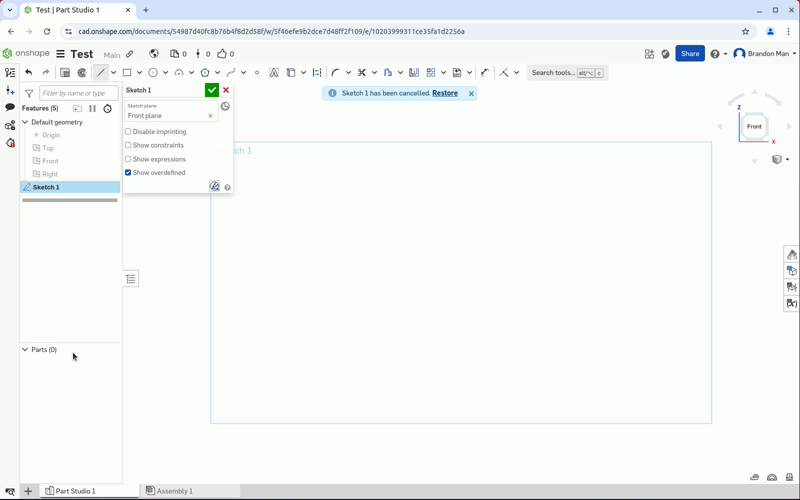
key_down(shift)
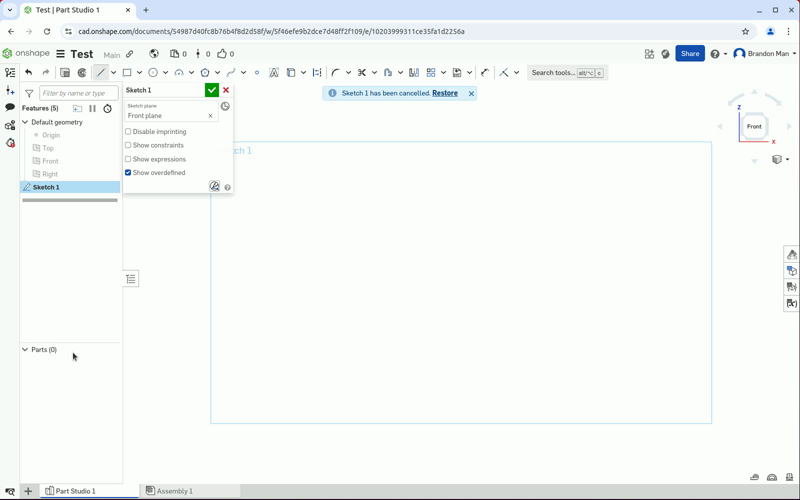
mouse_move(348, 326)
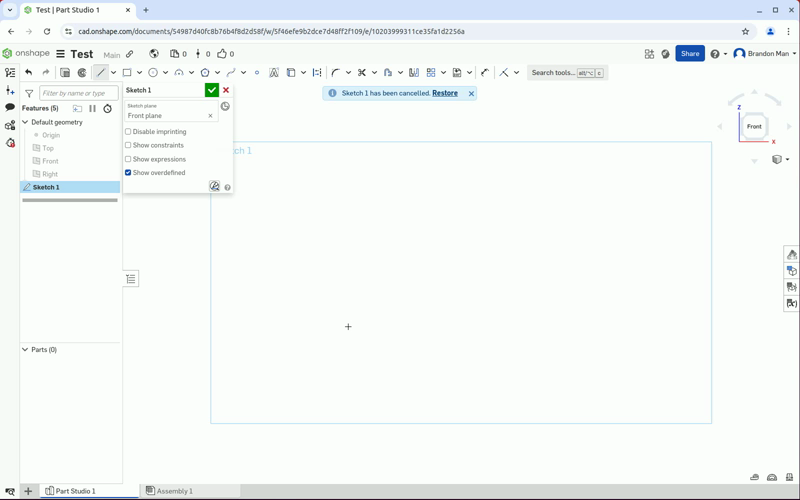
click(348, 326)
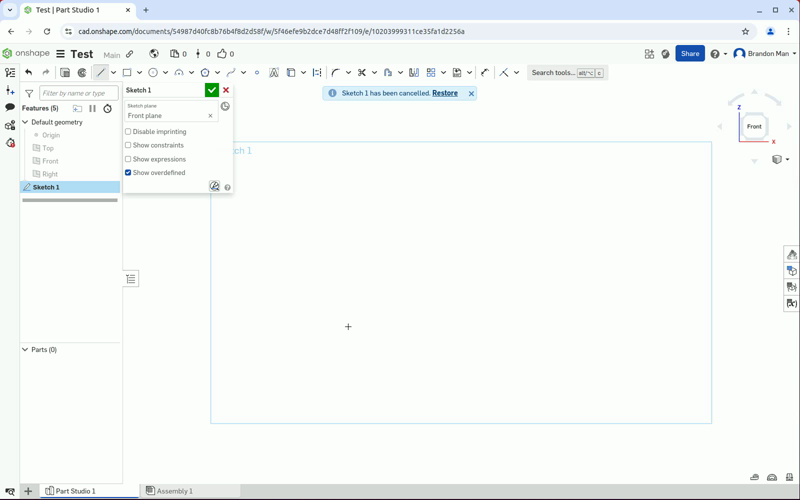
key_up(shift)
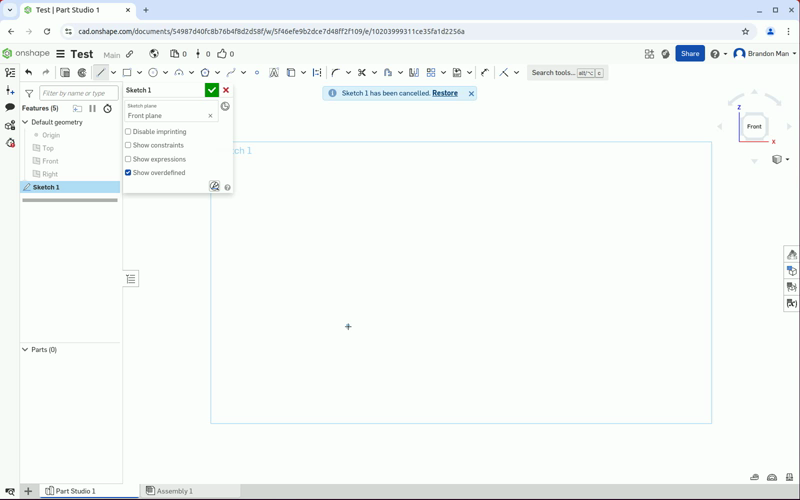
key_down(shift)
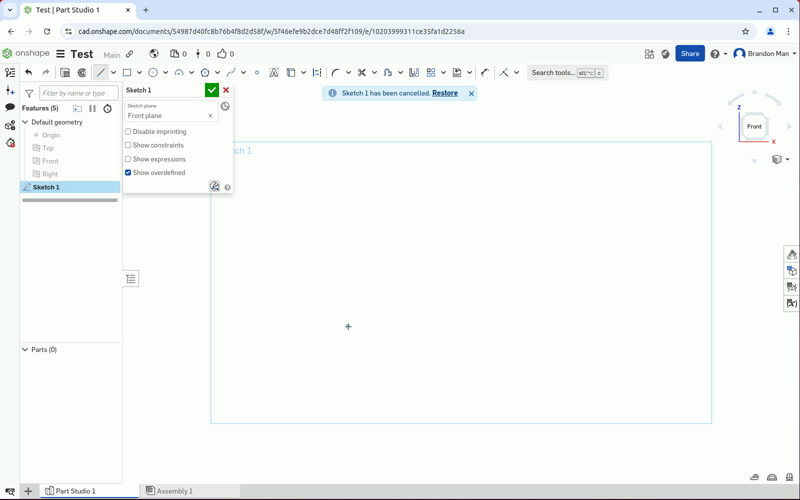
mouse_move(378, 326)
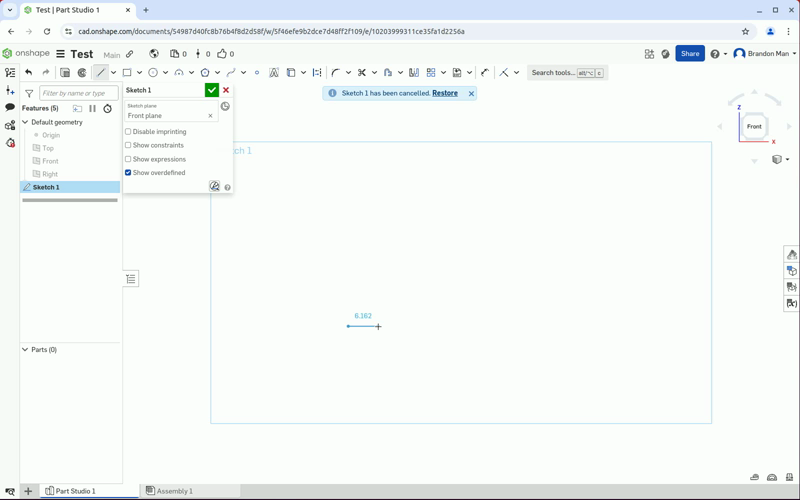
mouse_move(367, 326)
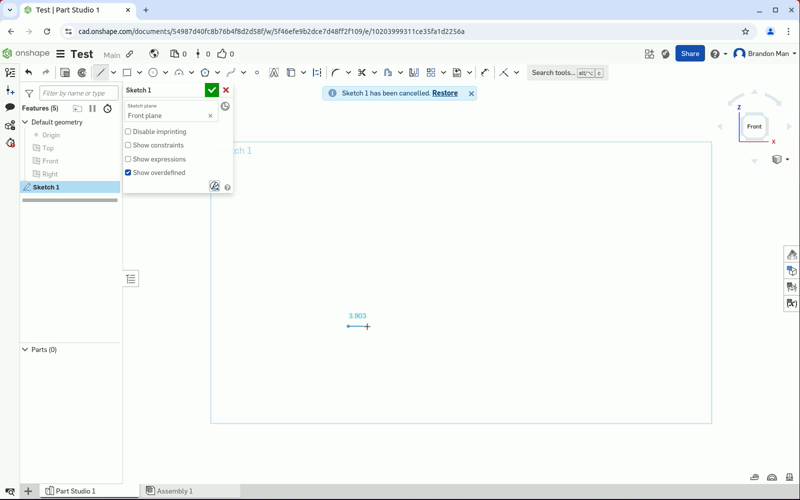
click(367, 326)
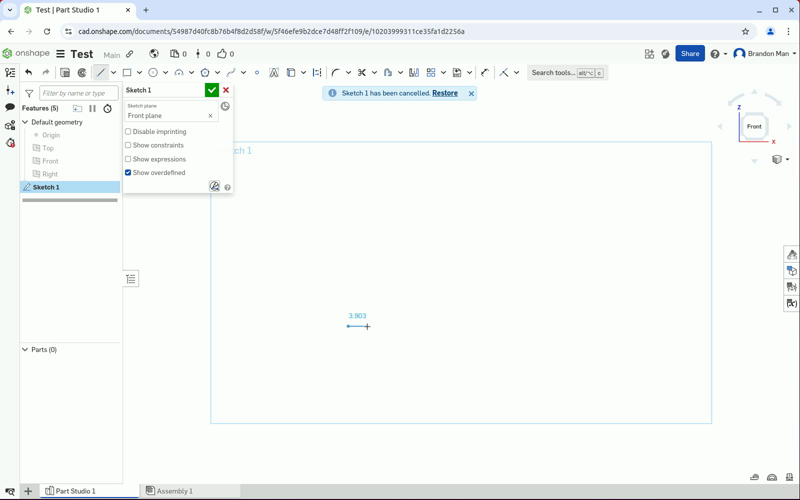
key_up(shift)
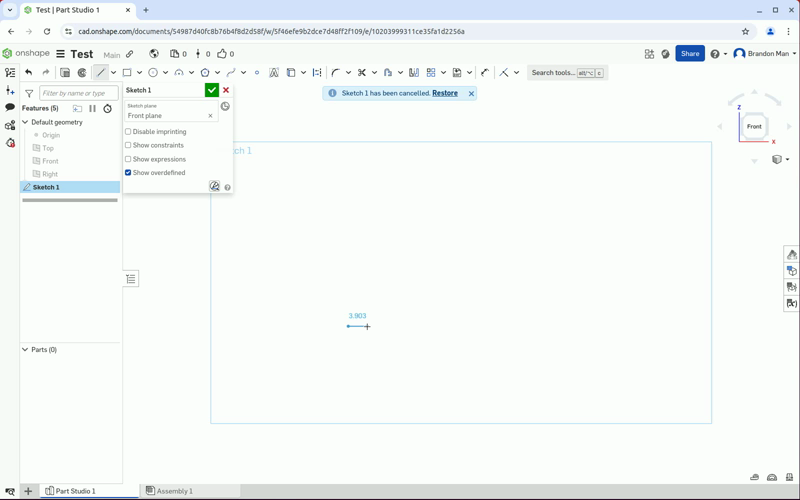
key_down(shift)
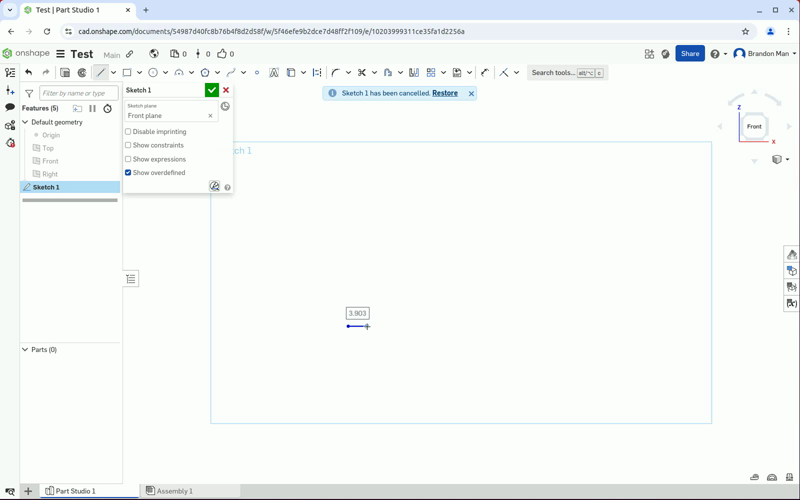
mouse_move(367, 260)
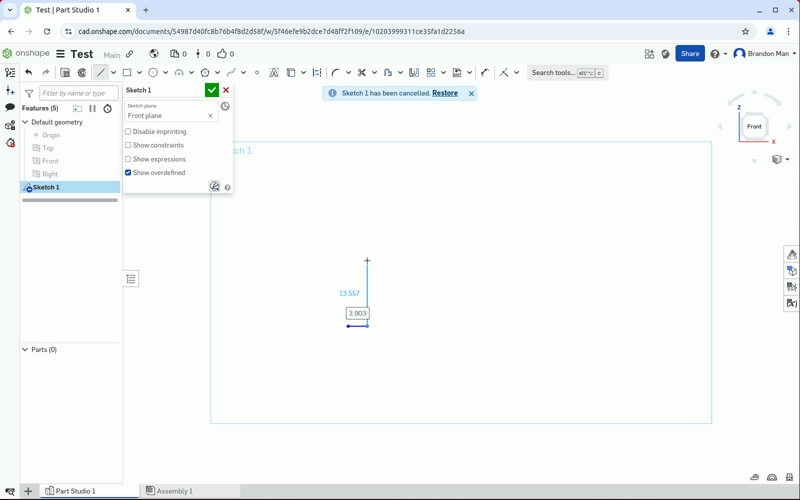
click(367, 260)
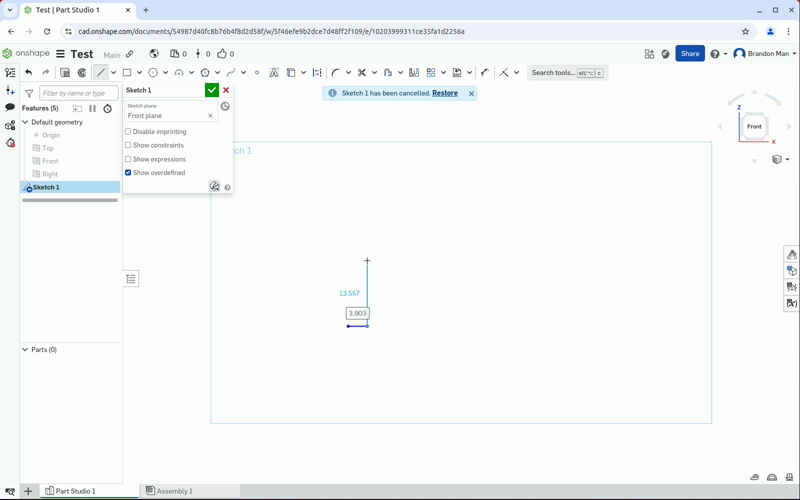
key_up(shift)
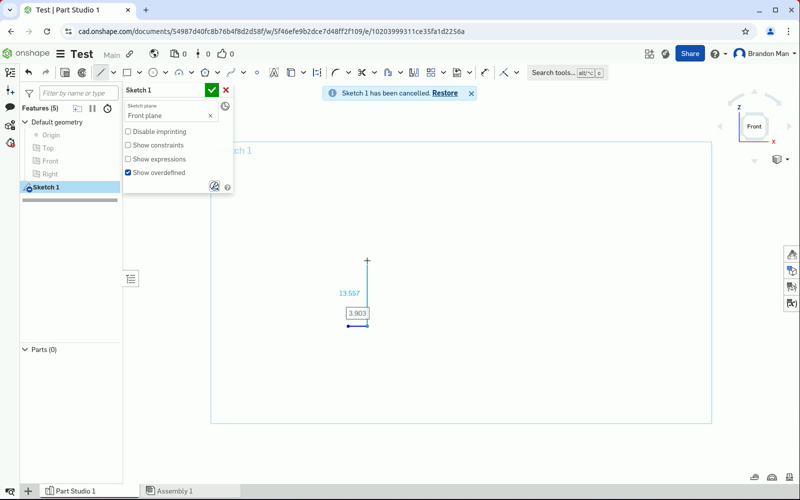
key_down(shift)
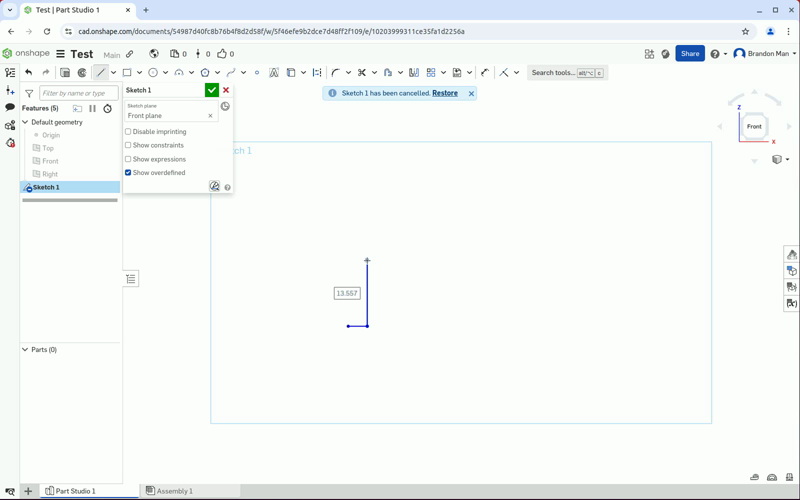
mouse_move(553, 260)
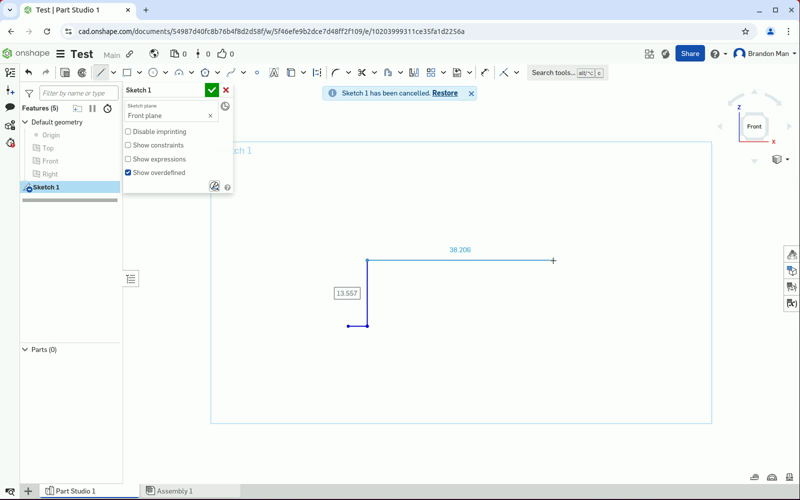
click(553, 260)
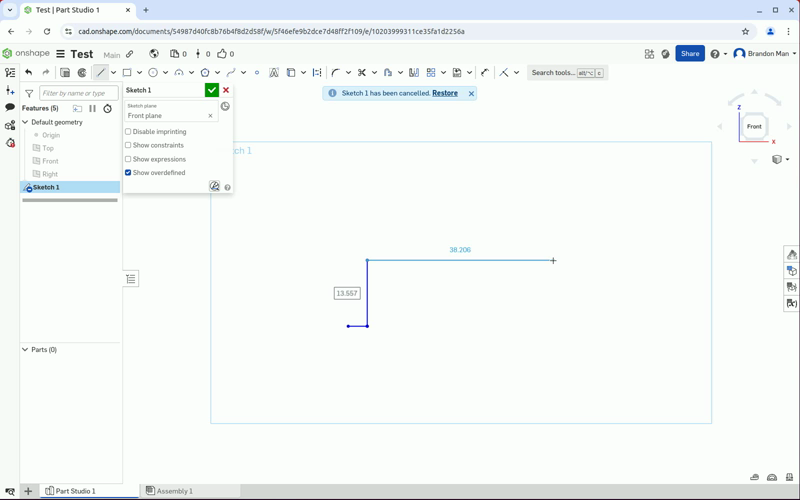
key_up(shift)
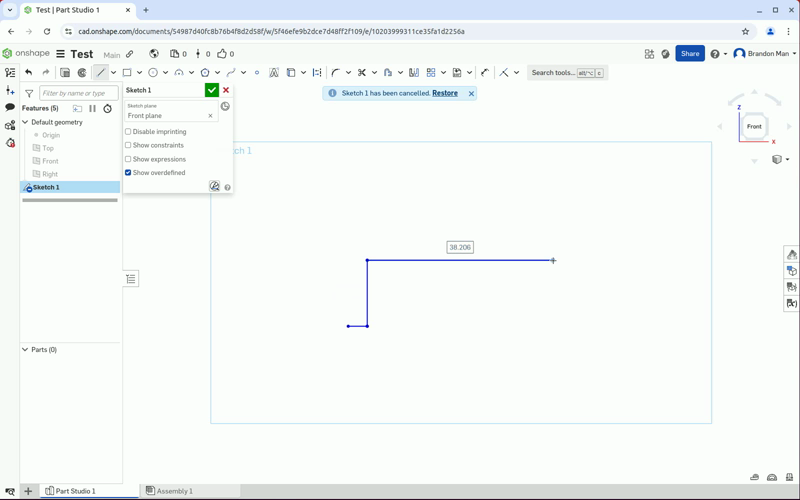
key_down(shift)
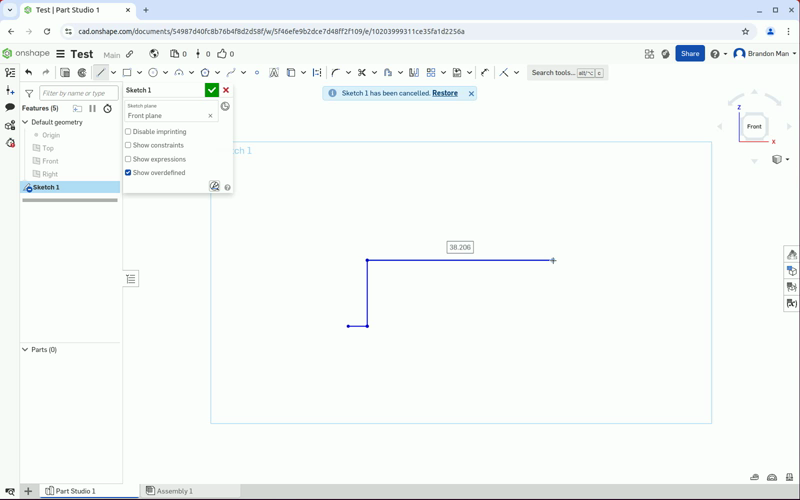
mouse_move(553, 326)
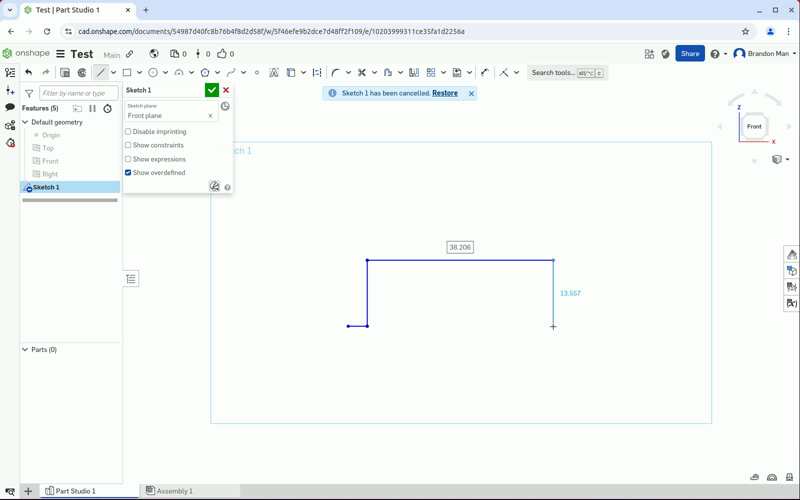
click(553, 326)
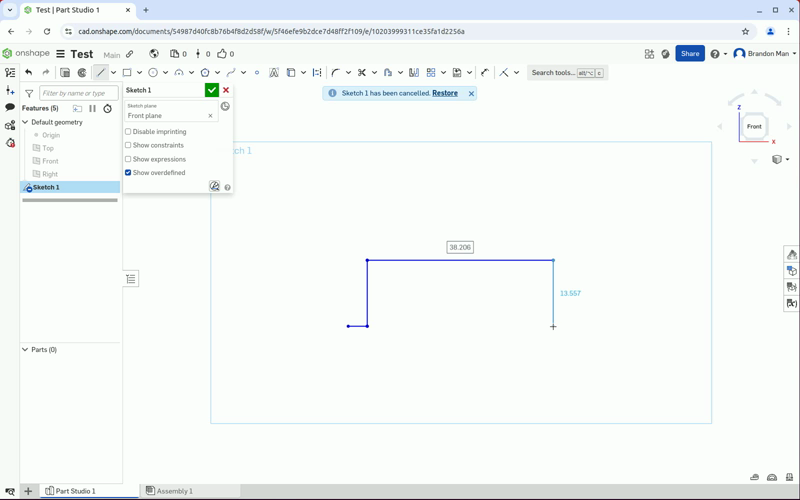
key_up(shift)
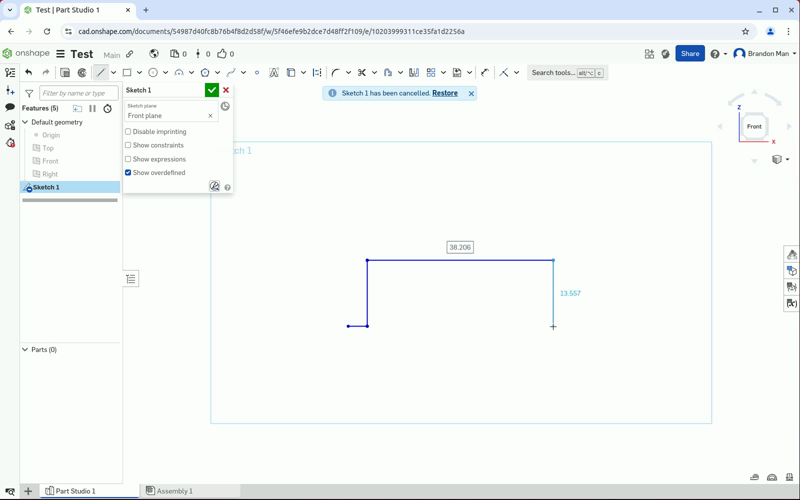
key_down(shift)
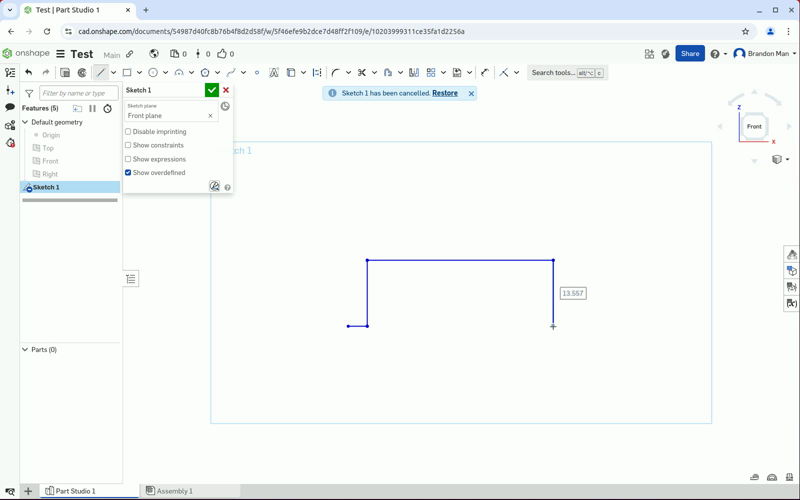
mouse_move(583, 326)
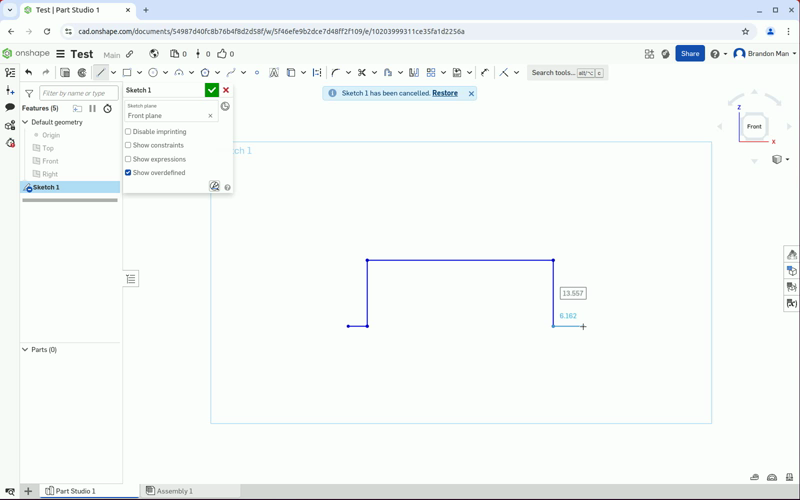
mouse_move(572, 326)
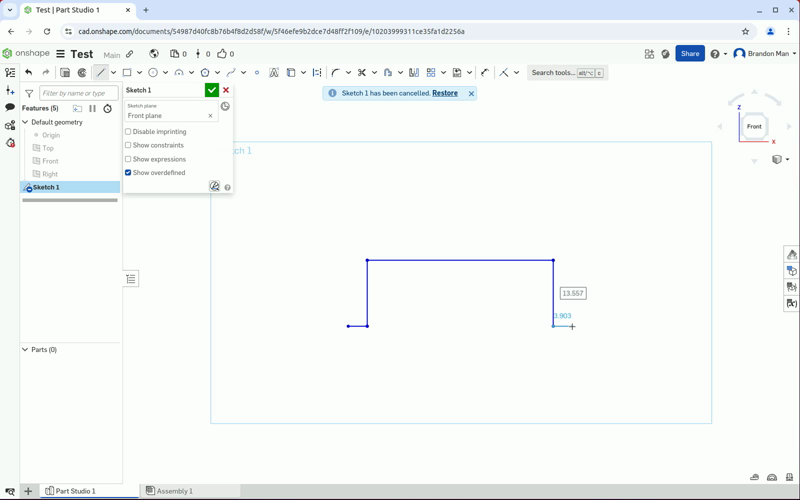
click(572, 326)
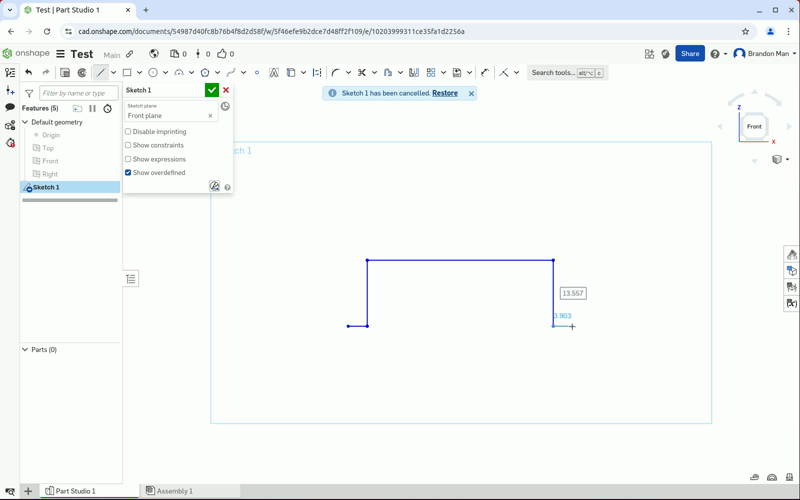
key_up(shift)
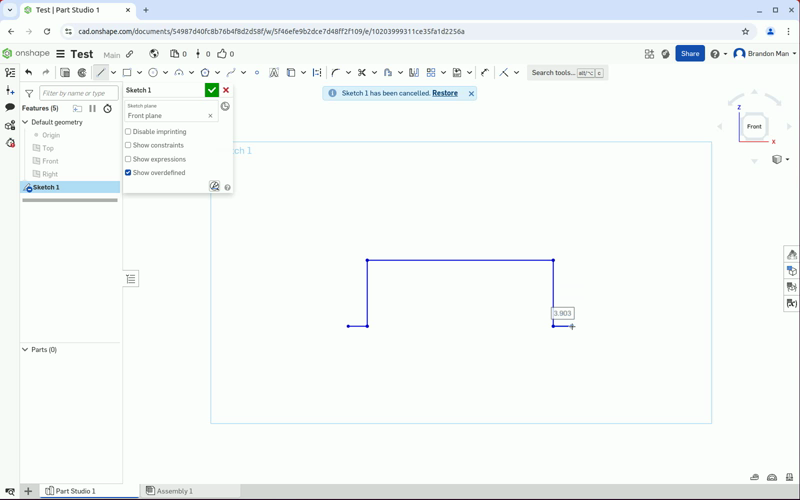
key_down(shift)
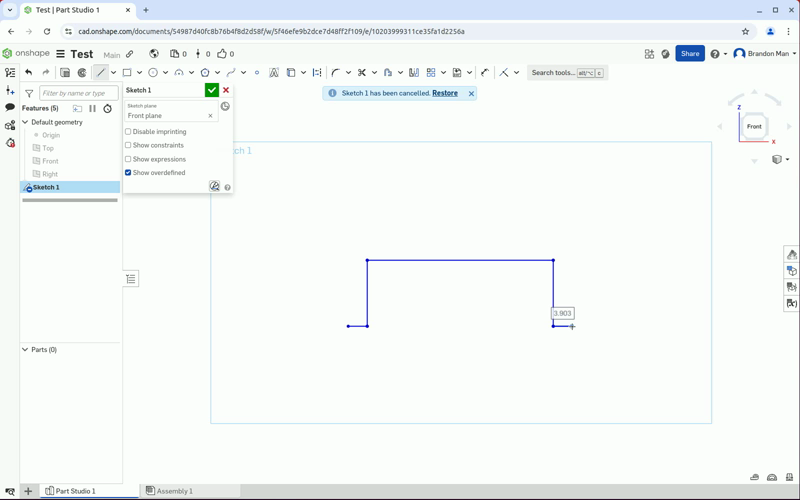
mouse_move(572, 241)
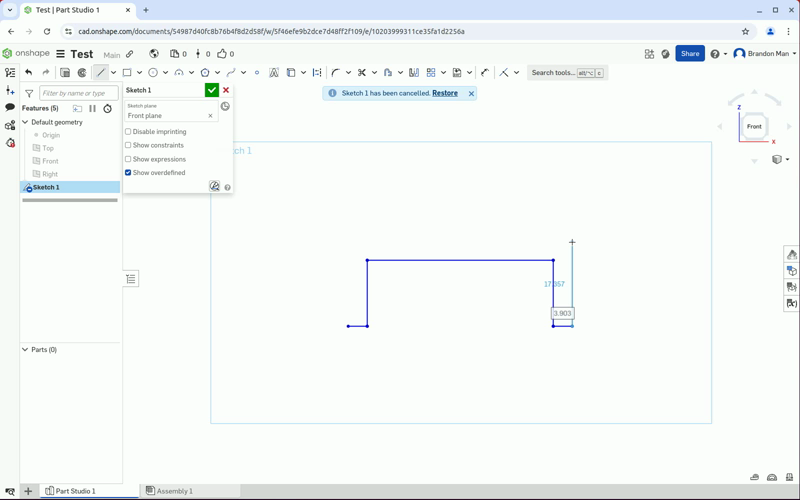
click(572, 241)
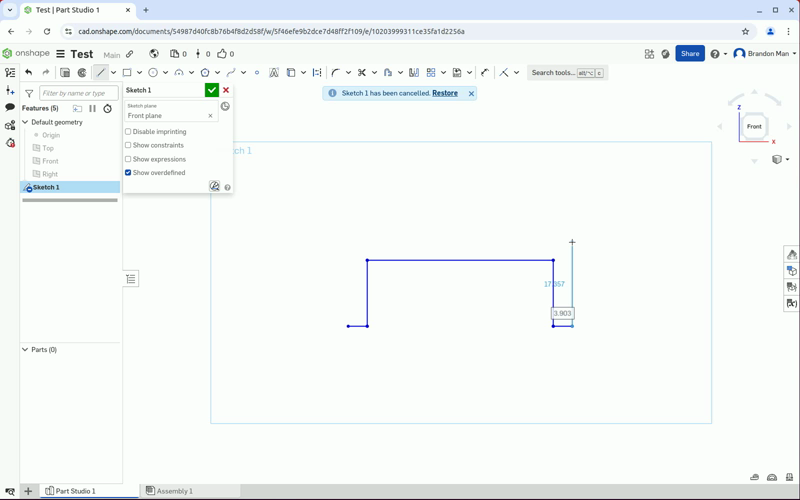
key_up(shift)
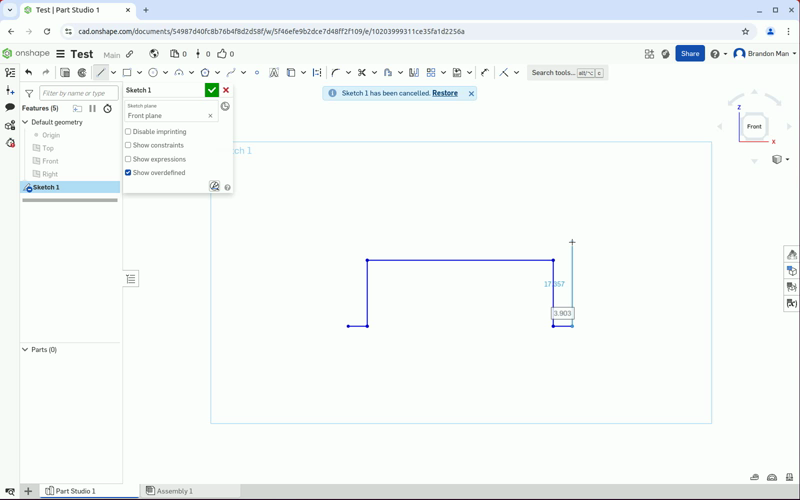
key_down(shift)
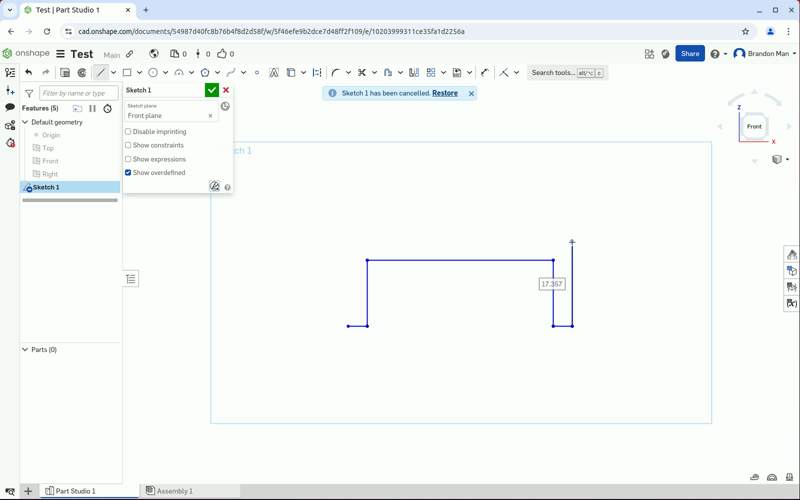
mouse_move(348, 241)
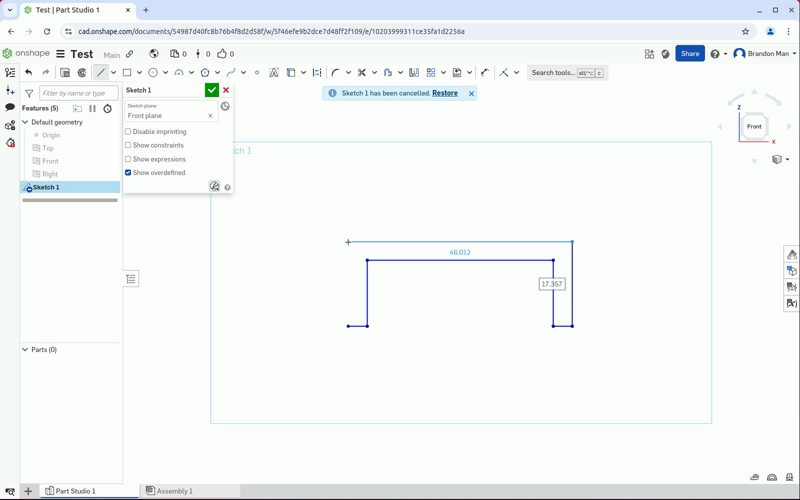
click(348, 241)
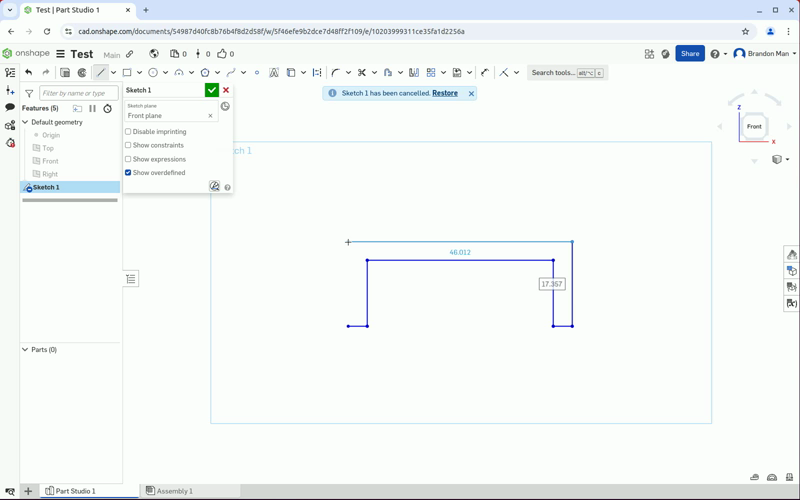
key_up(shift)
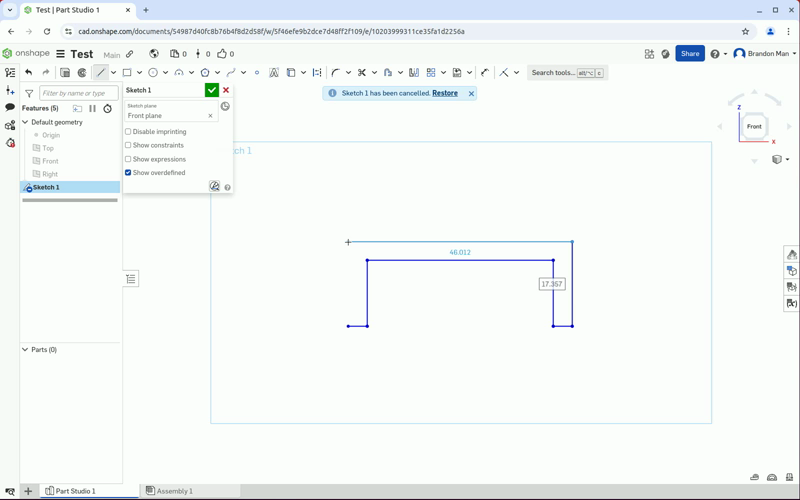
key_down(shift)
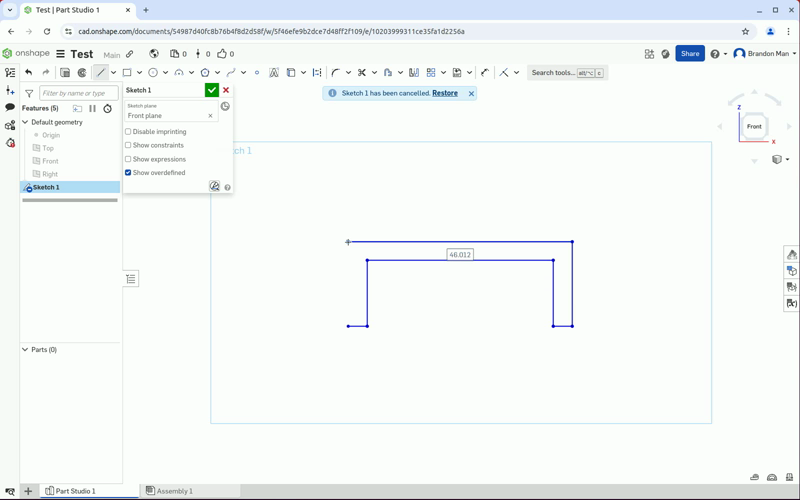
mouse_move(348, 326)
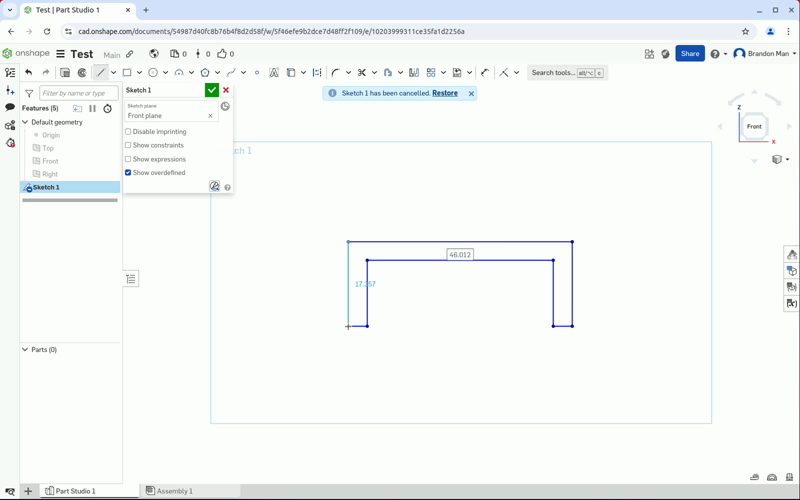
key_up(shift)
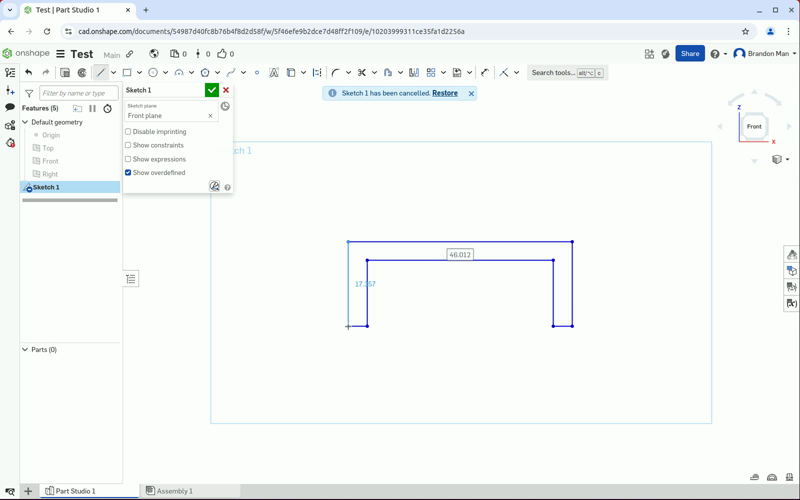
click(348, 326)
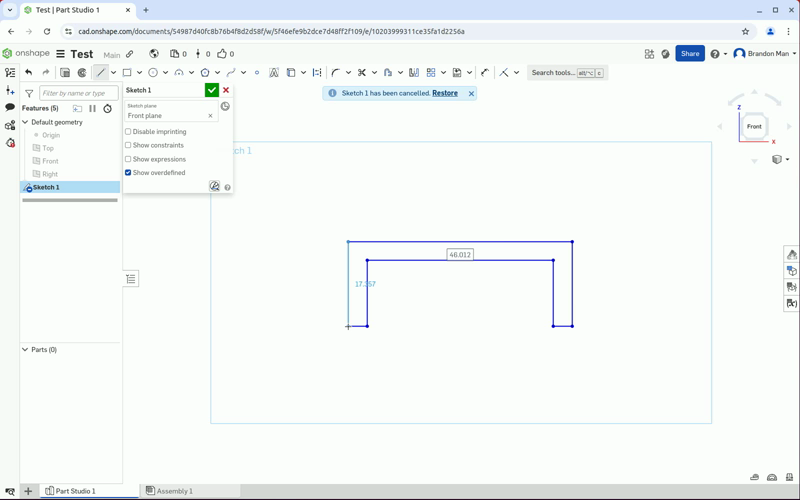
key(esc)
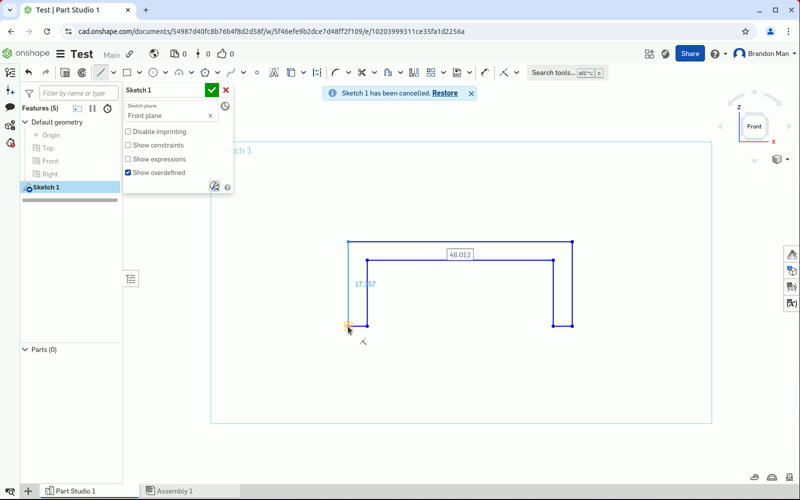
mouse_move(490, 249)
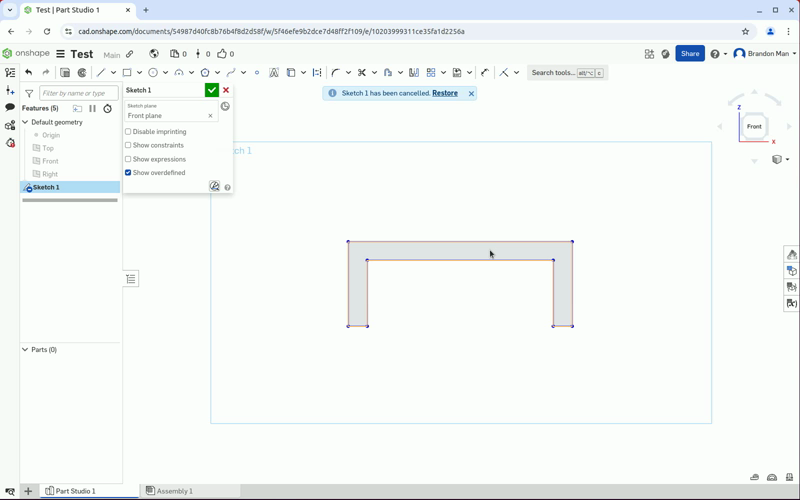
click(490, 249)
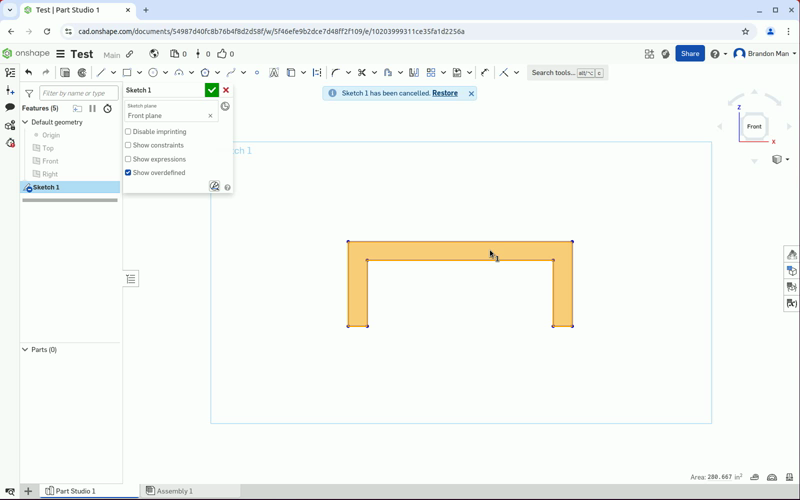
mouse_move(73, 352)
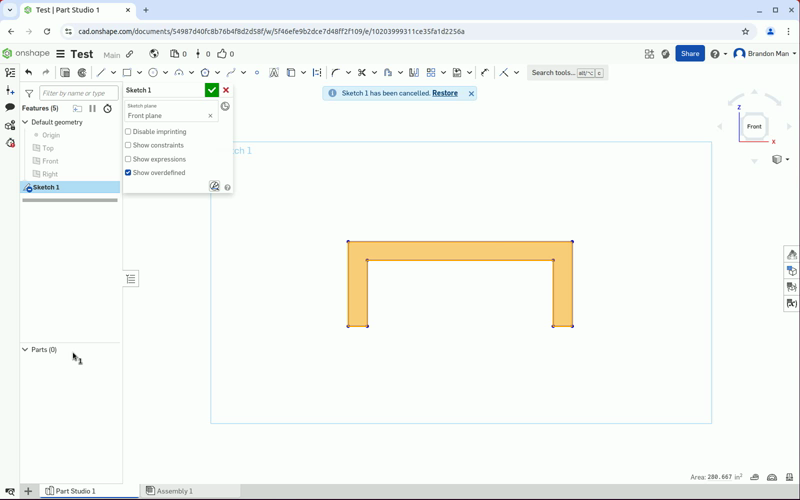
key(shift+y)
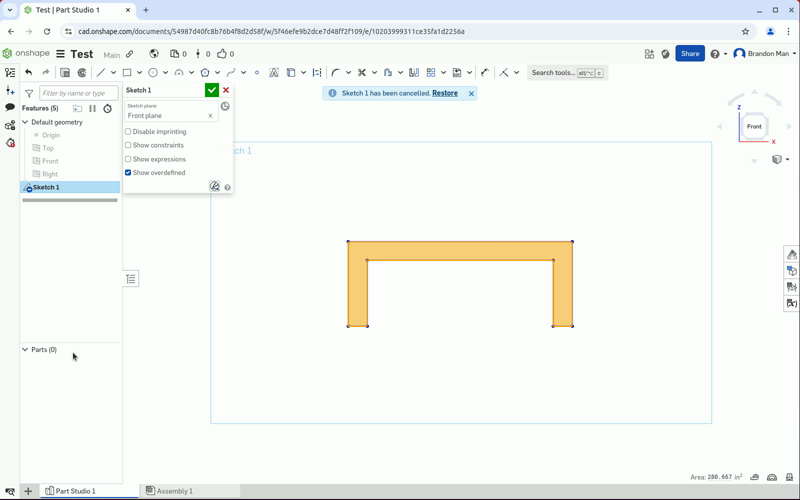
key(shift+e)
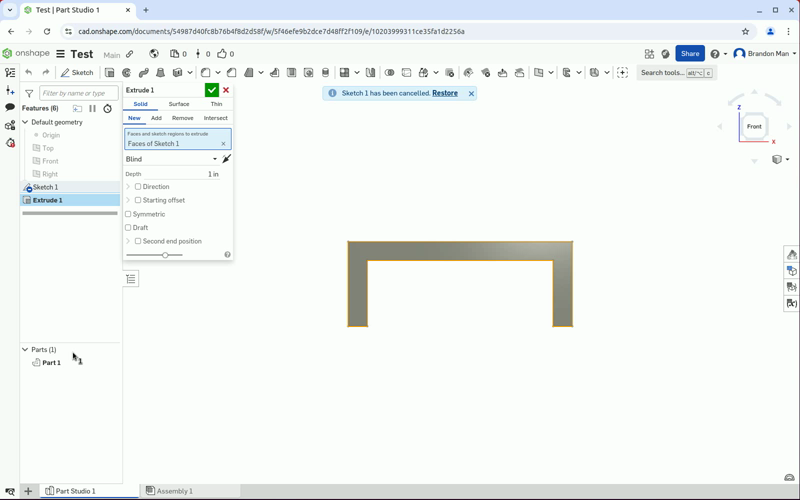
mouse_move(143, 106)
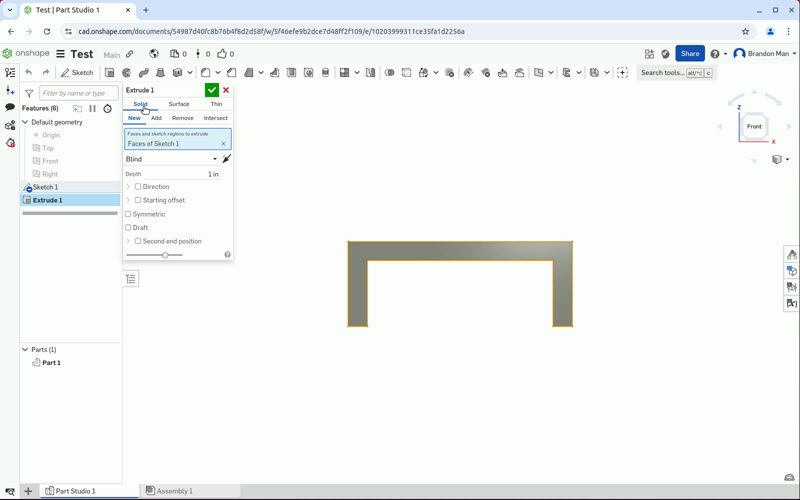
click(143, 106)
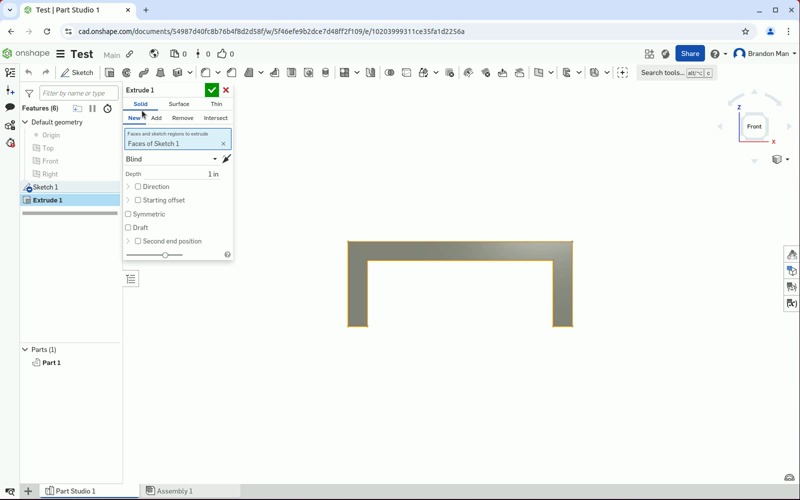
mouse_move(137, 120)
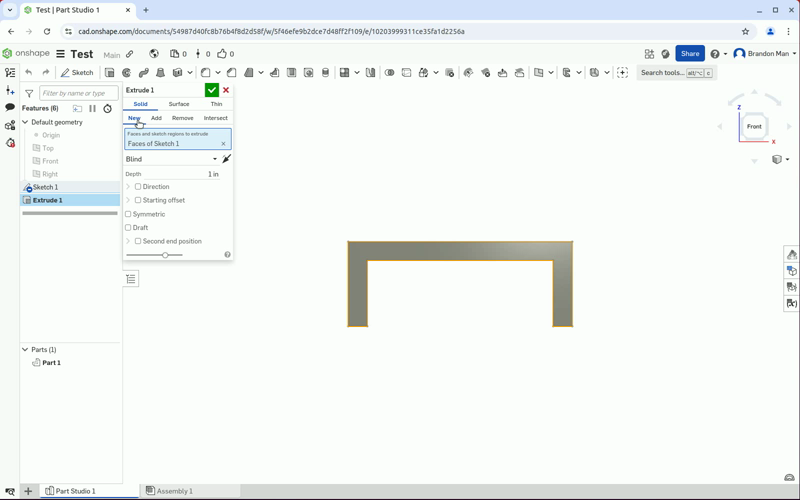
click(137, 120)
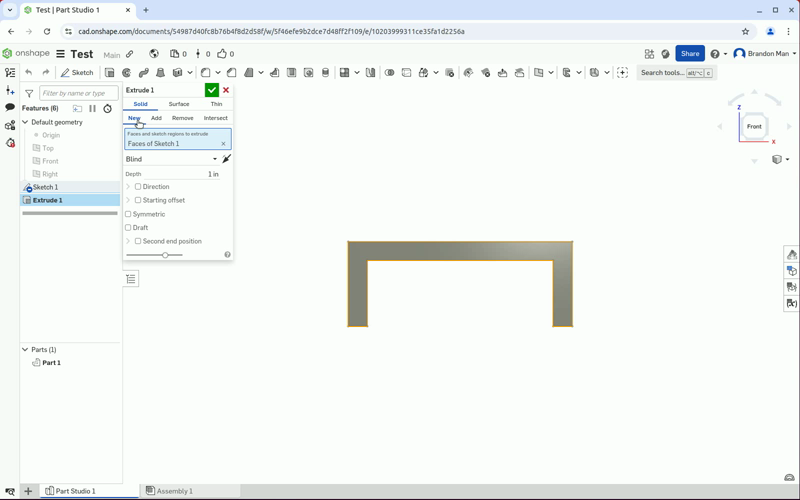
key(tab, 4)
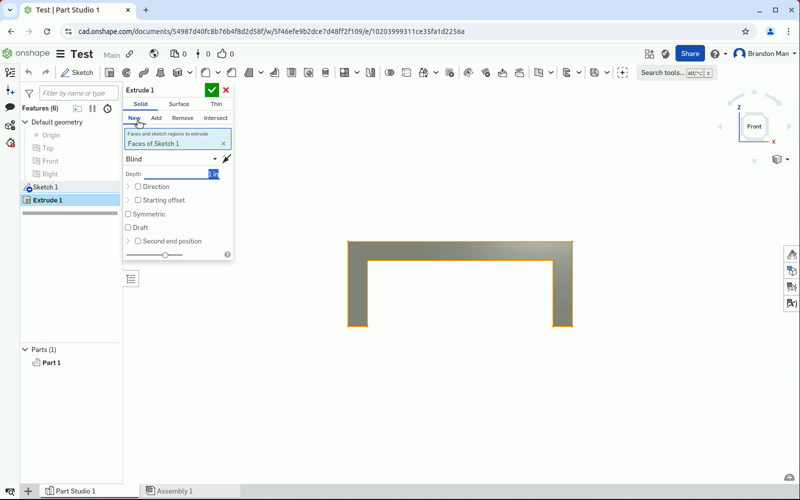
text(3.37)
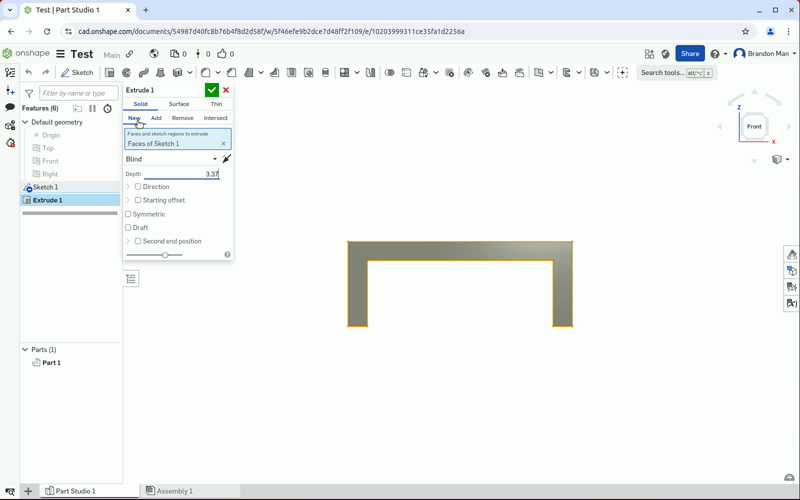
key(enter)
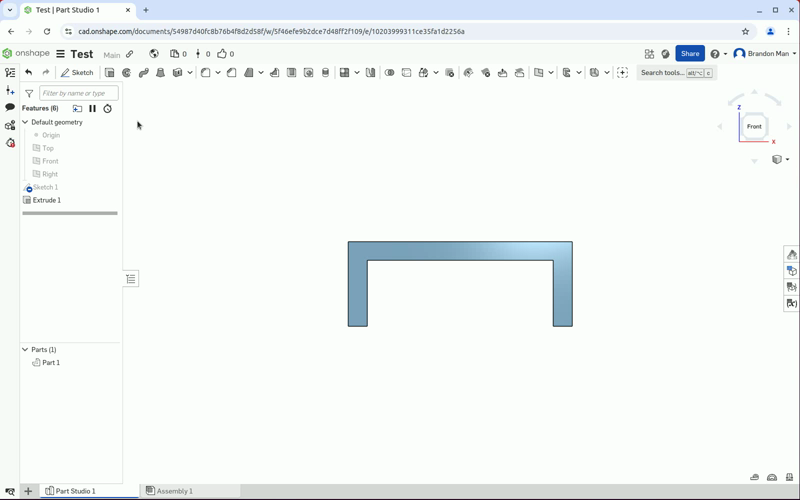
key(shift+h)
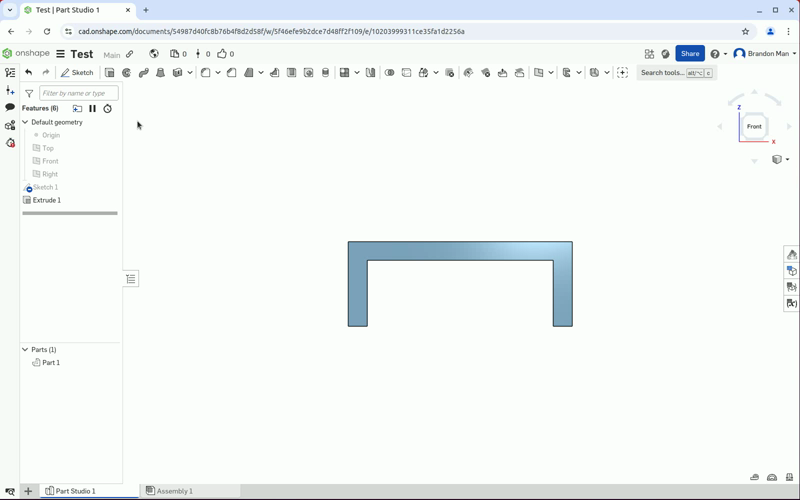
key(shift+h)
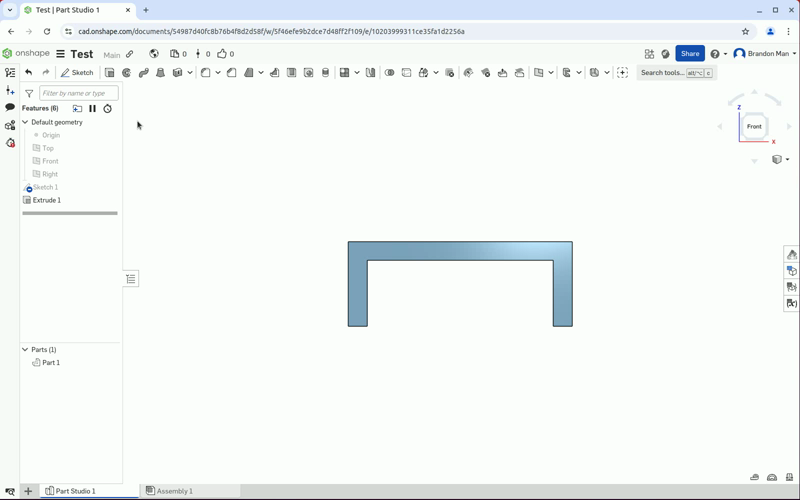
mouse_move(73, 189)
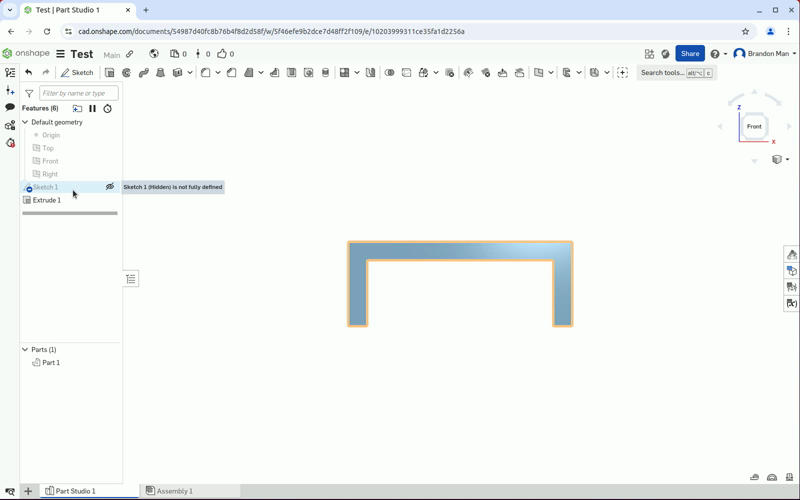
click(73, 189)
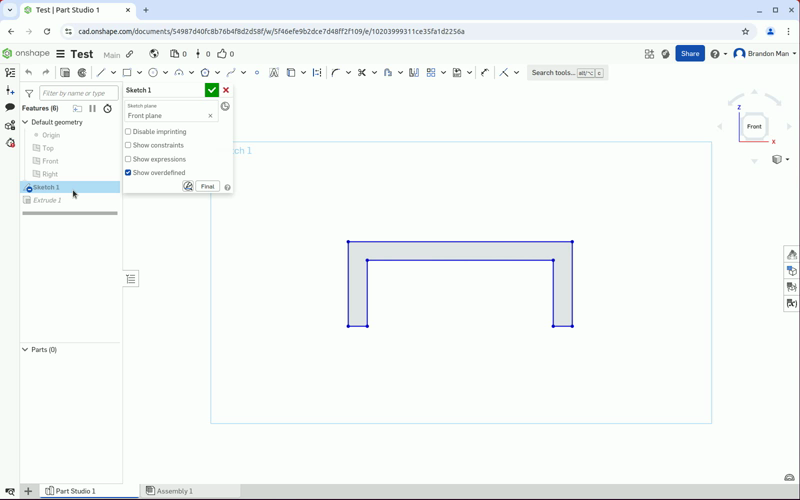
mouse_move(229, 92)
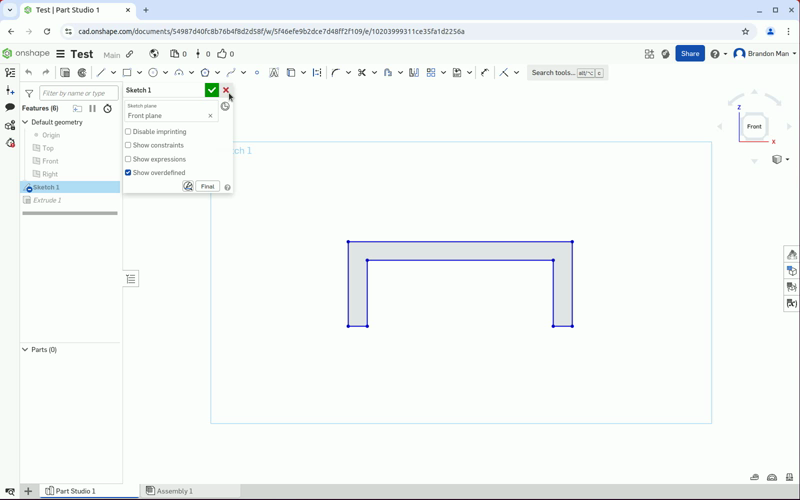
click(229, 92)
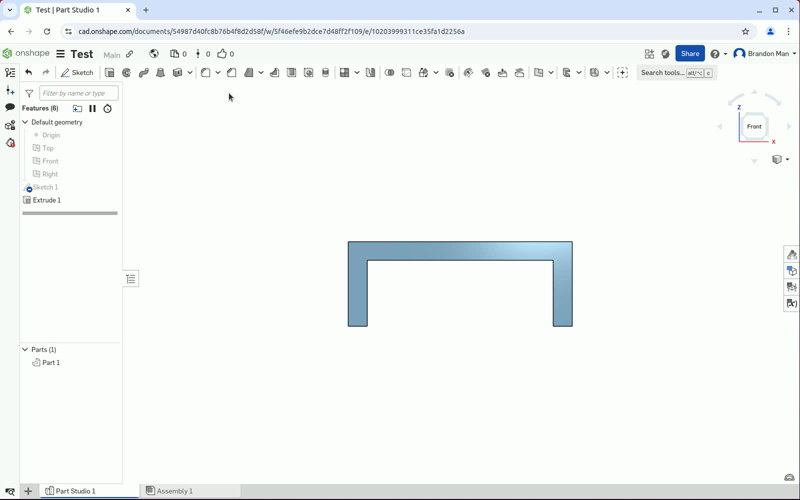
mouse_move(541, 75)
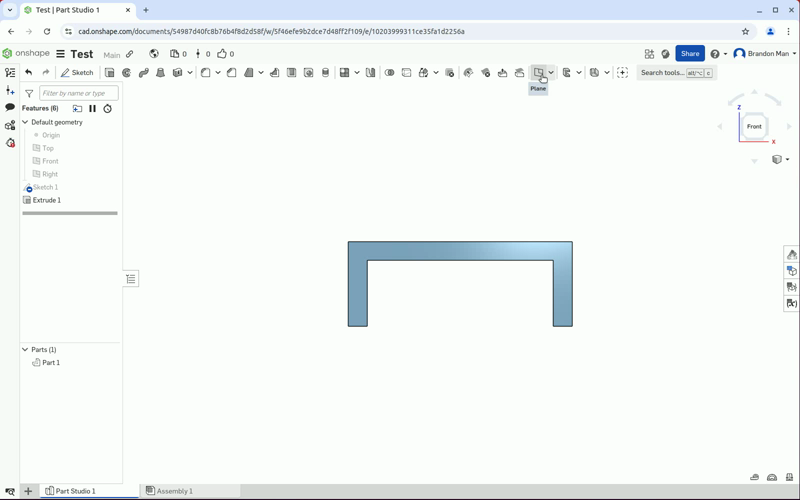
click(541, 75)
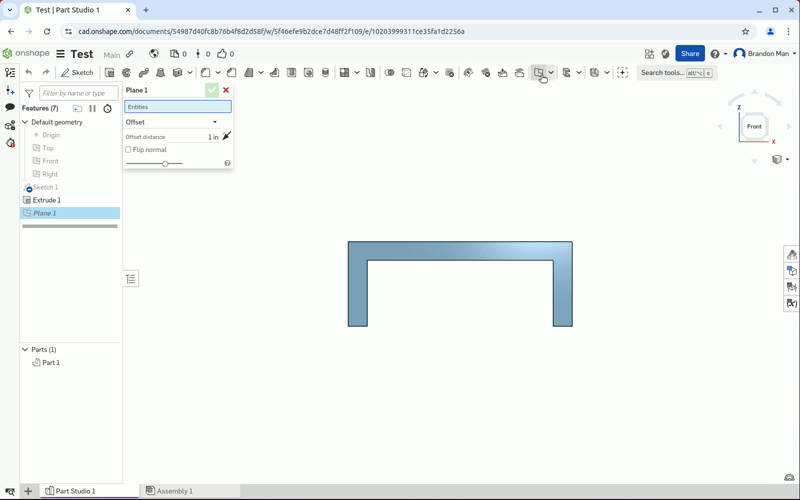
mouse_move(73, 163)
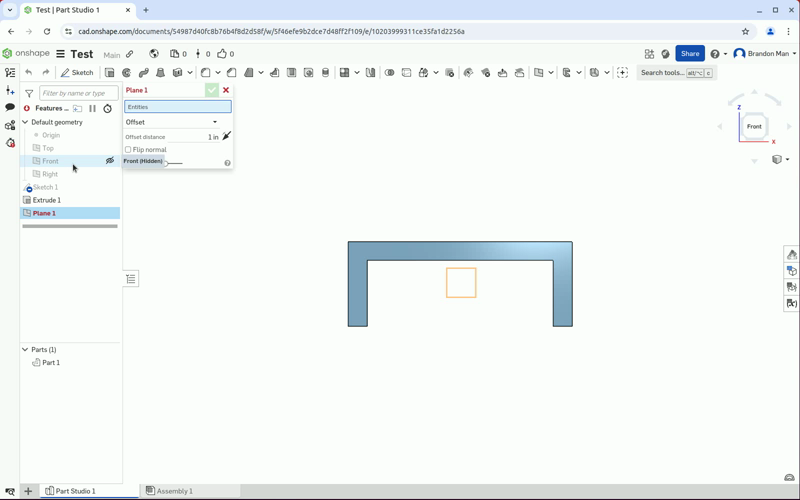
click(73, 163)
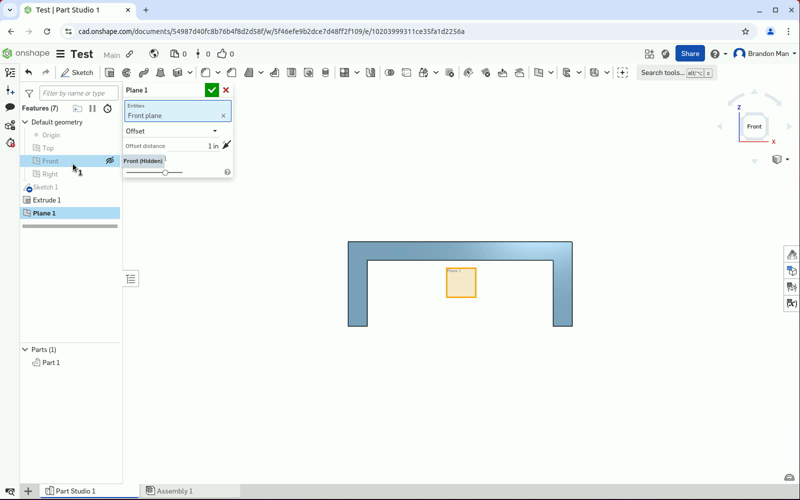
key(tab, 2)
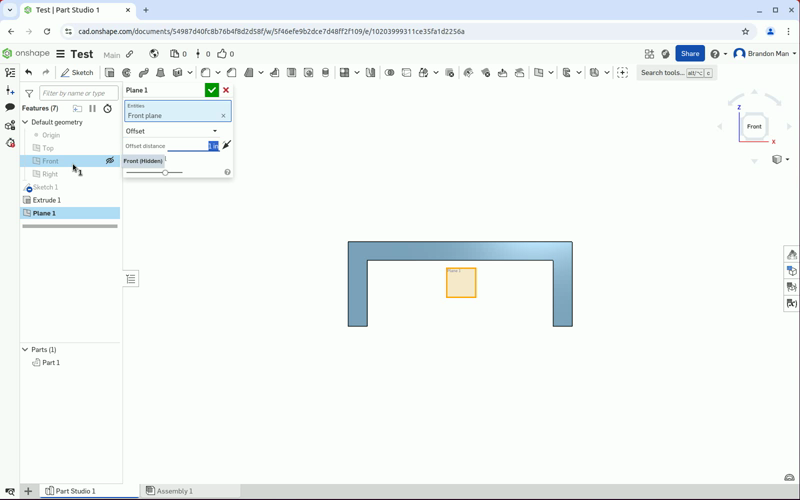
text(3.358)
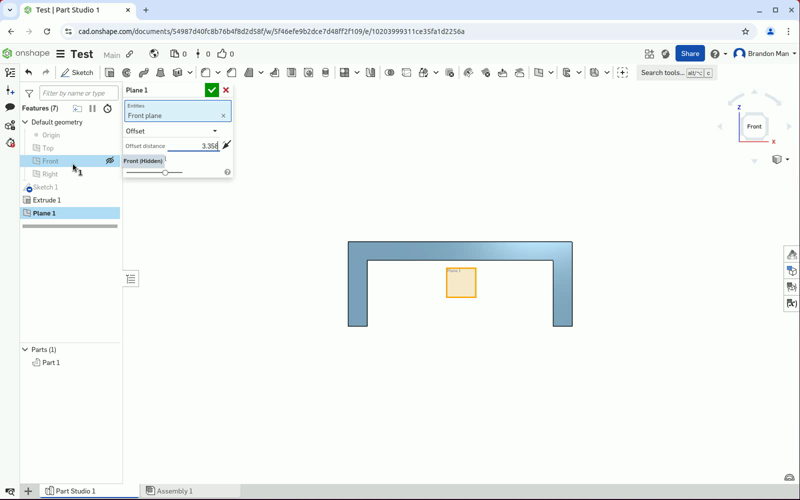
key(enter, 2)
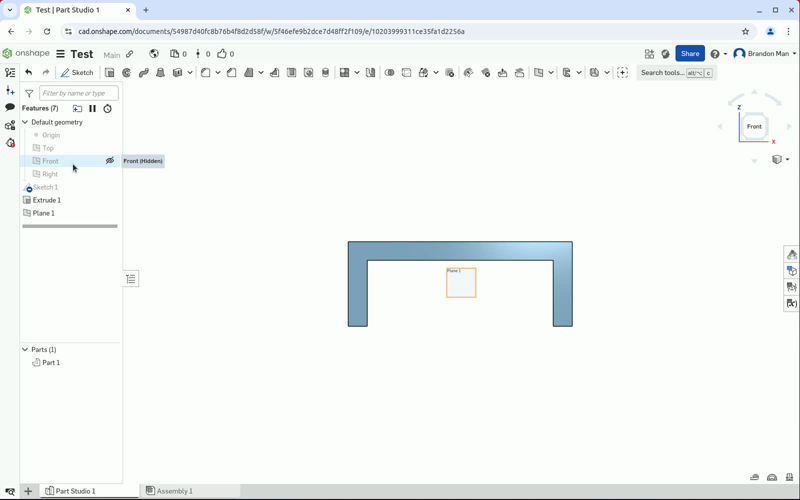
key(shift+s)
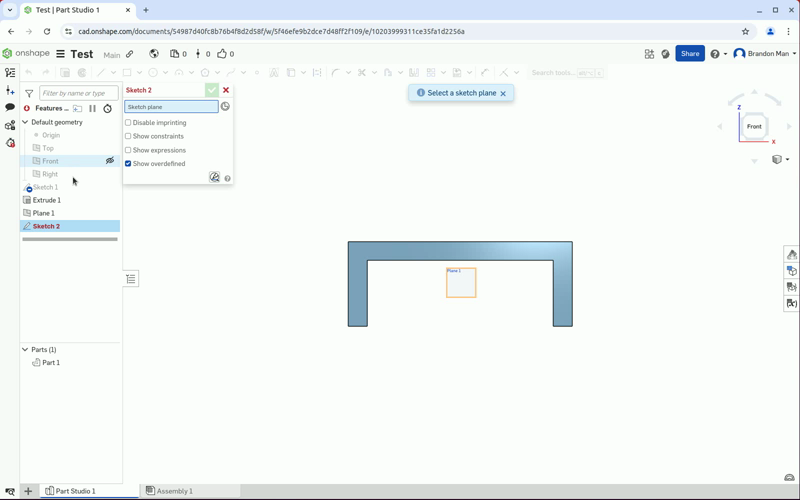
mouse_move(73, 215)
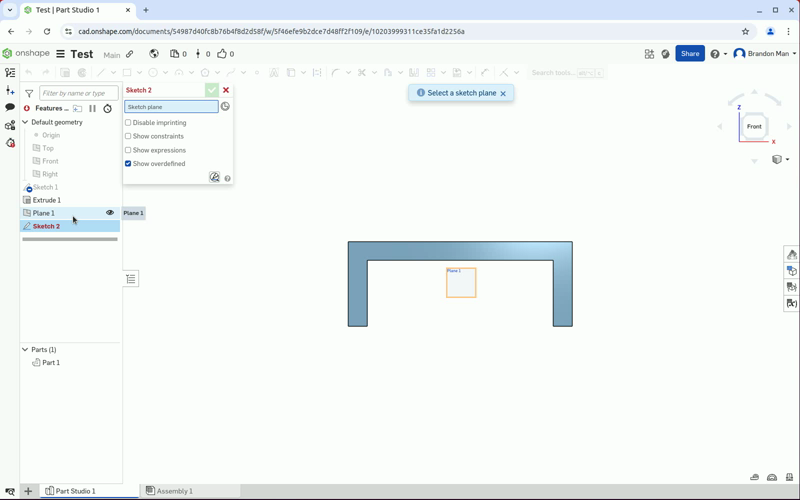
click(73, 215)
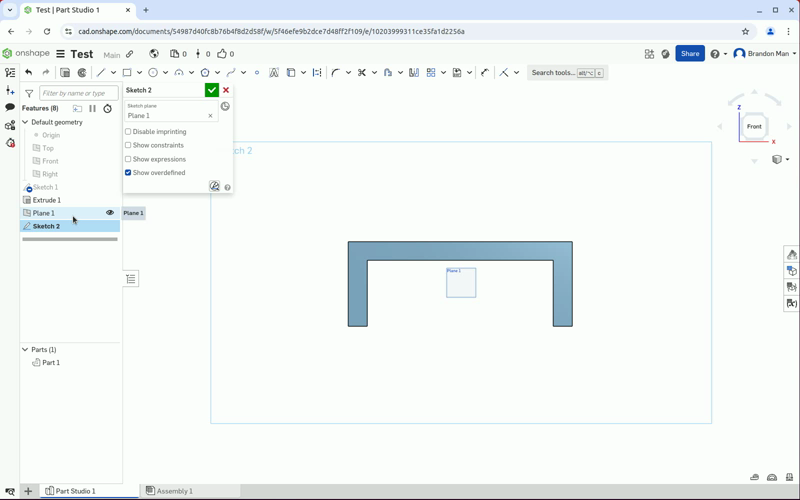
mouse_move(73, 352)
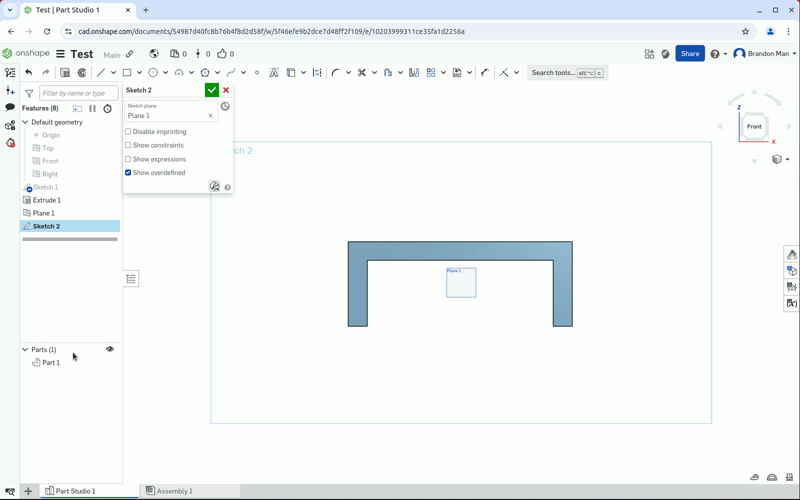
key(y)
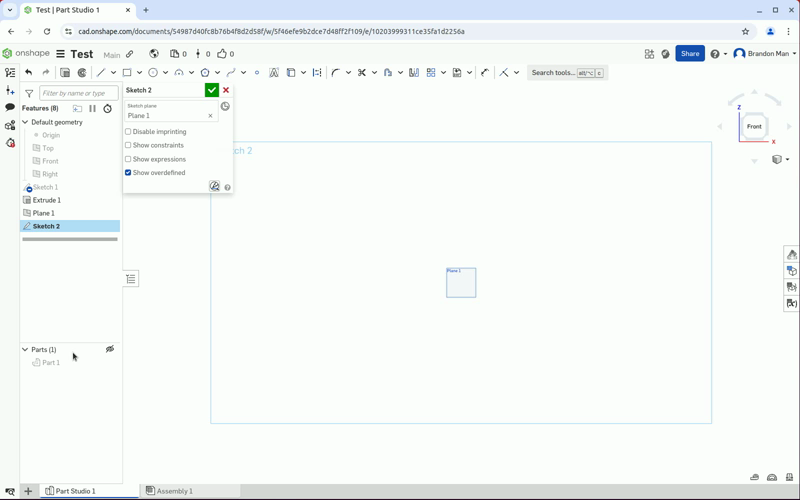
key(l)
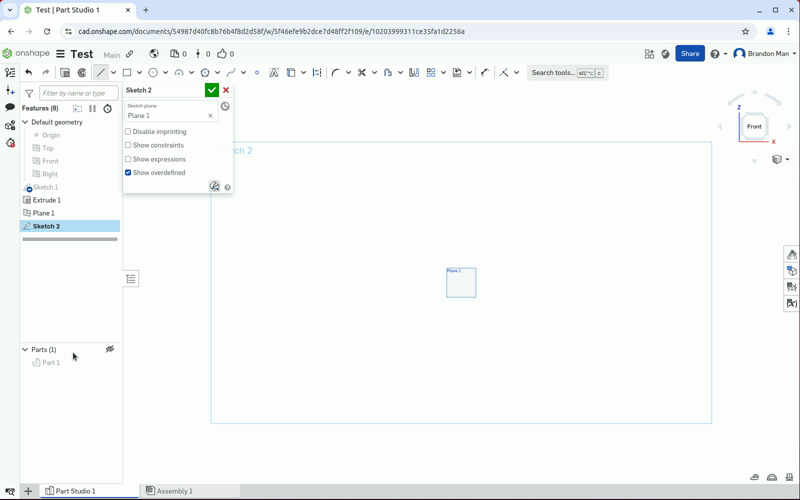
key_down(shift)
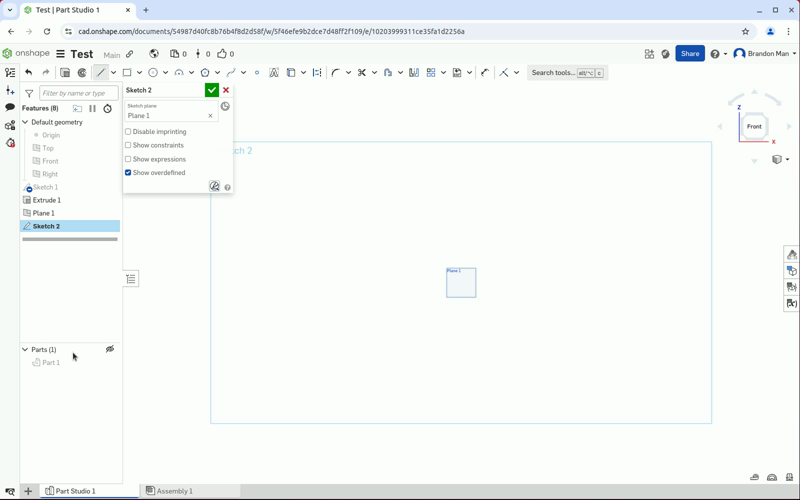
mouse_move(348, 241)
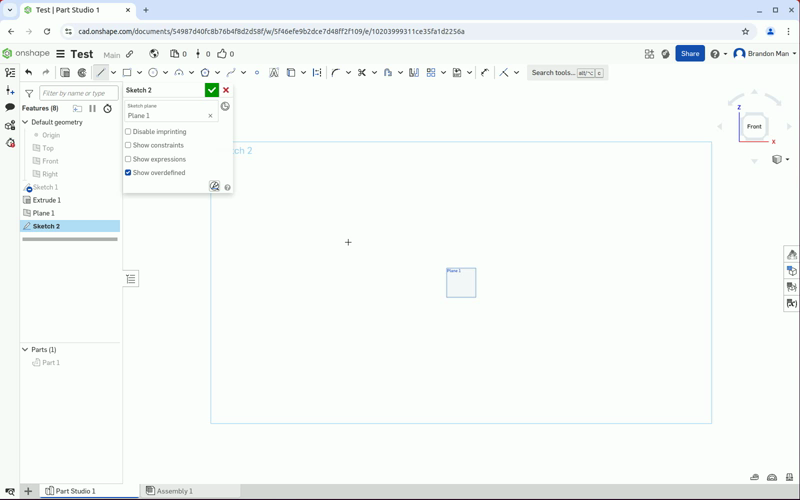
click(348, 241)
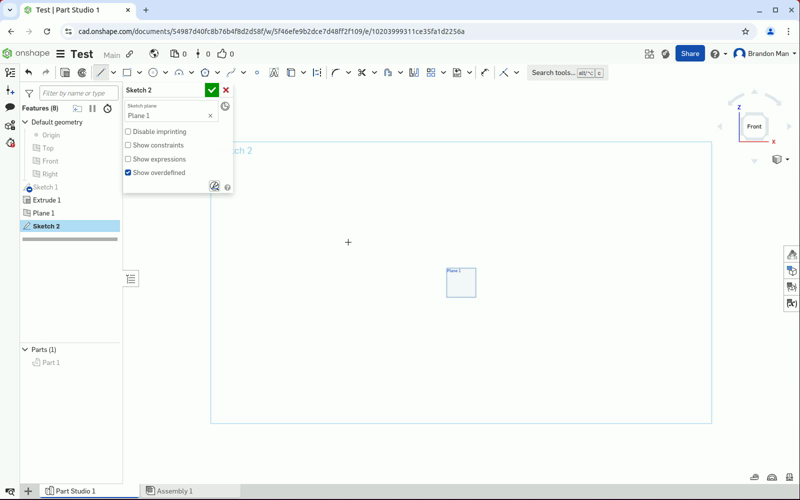
key_up(shift)
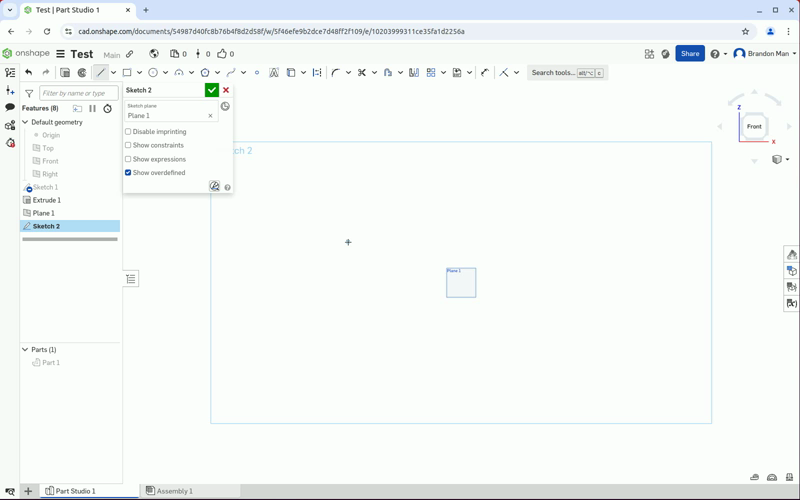
key_down(shift)
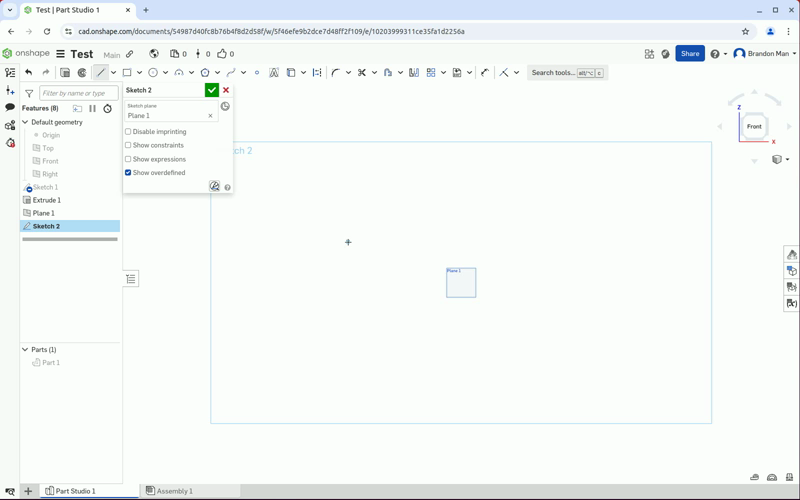
mouse_move(572, 242)
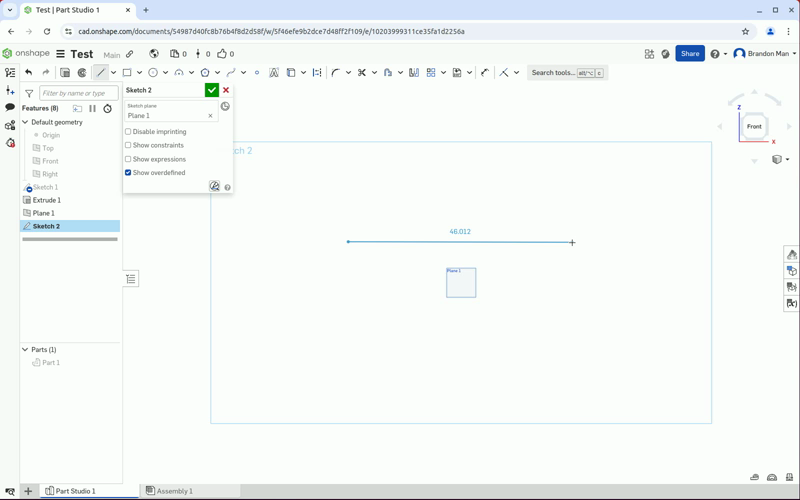
click(572, 242)
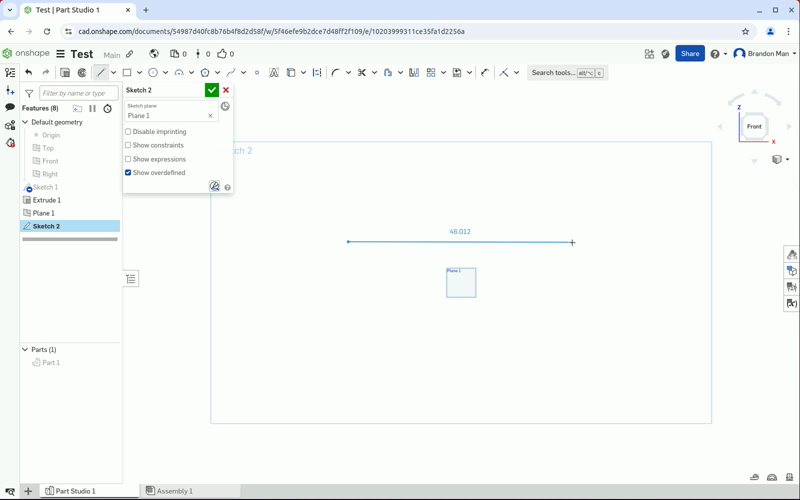
key_up(shift)
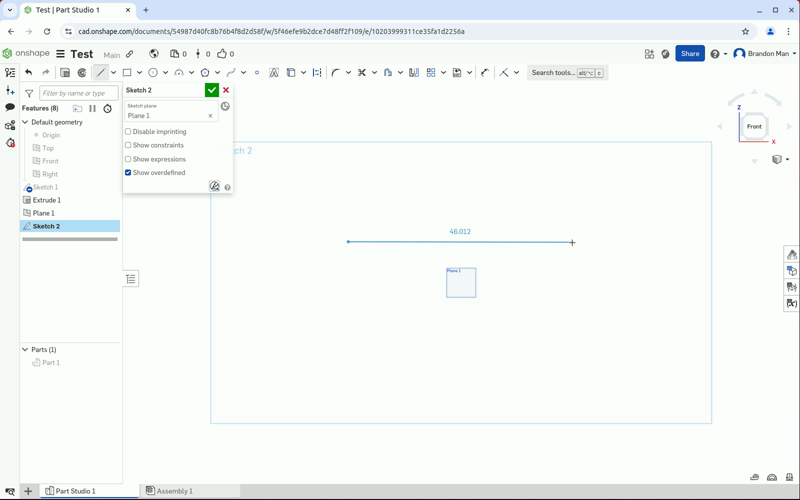
key_down(shift)
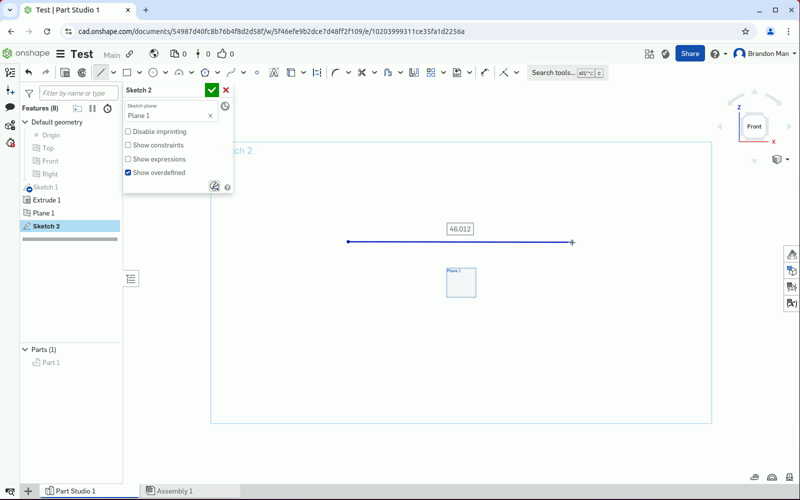
mouse_move(589, 242)
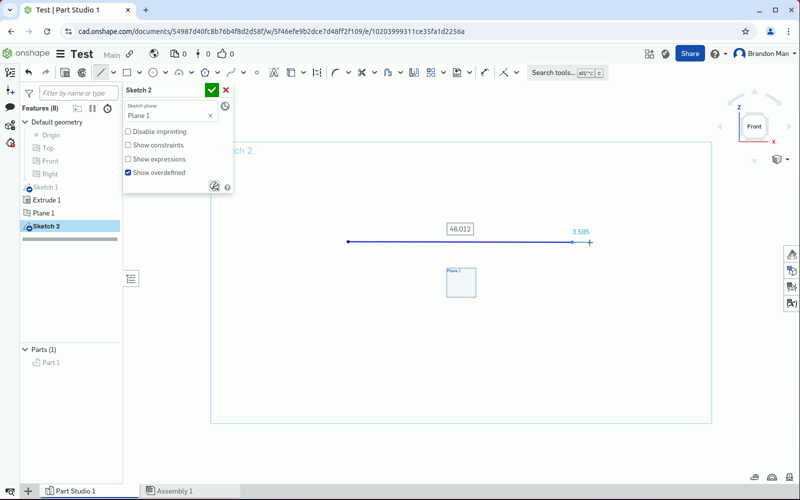
mouse_move(572, 239)
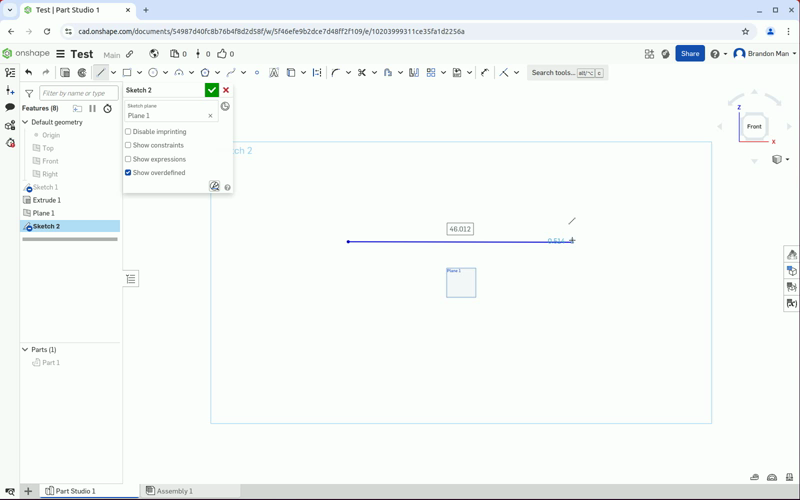
scroll(6)
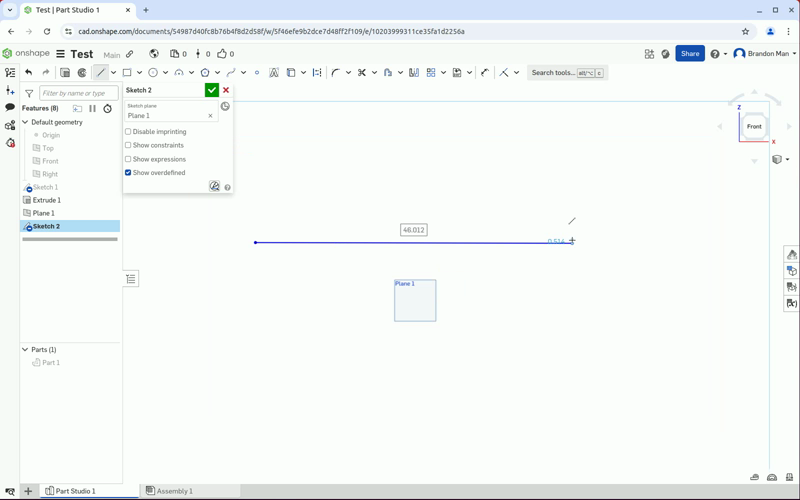
scroll(6)
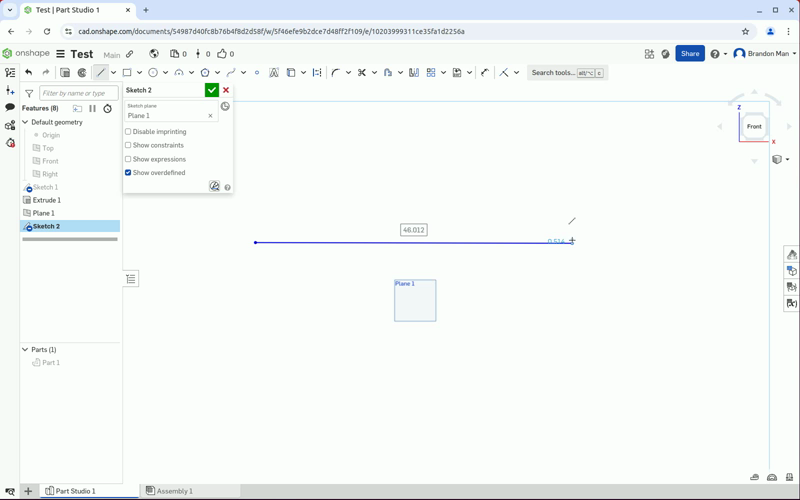
scroll(6)
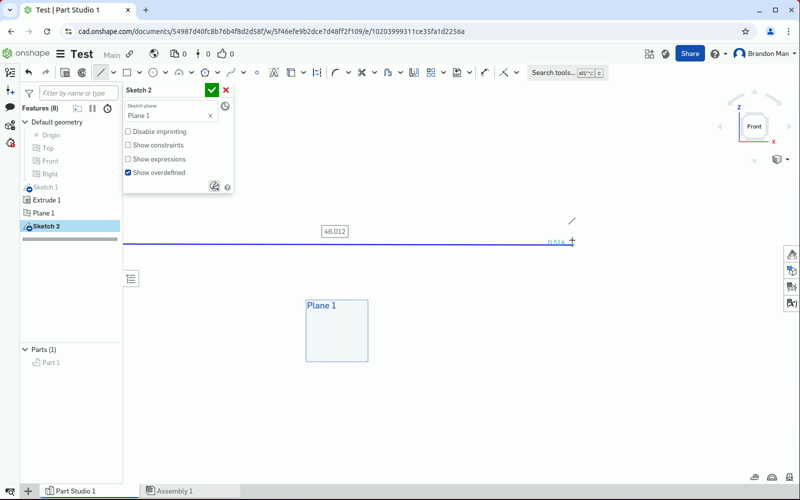
scroll(6)
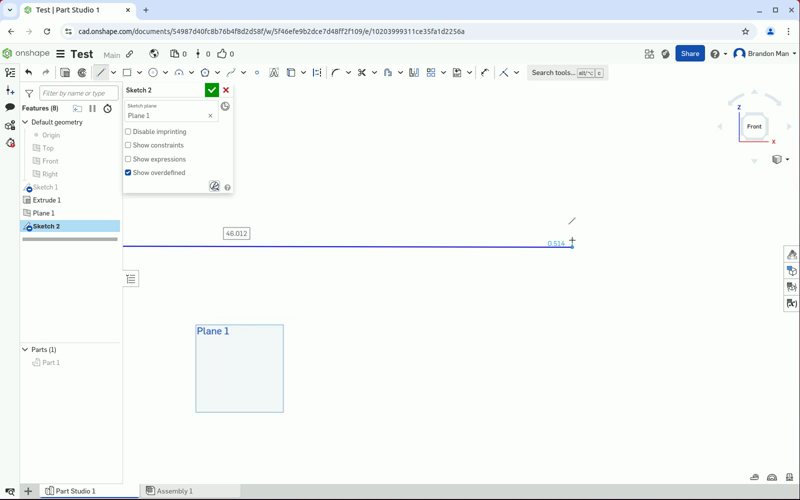
scroll(6)
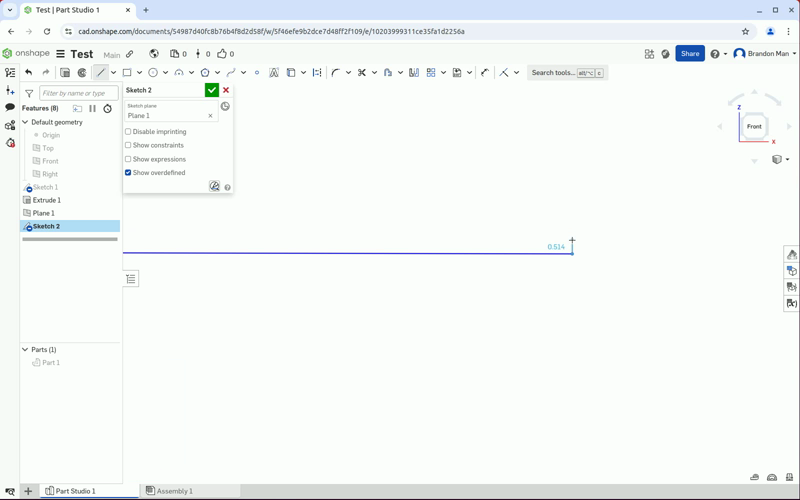
scroll(6)
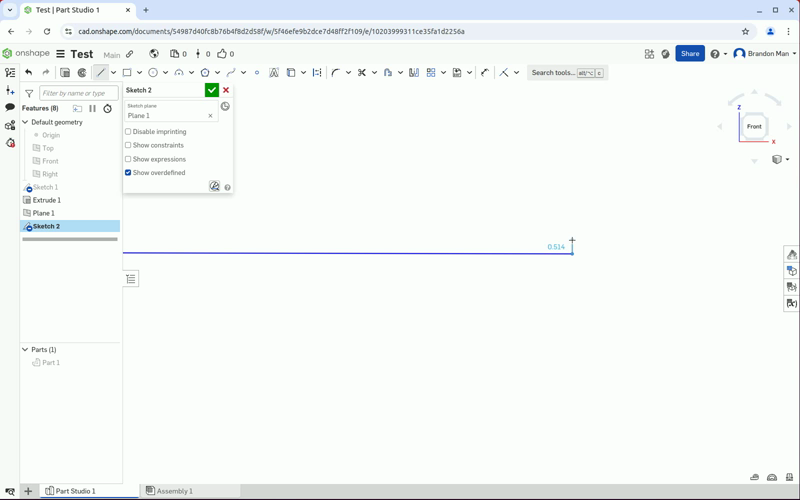
scroll(6)
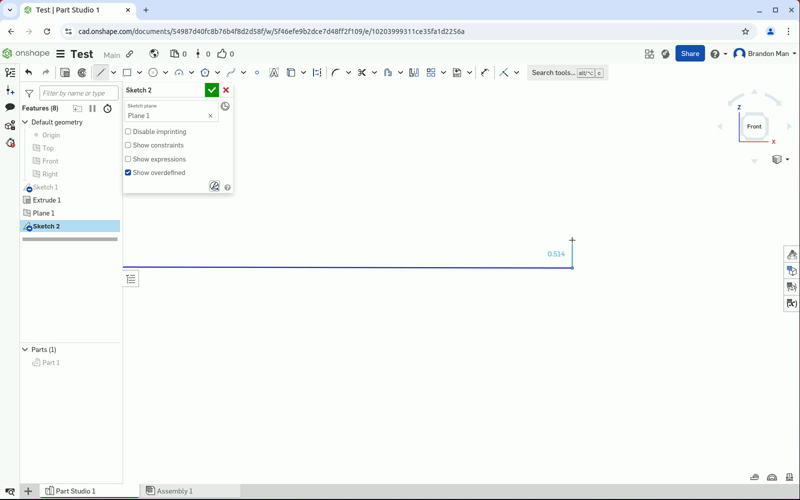
click(572, 239)
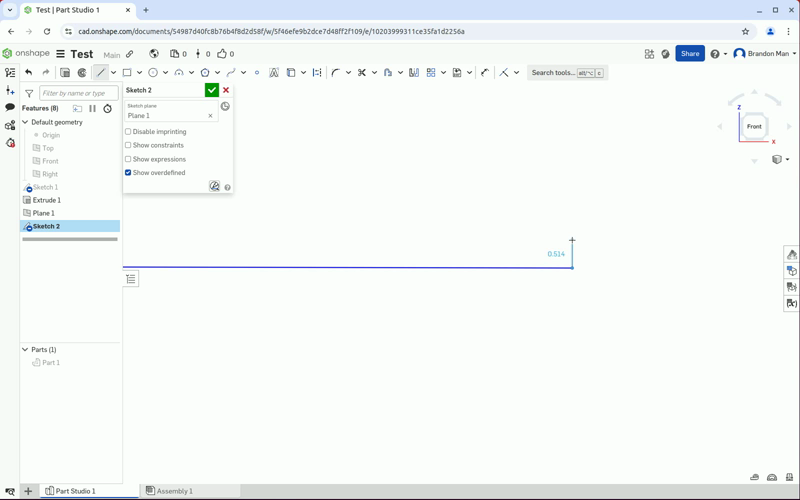
scroll(-6)
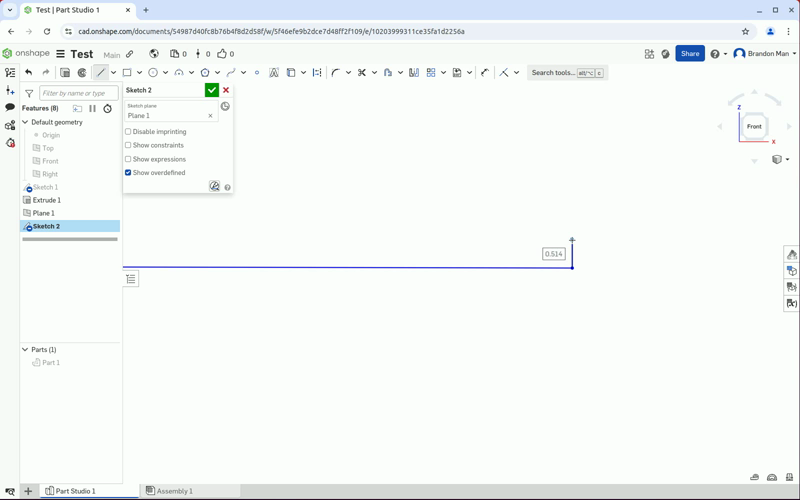
scroll(-6)
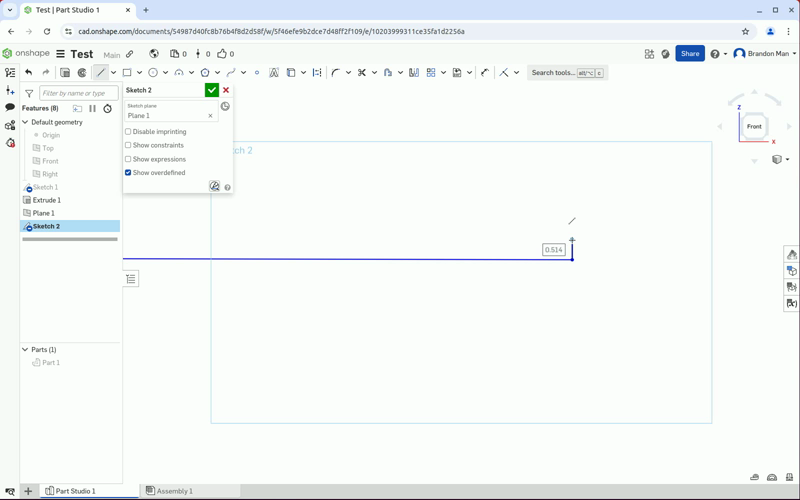
scroll(-6)
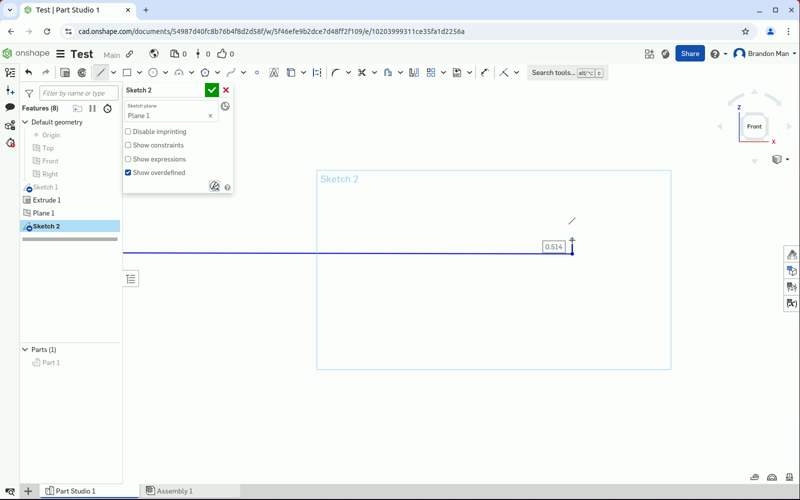
scroll(-6)
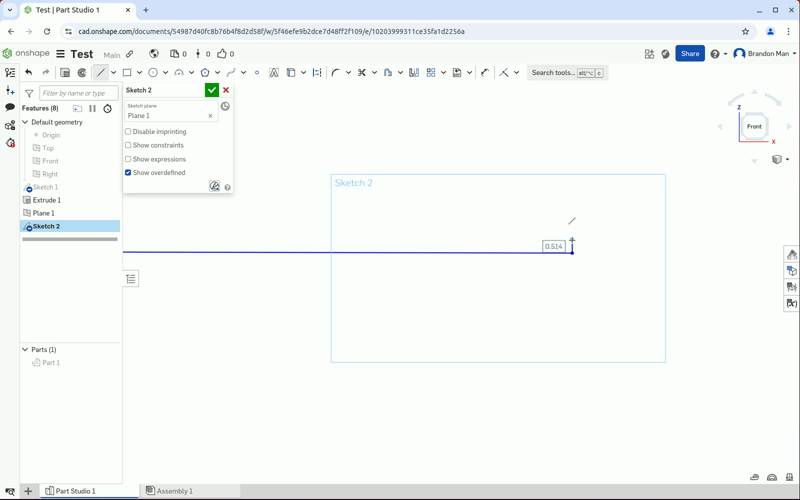
scroll(-6)
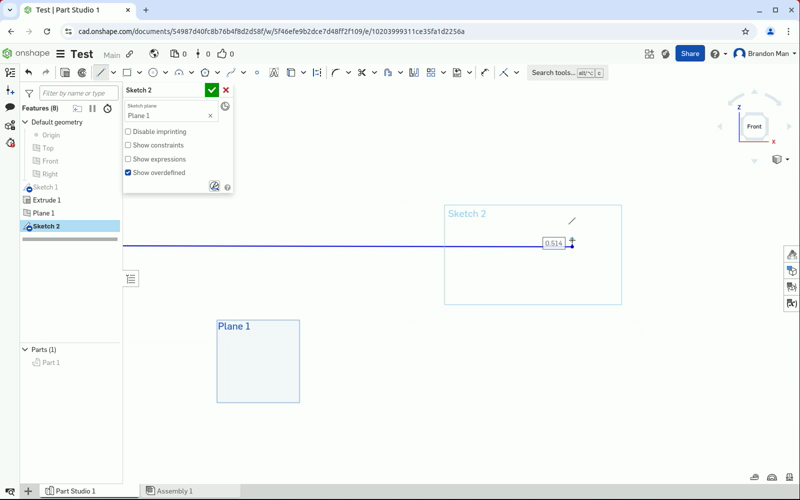
scroll(-6)
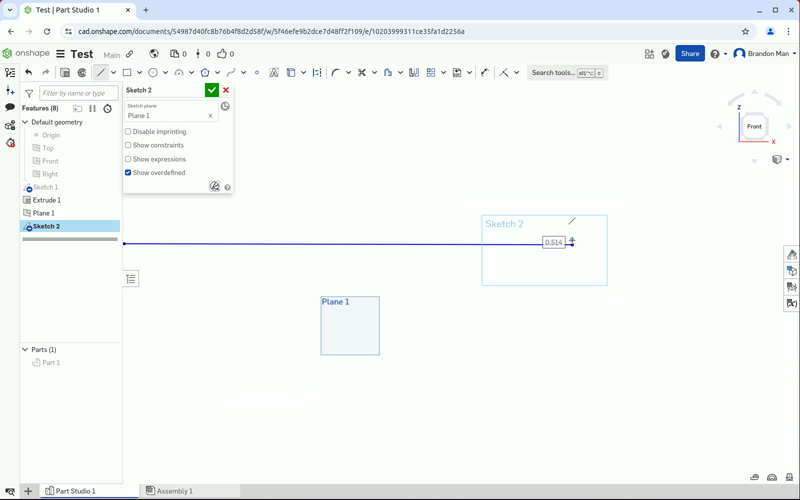
scroll(-6)
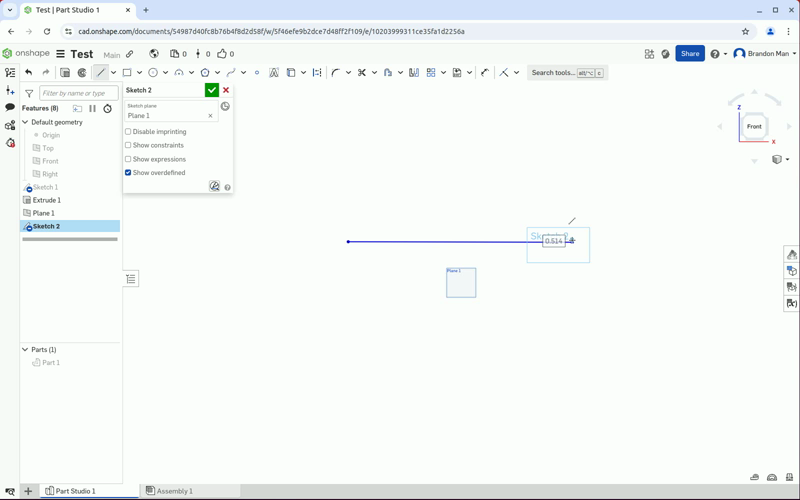
key_up(shift)
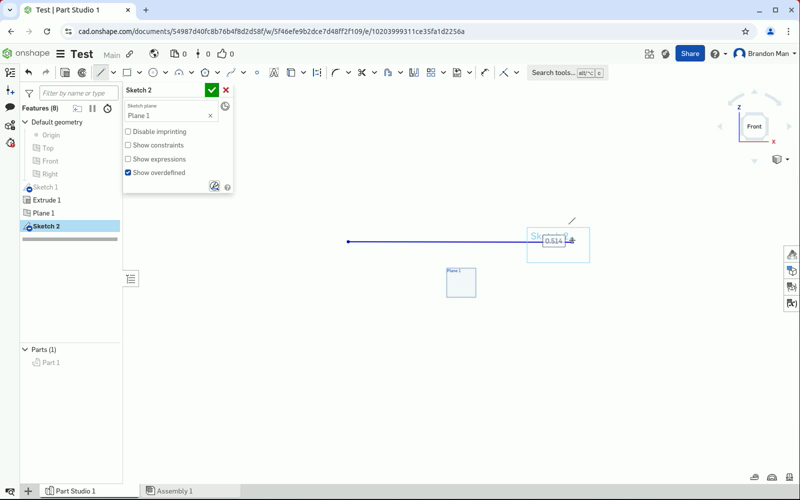
key_down(shift)
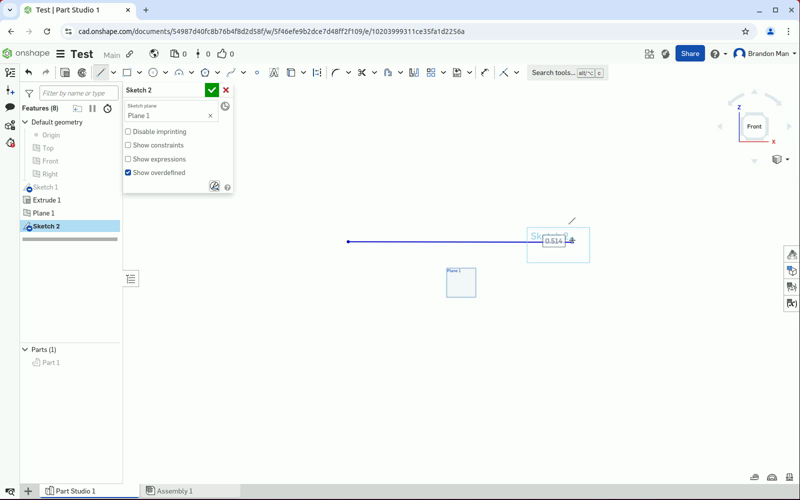
mouse_move(348, 239)
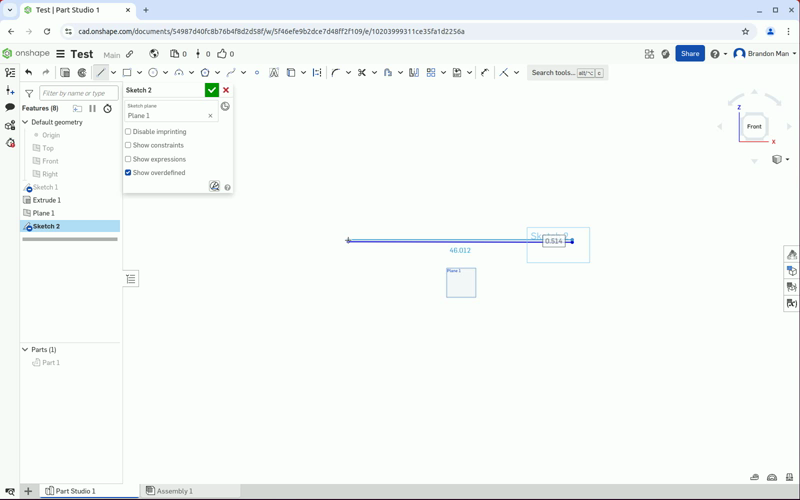
scroll(6)
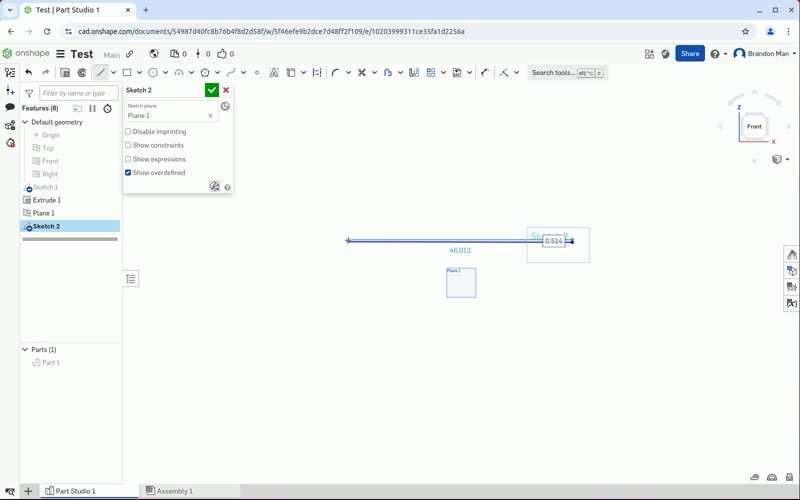
scroll(6)
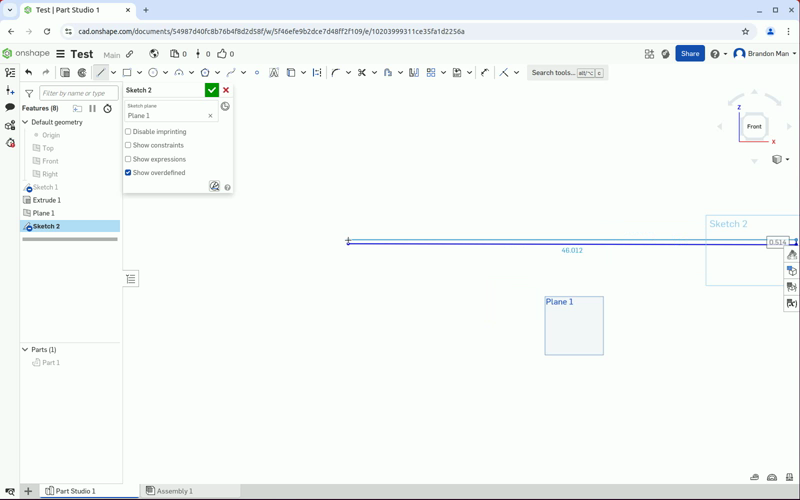
scroll(6)
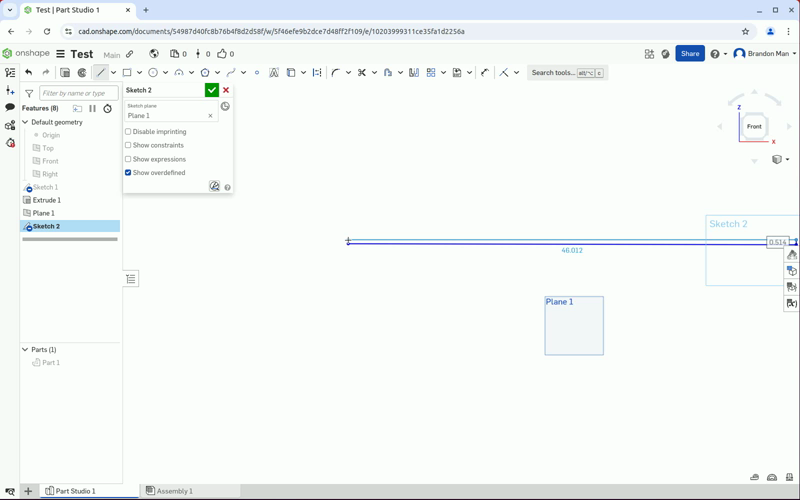
scroll(6)
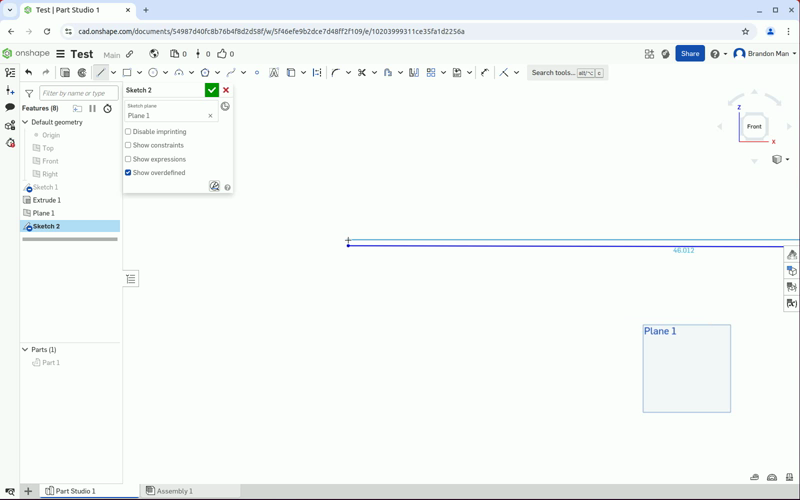
scroll(6)
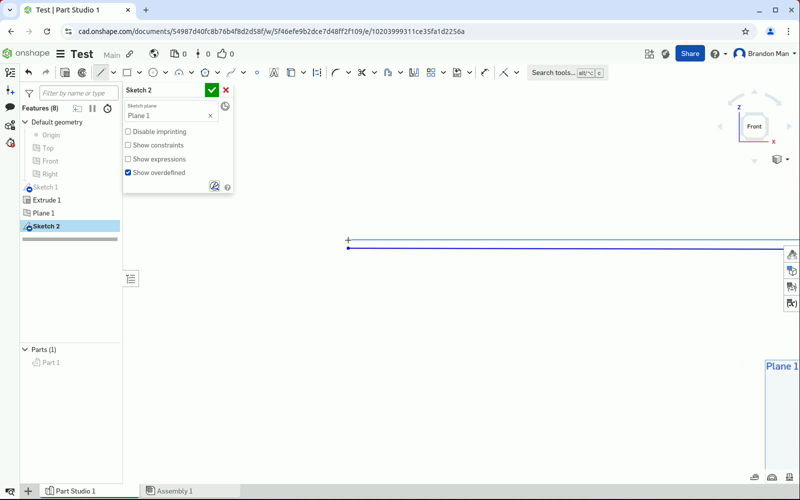
scroll(6)
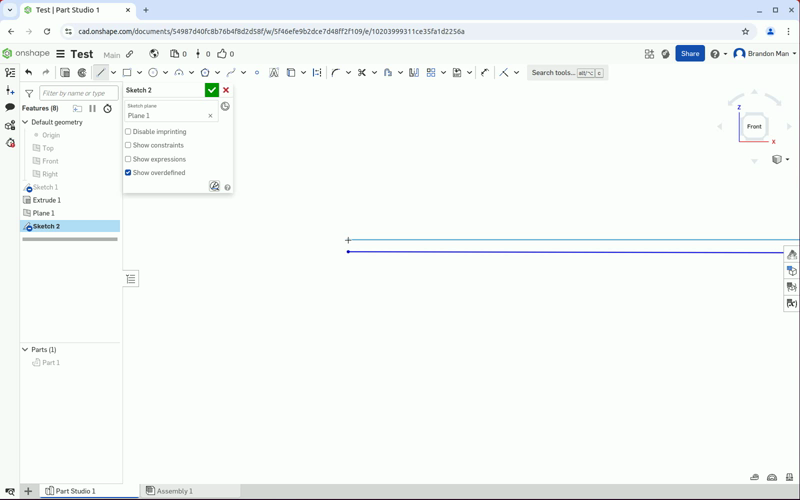
scroll(6)
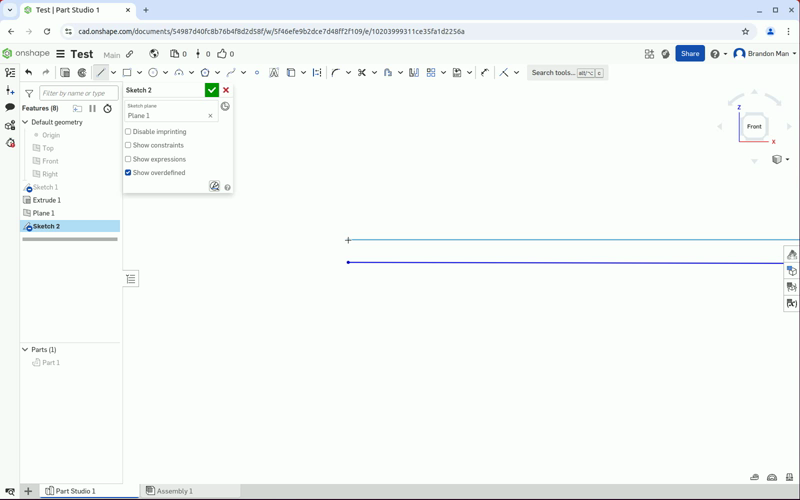
click(348, 239)
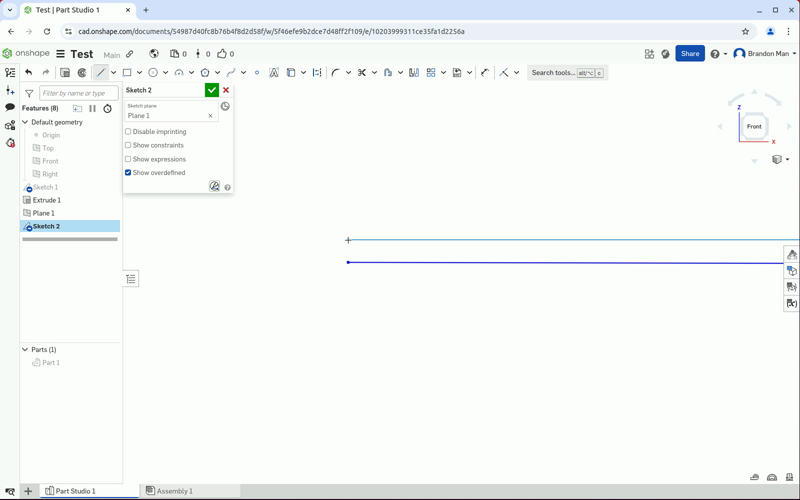
scroll(-6)
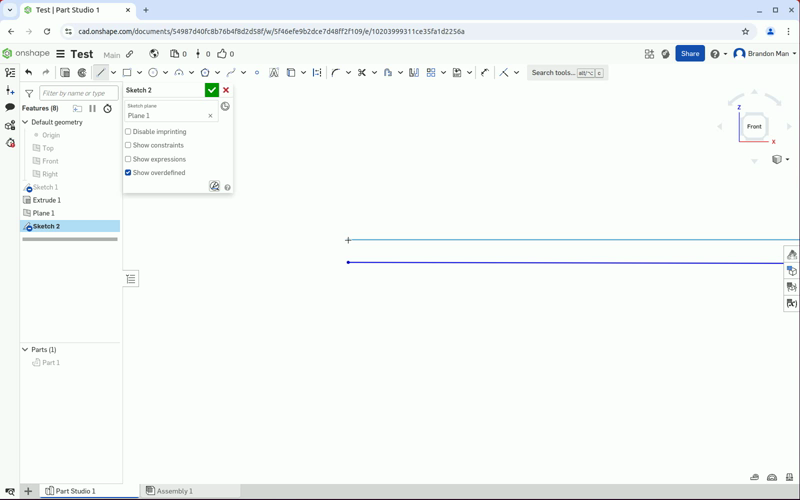
scroll(-6)
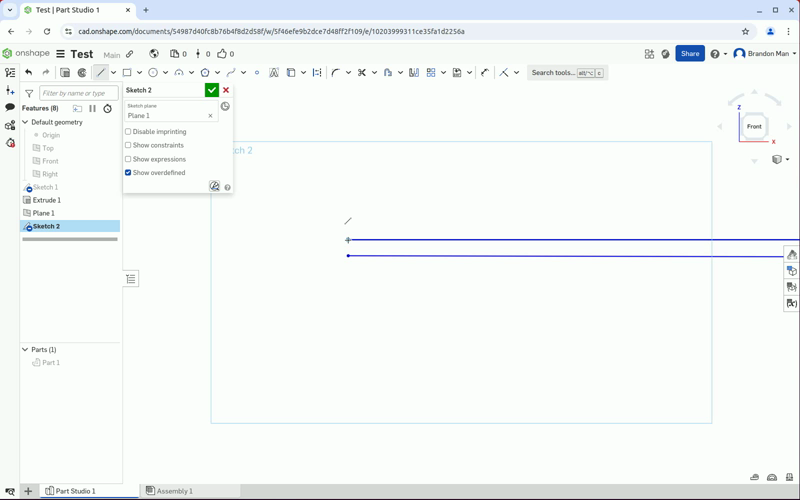
scroll(-6)
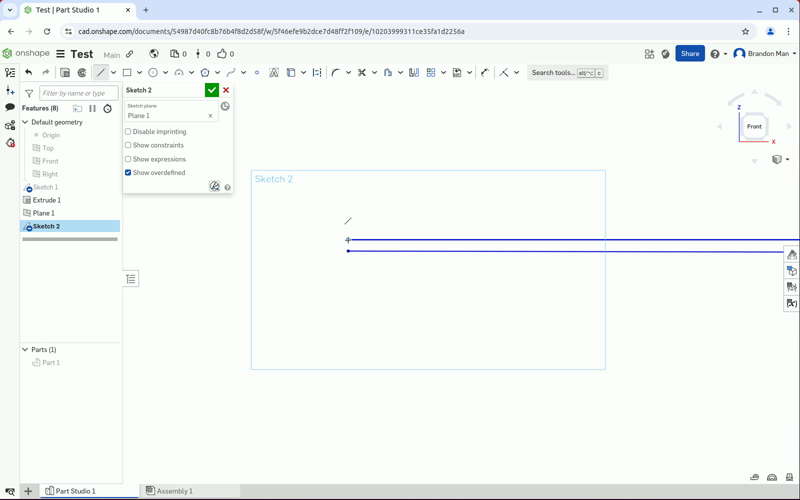
scroll(-6)
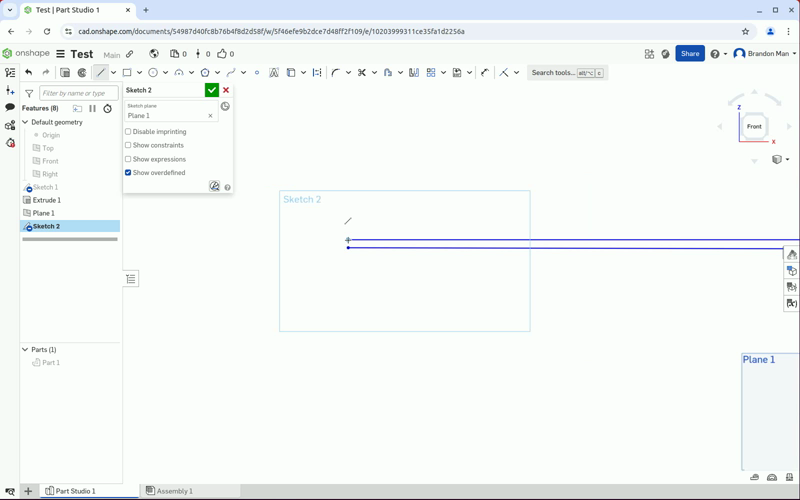
scroll(-6)
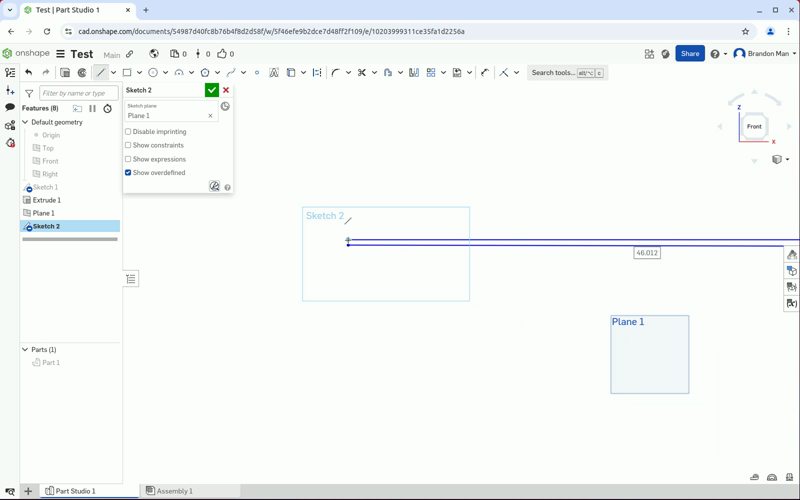
scroll(-6)
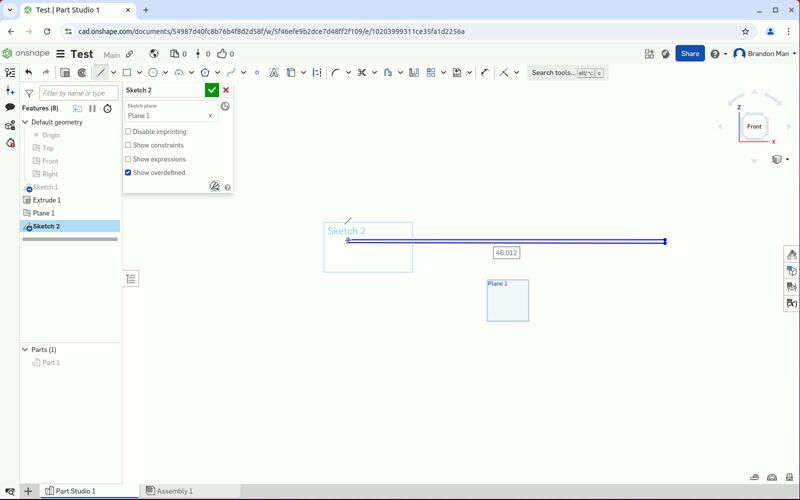
scroll(-6)
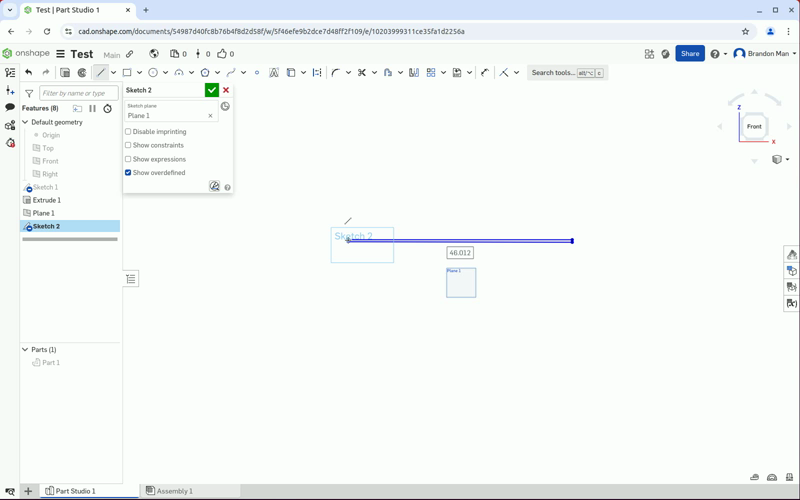
key_up(shift)
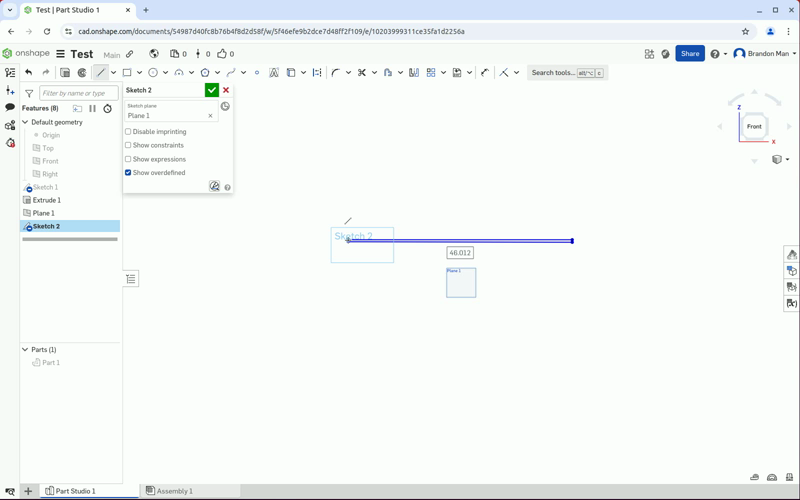
mouse_move(378, 239)
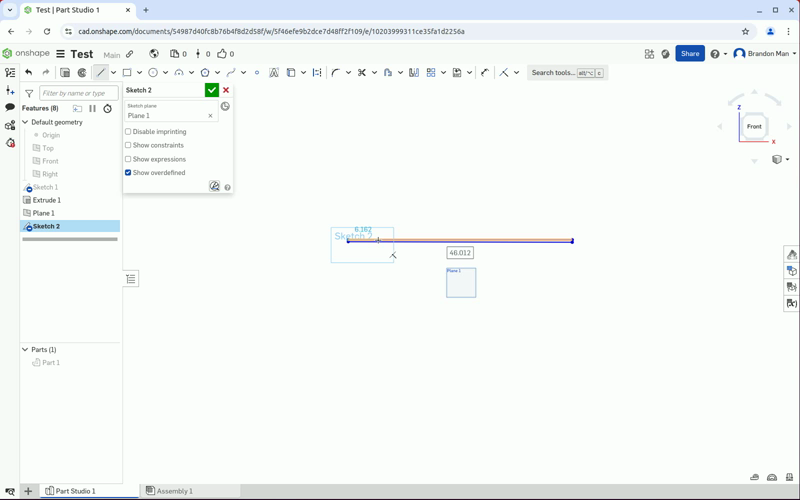
key_down(shift)
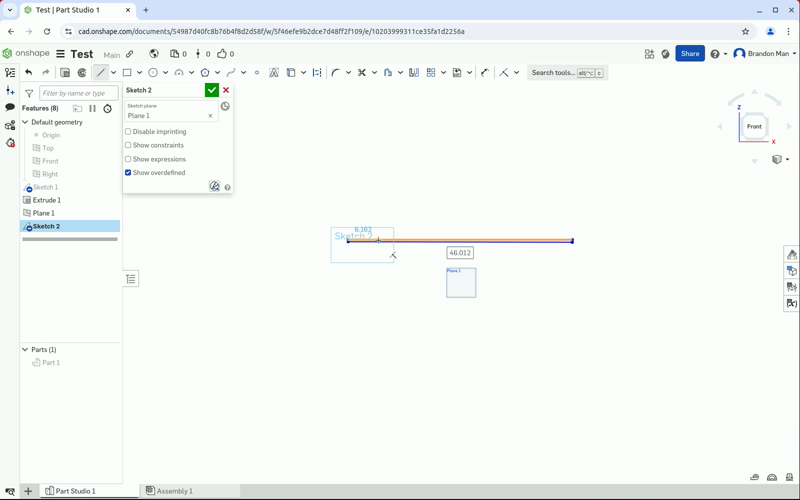
mouse_move(348, 241)
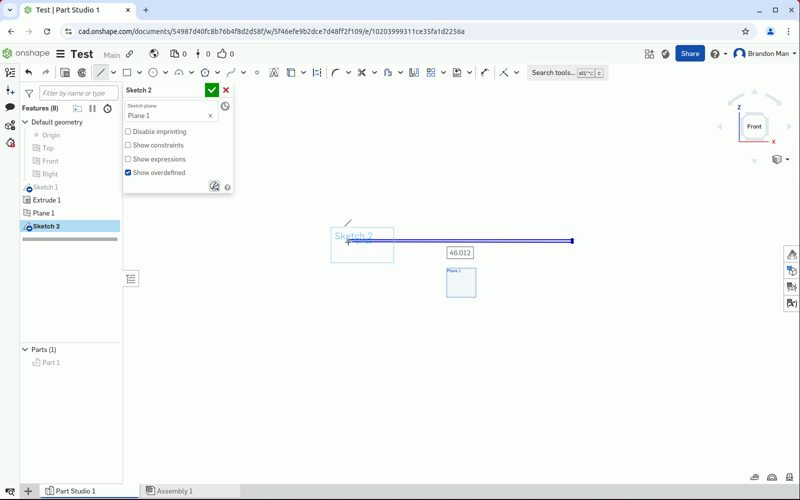
scroll(6)
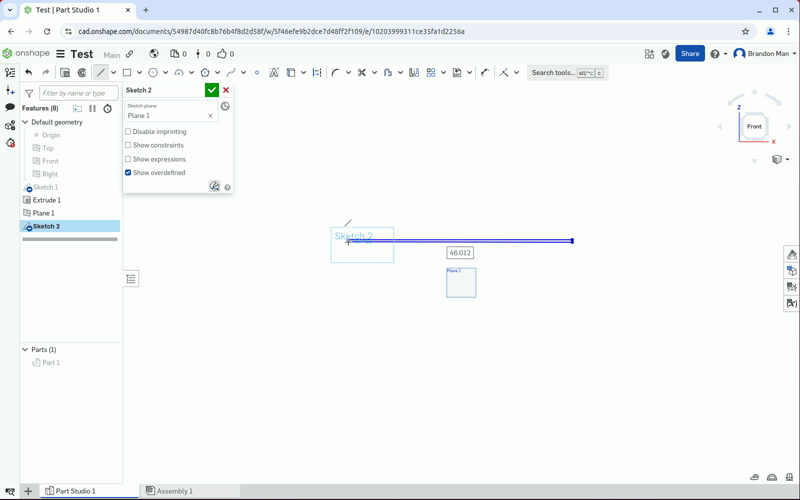
scroll(6)
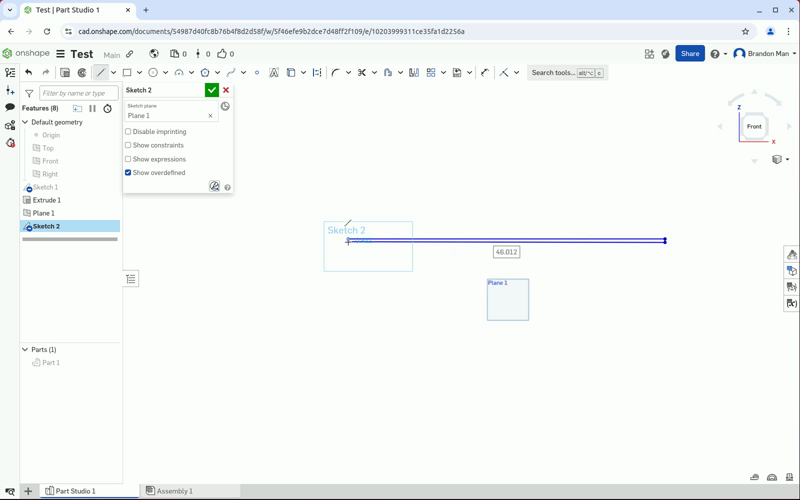
scroll(6)
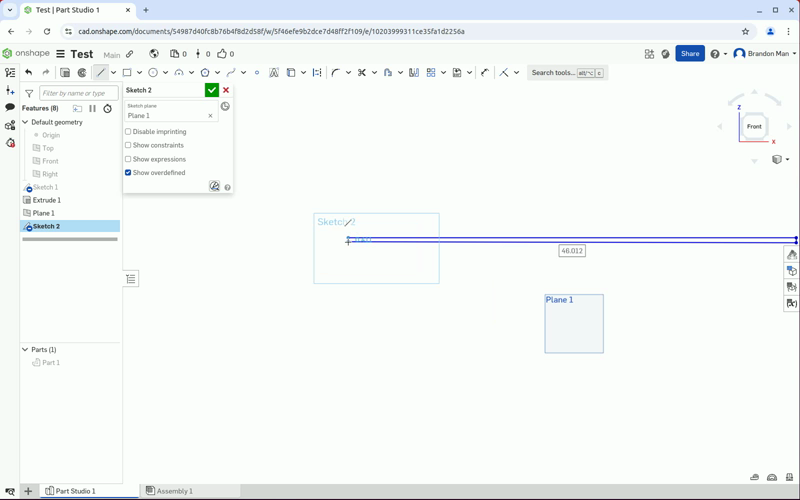
scroll(6)
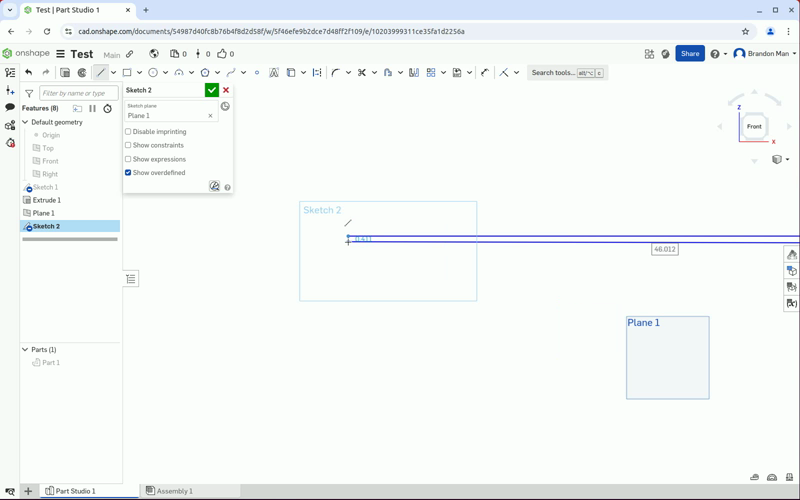
scroll(6)
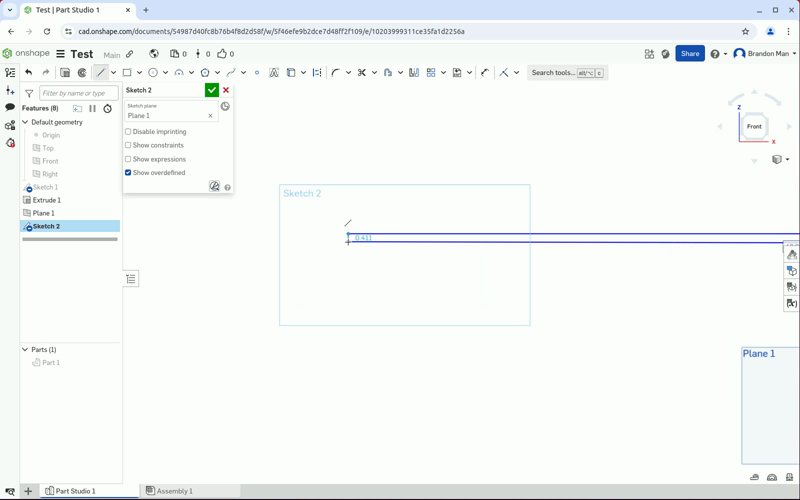
scroll(6)
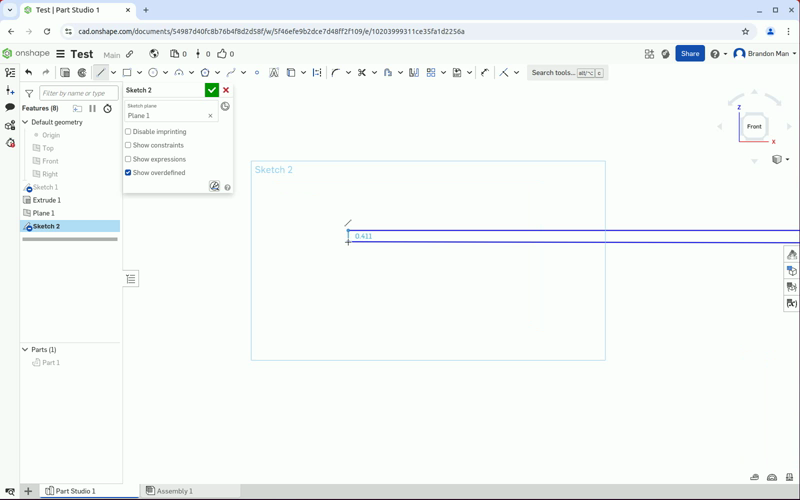
scroll(6)
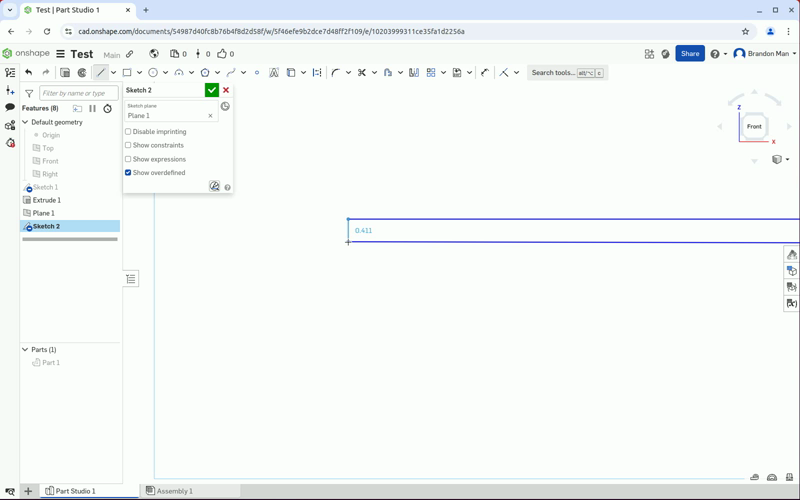
key_up(shift)
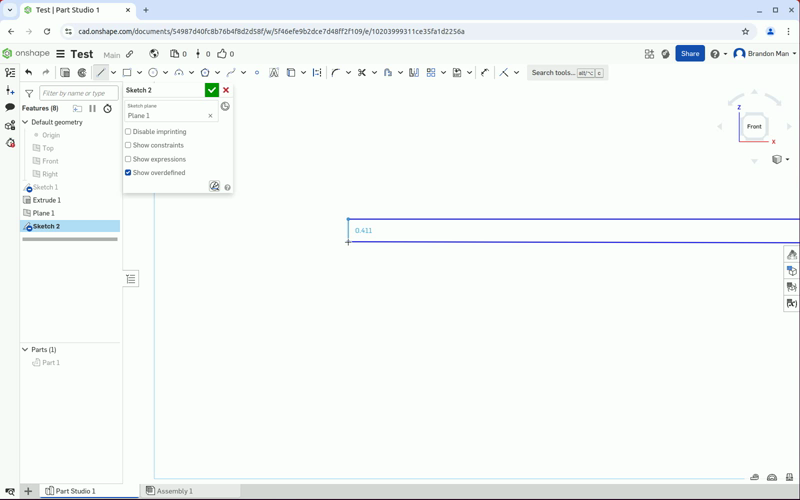
click(348, 241)
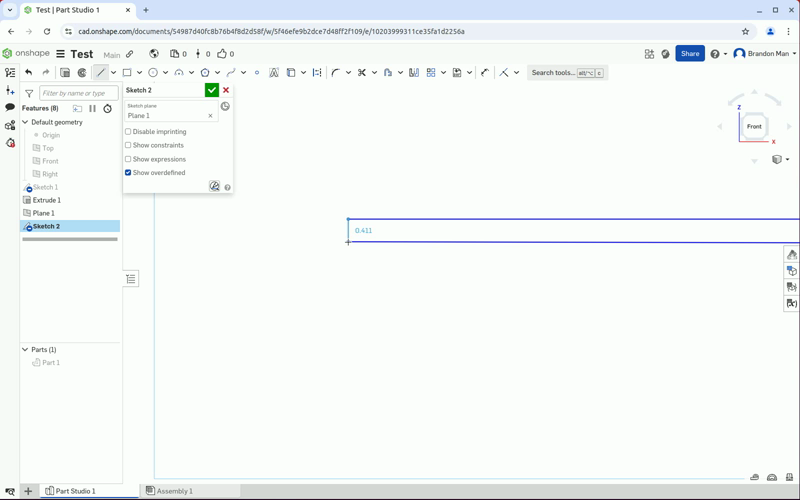
scroll(-6)
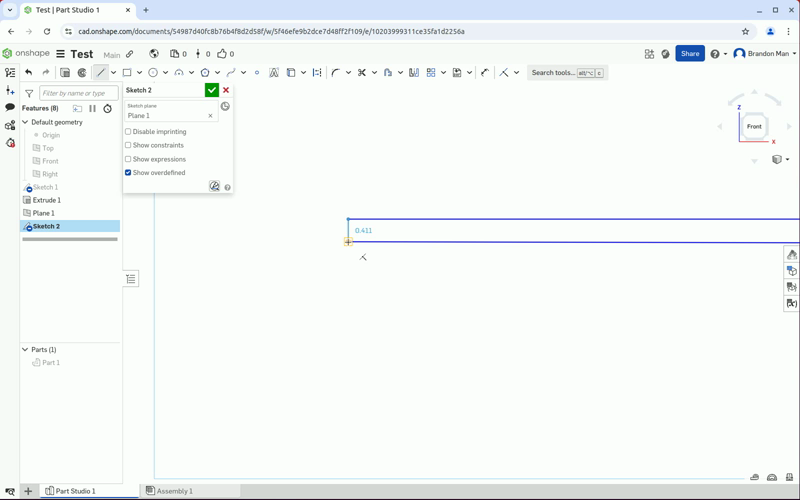
scroll(-6)
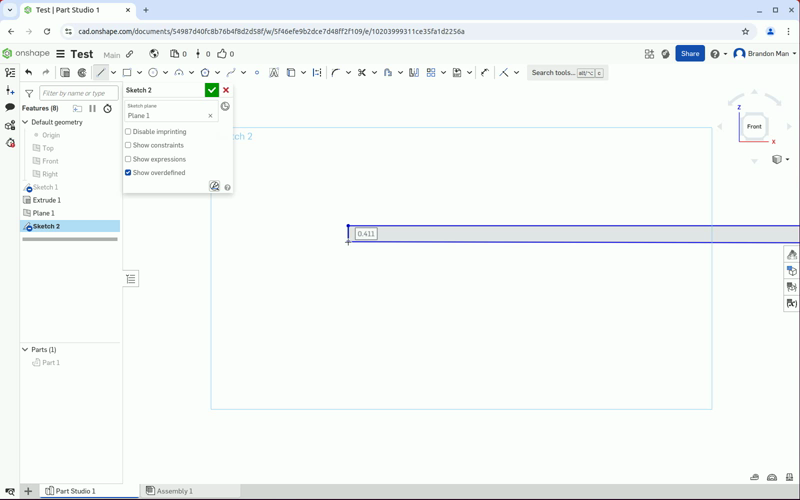
scroll(-6)
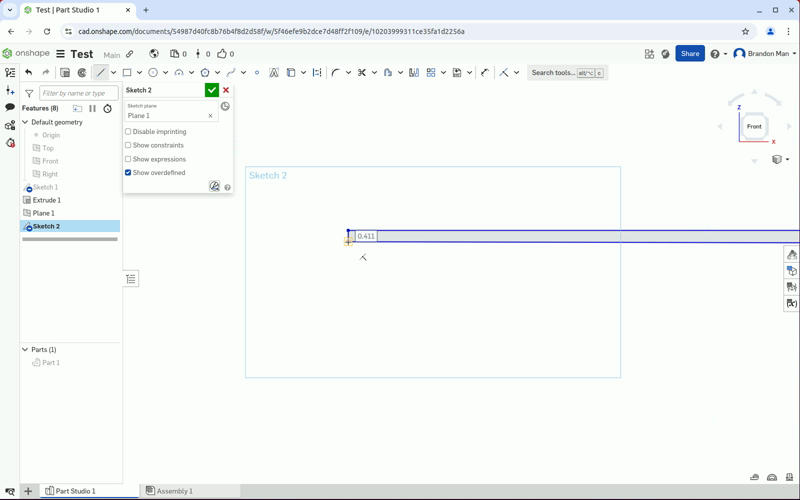
scroll(-6)
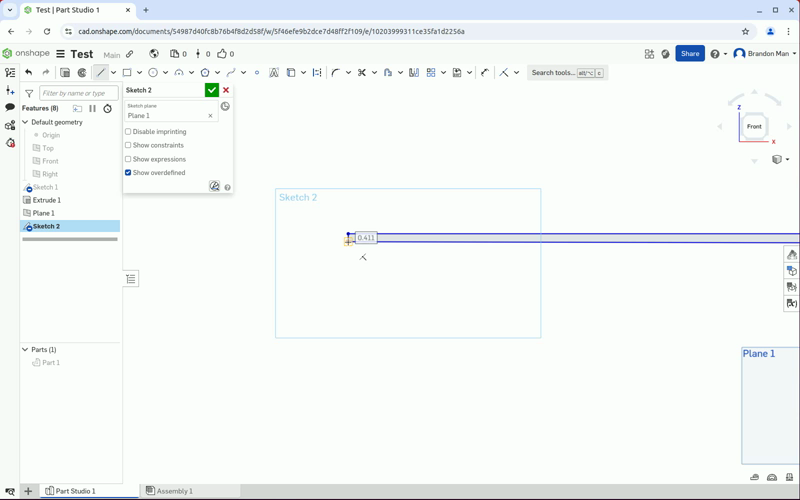
scroll(-6)
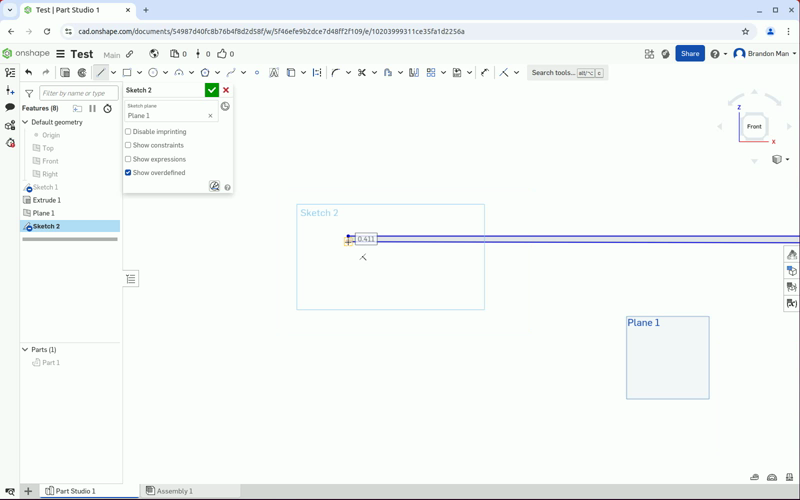
scroll(-6)
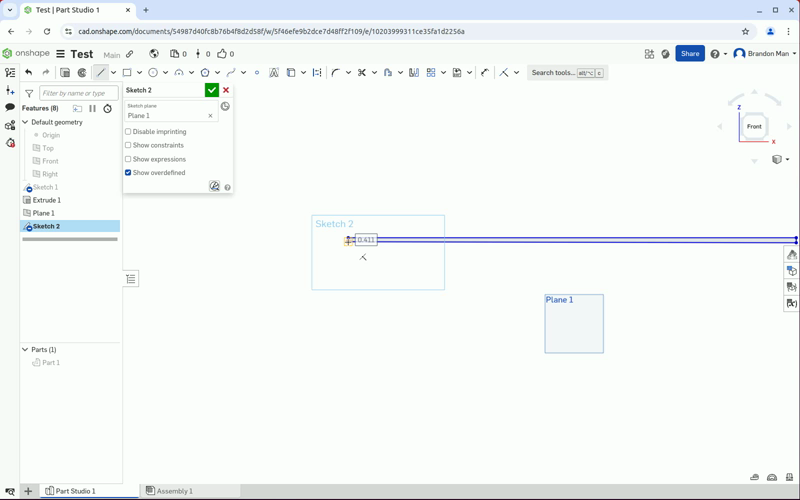
scroll(-6)
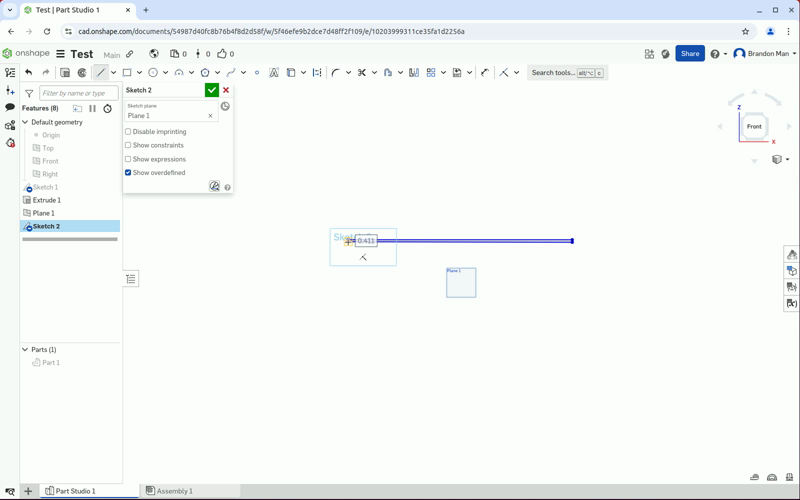
key(esc)
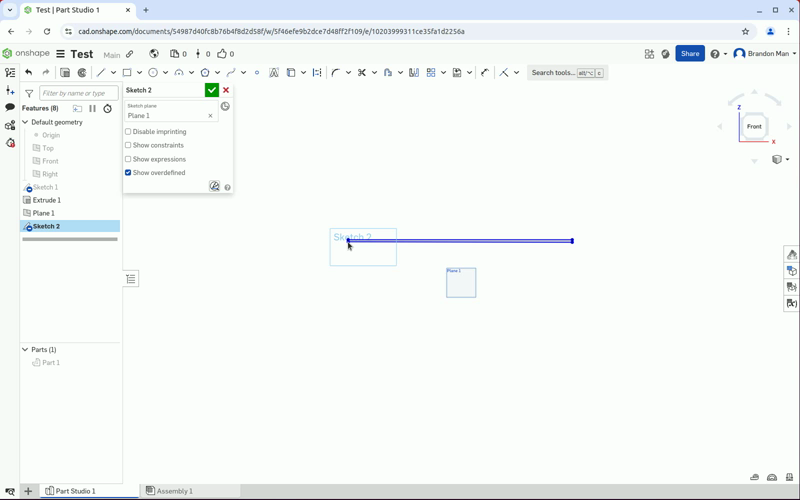
mouse_move(383, 240)
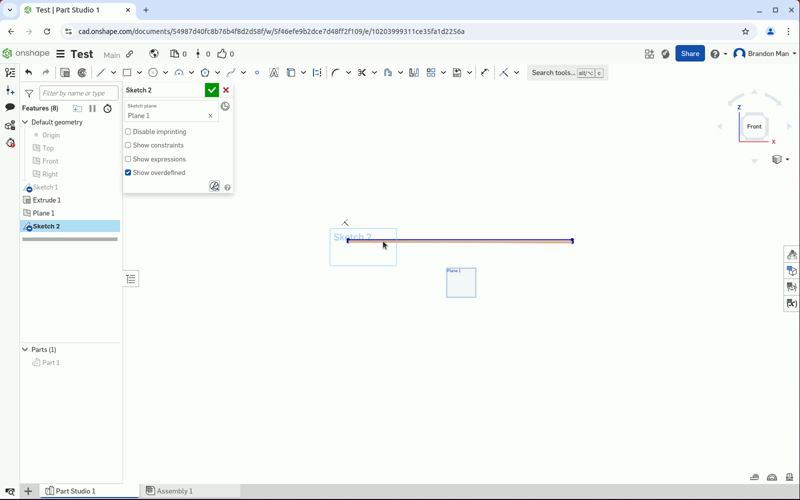
scroll(6)
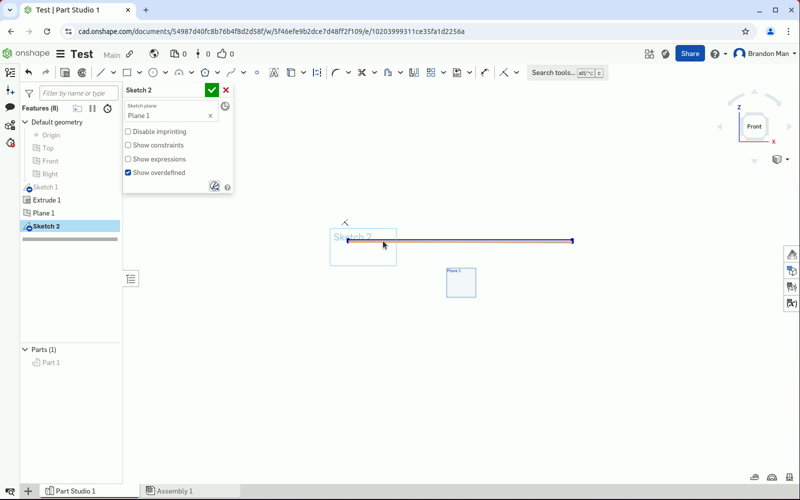
scroll(6)
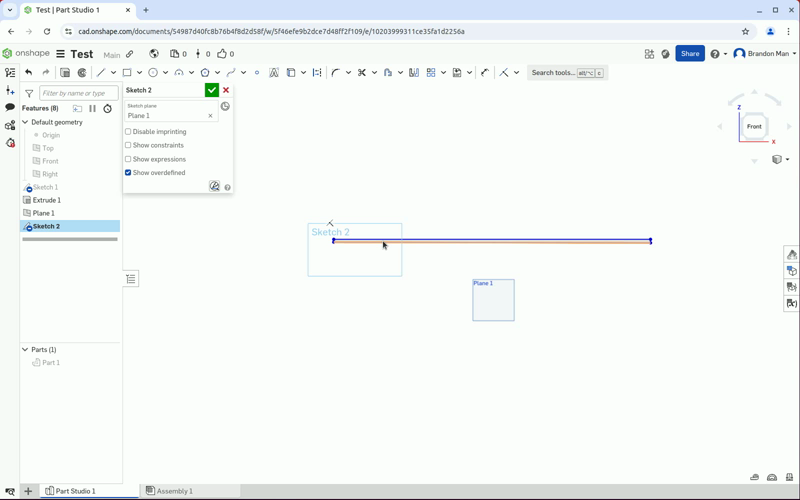
scroll(6)
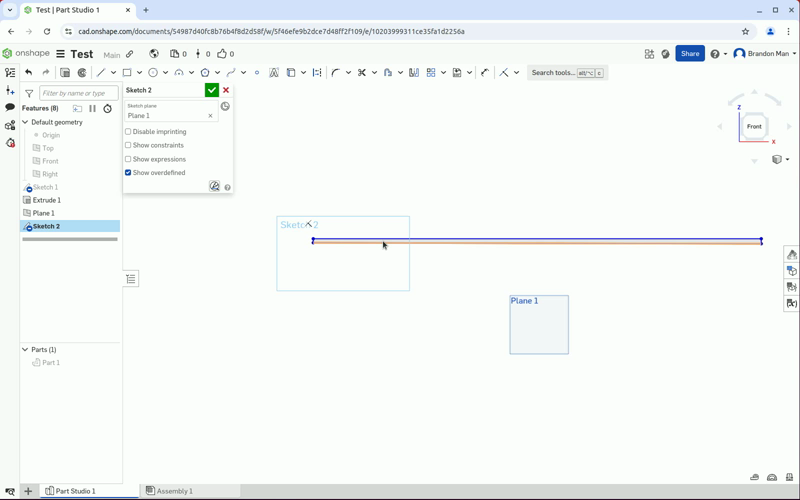
scroll(6)
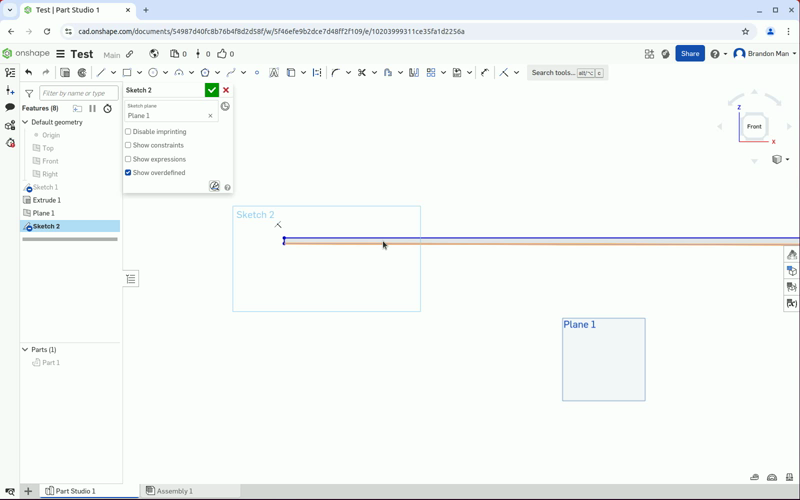
scroll(6)
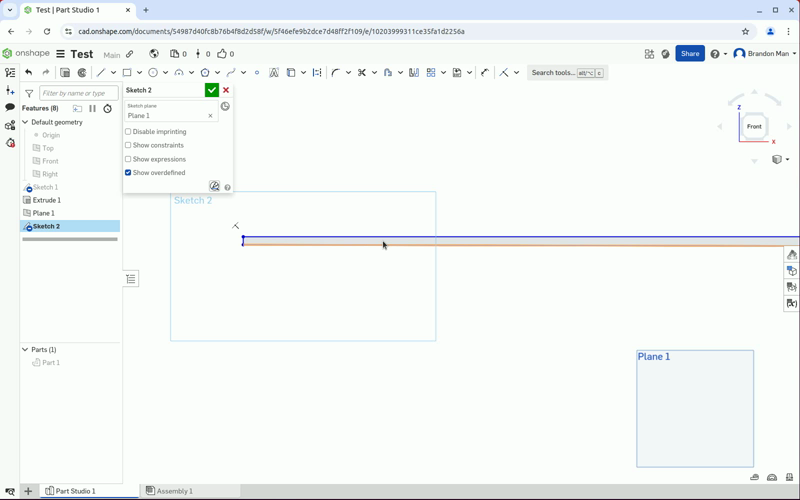
scroll(6)
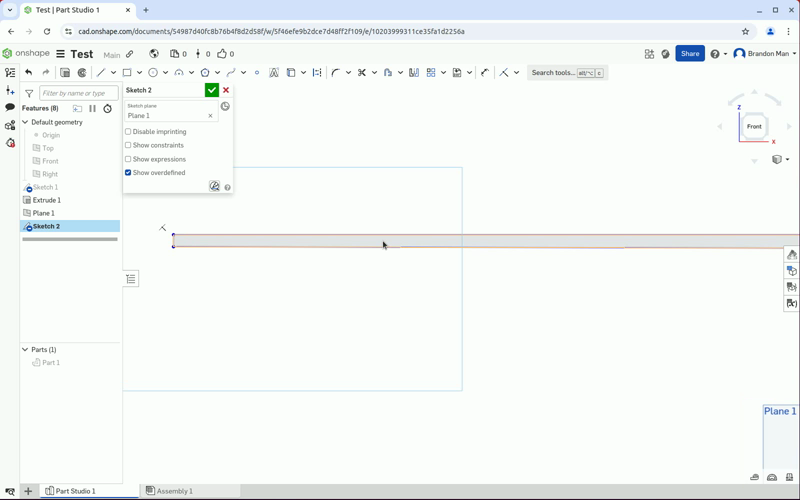
scroll(6)
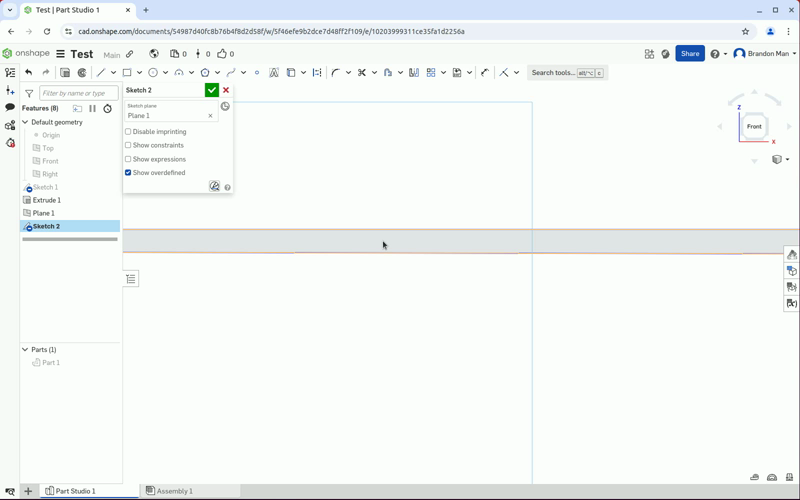
click(383, 240)
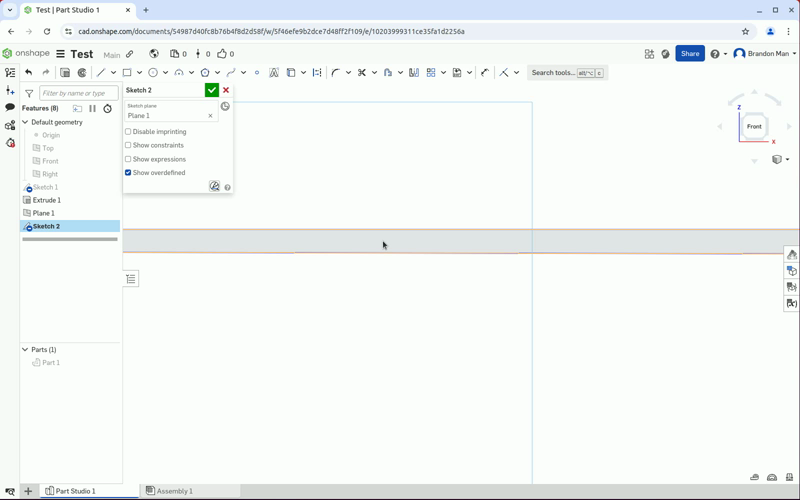
scroll(-6)
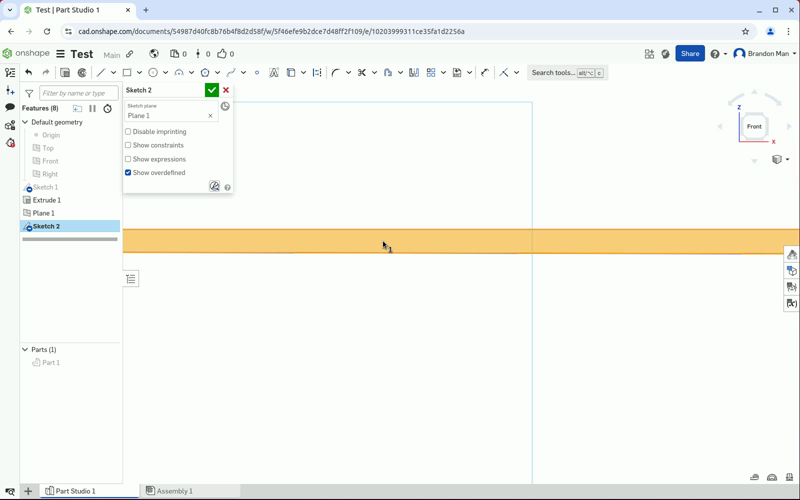
scroll(-6)
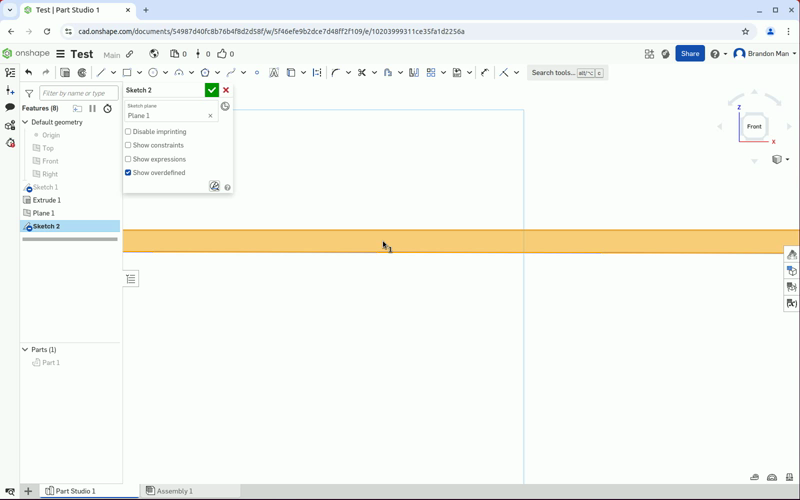
scroll(-6)
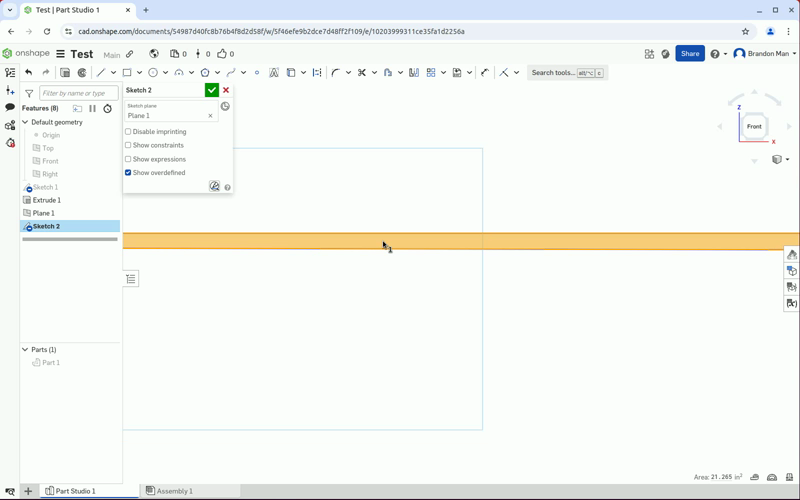
scroll(-6)
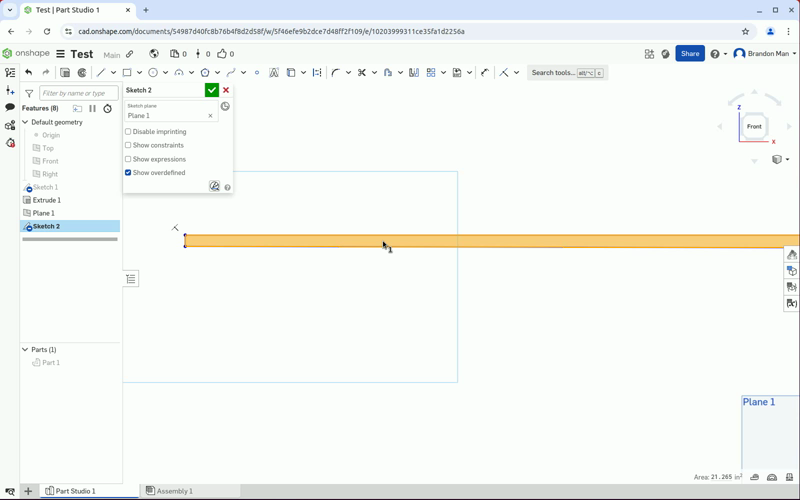
scroll(-6)
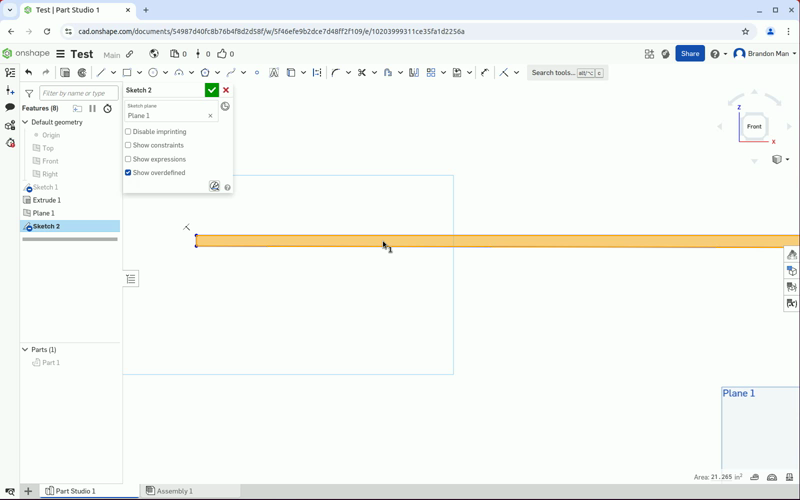
scroll(-6)
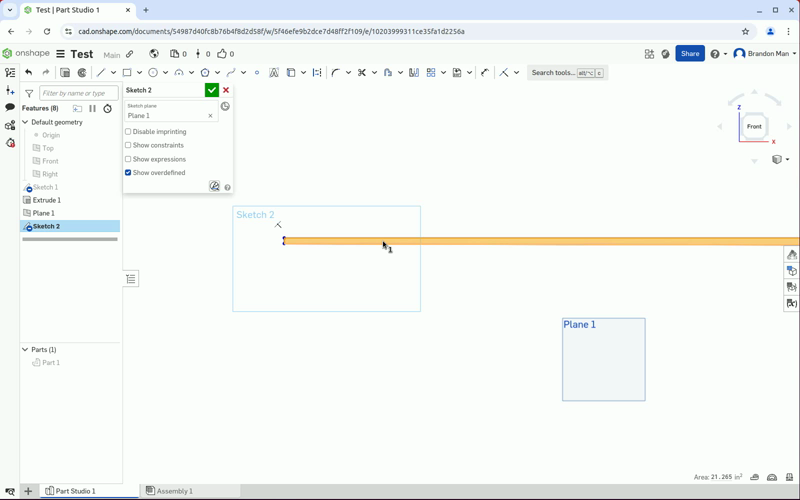
scroll(-6)
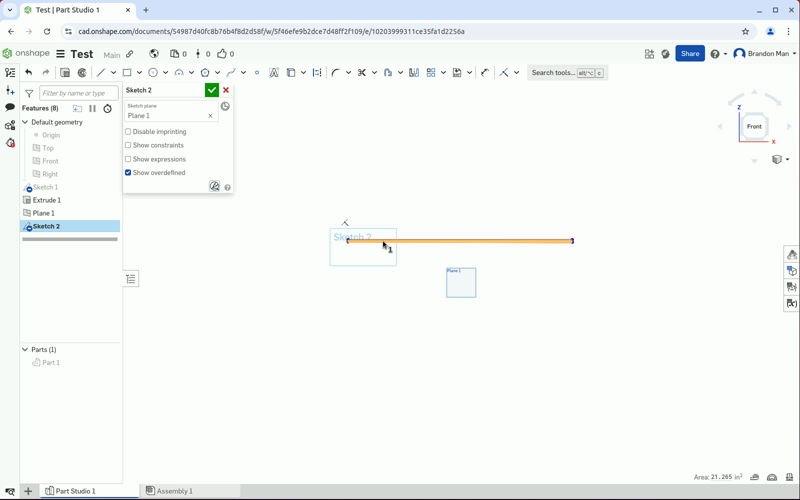
mouse_move(73, 352)
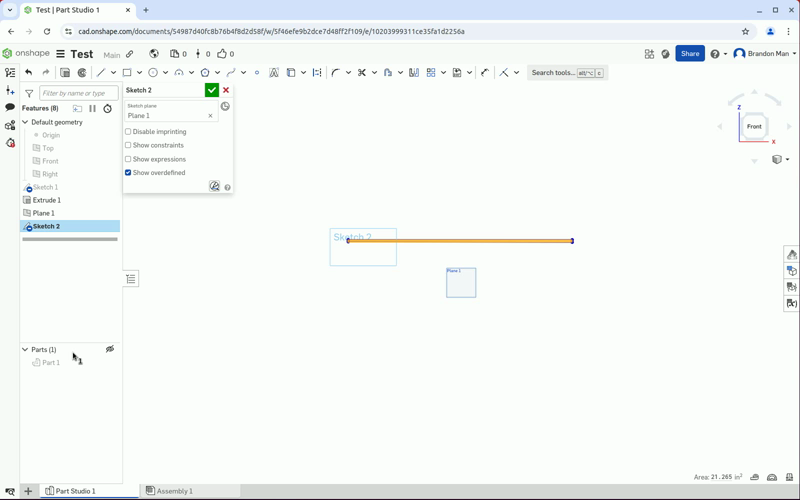
key(shift+y)
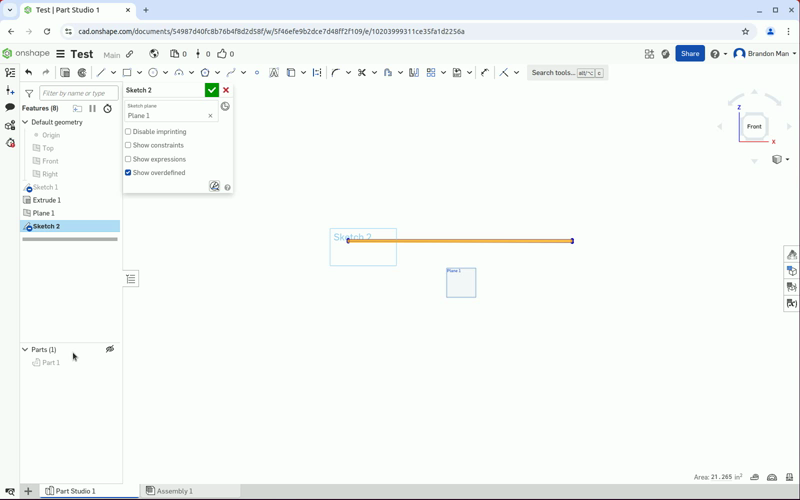
key(shift+e)
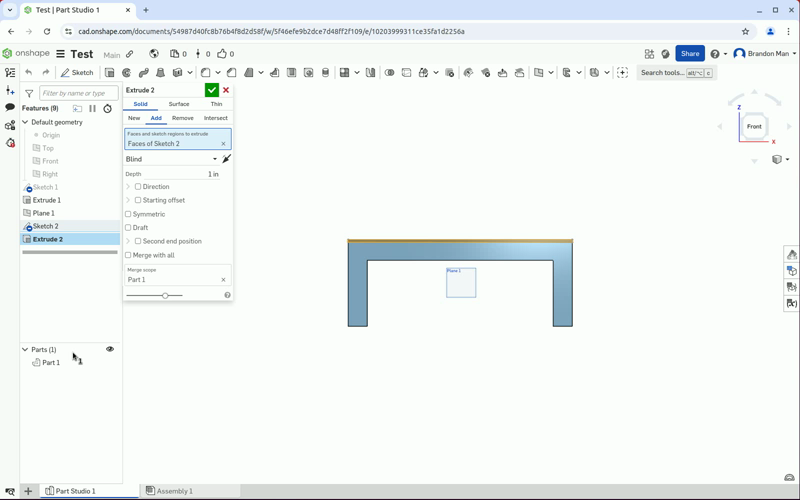
mouse_move(143, 106)
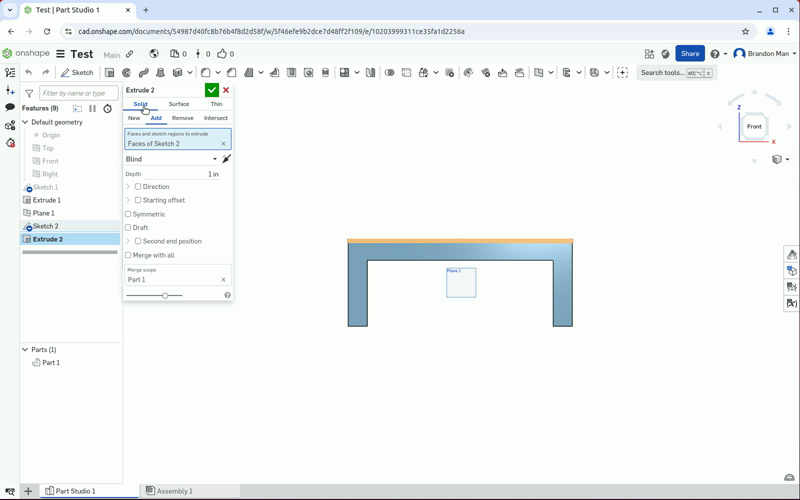
click(143, 106)
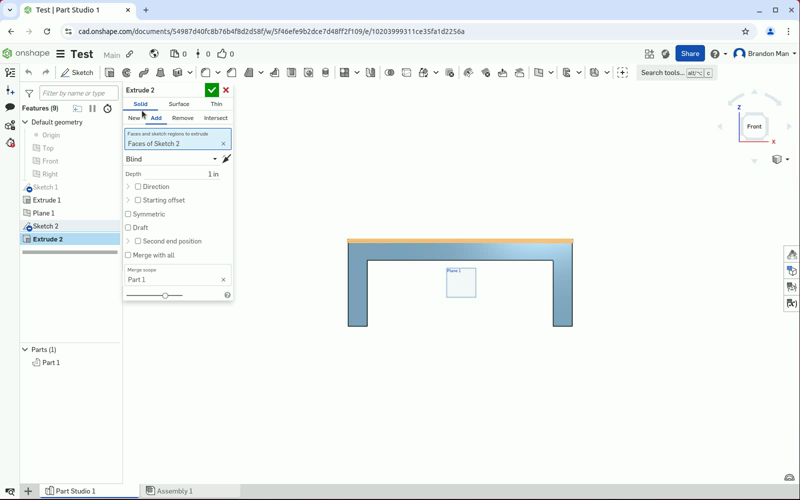
mouse_move(137, 120)
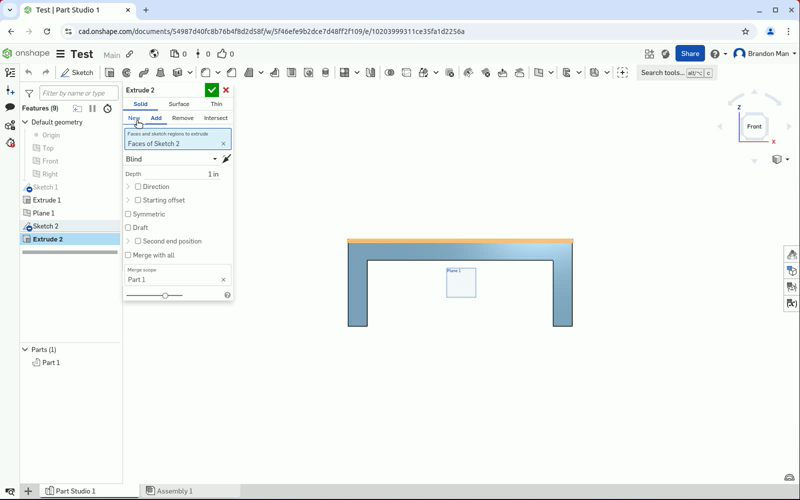
click(137, 120)
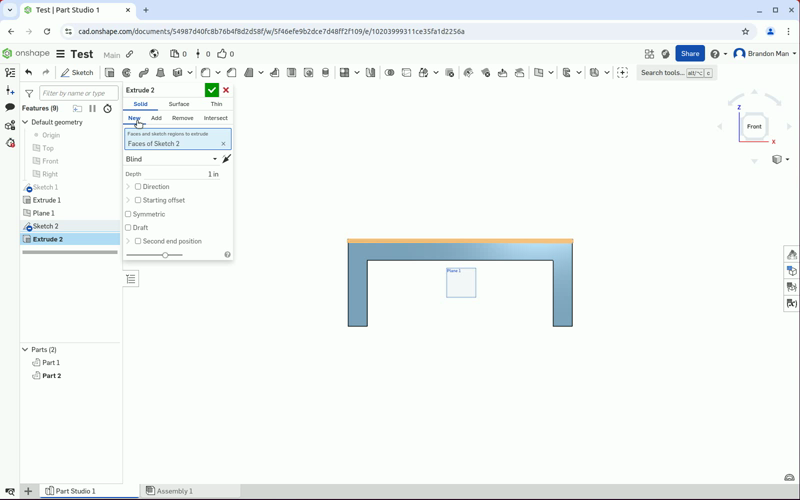
key(tab, 4)
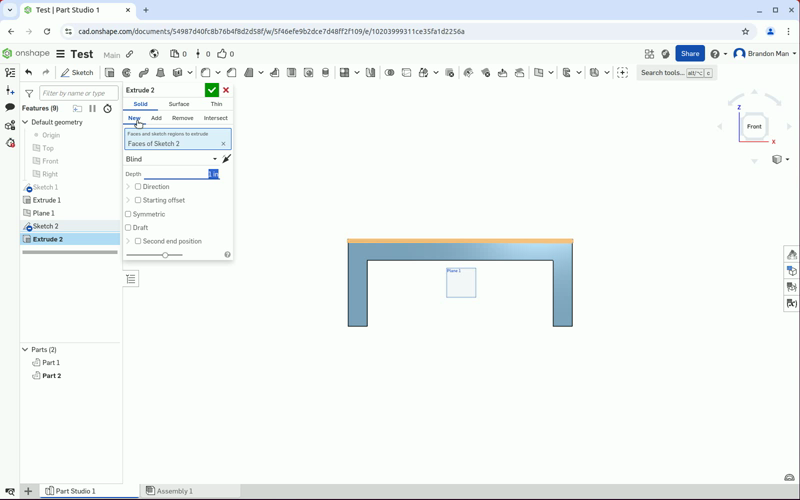
text(0.241)
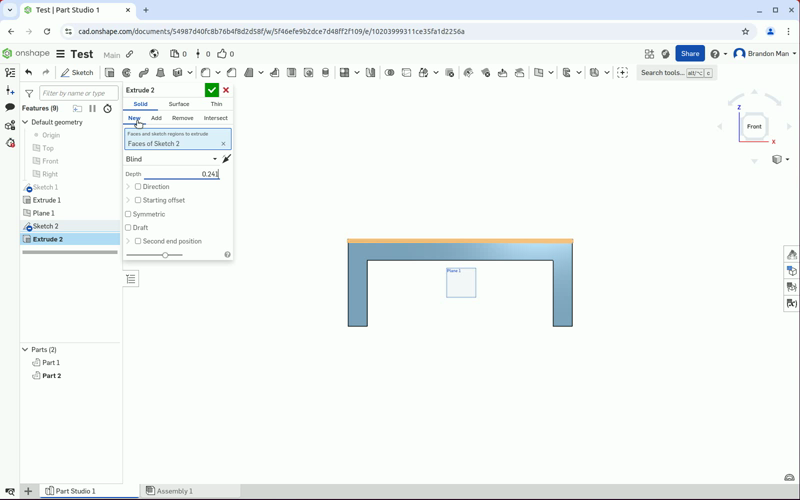
key(enter)
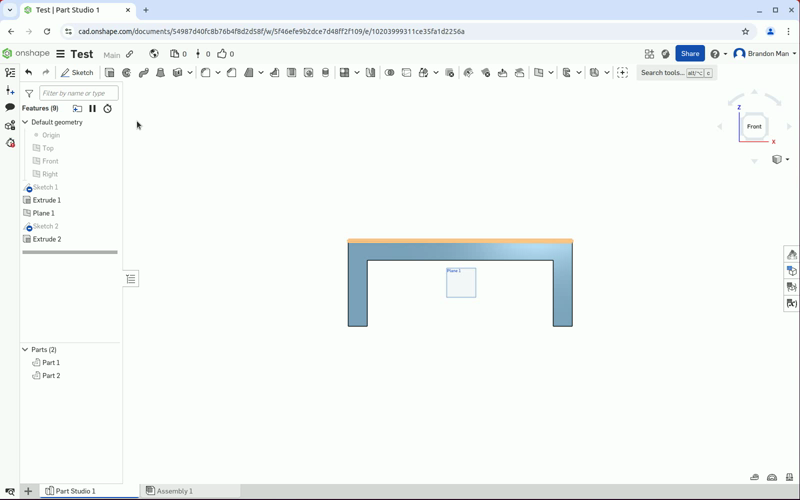
key(shift+h)
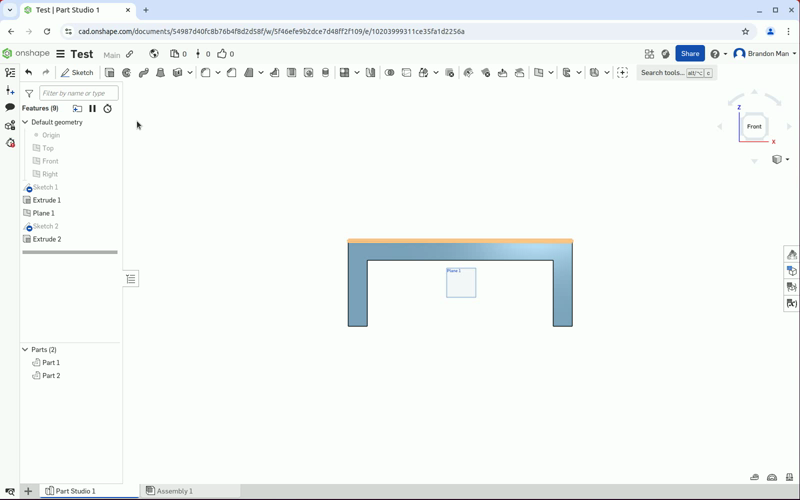
key(shift+h)
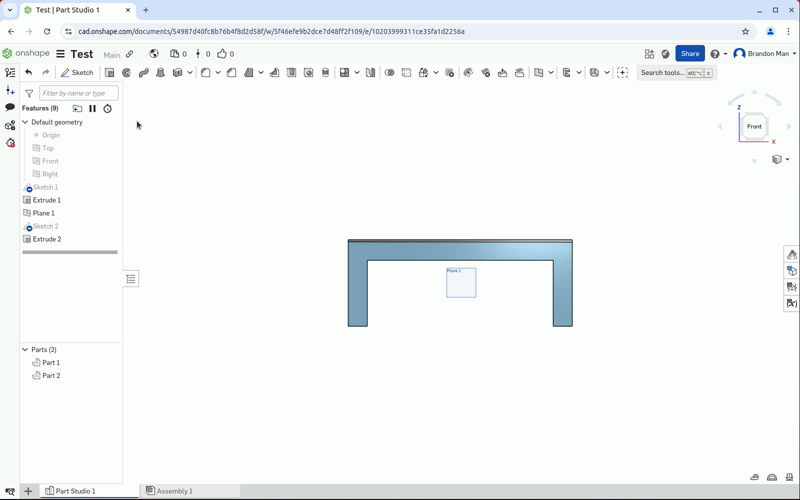
mouse_move(73, 189)
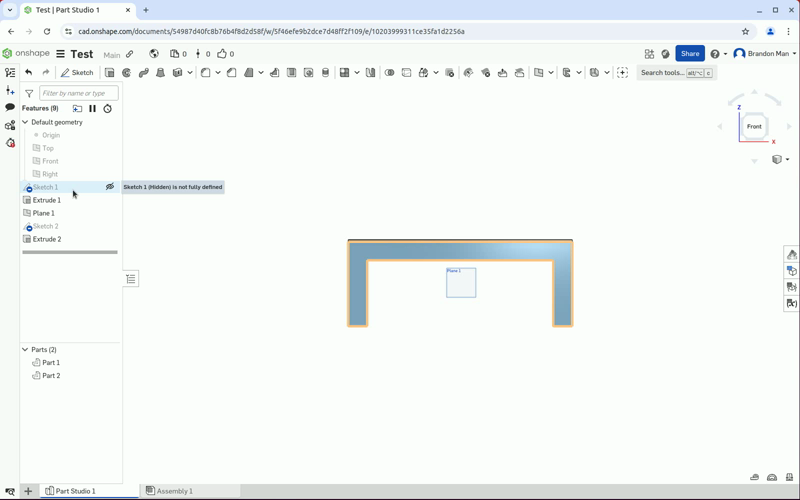
click(73, 189)
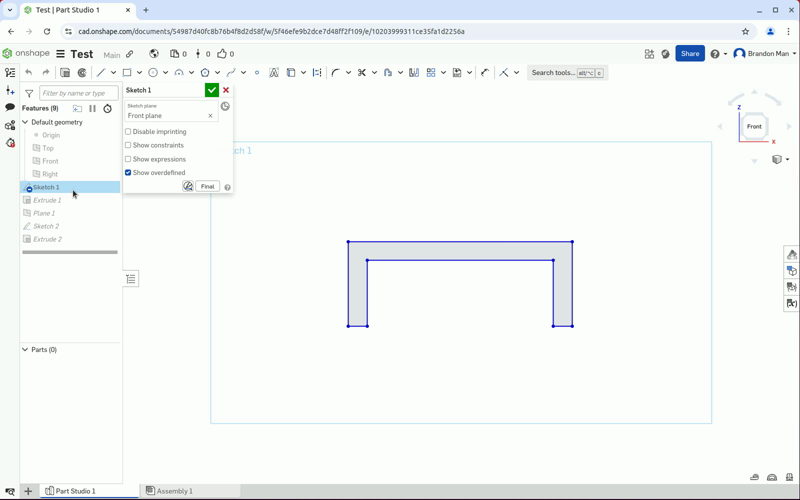
mouse_move(229, 92)
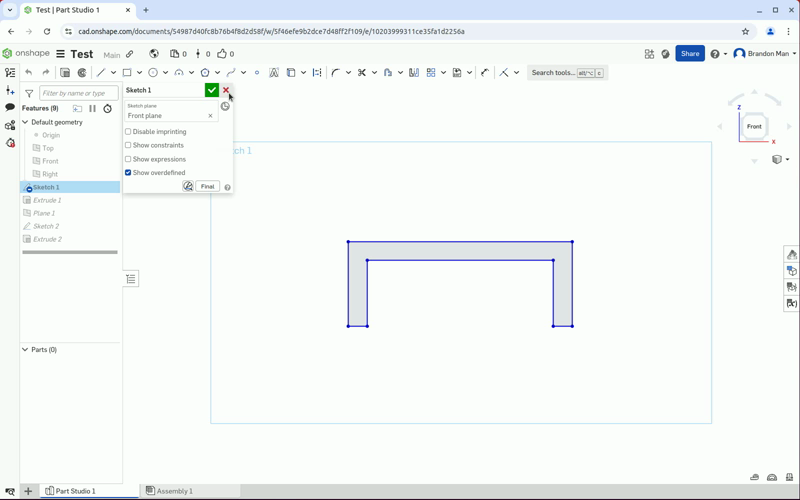
click(229, 92)
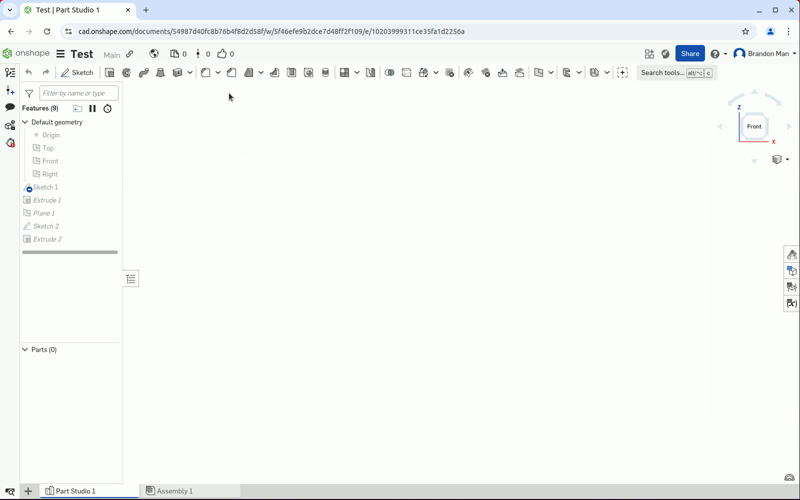
key(shift+s)
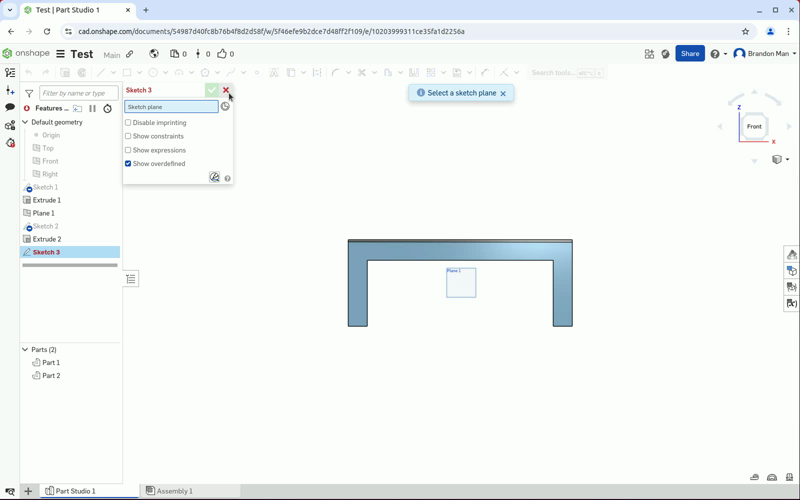
mouse_move(73, 215)
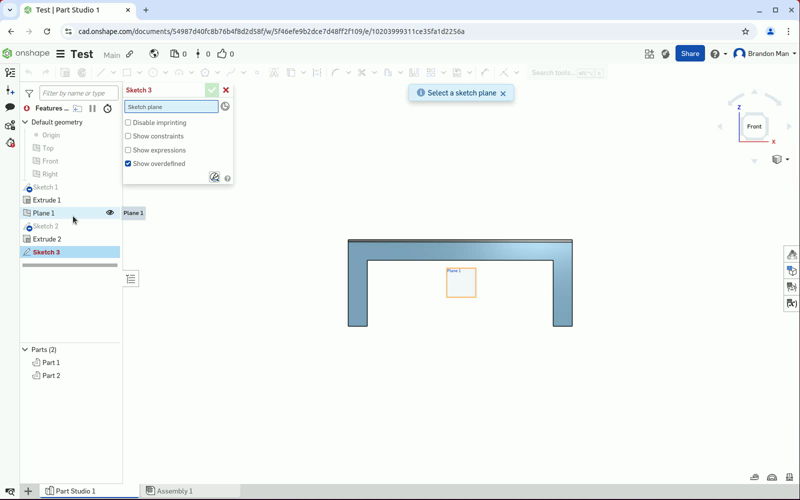
click(73, 215)
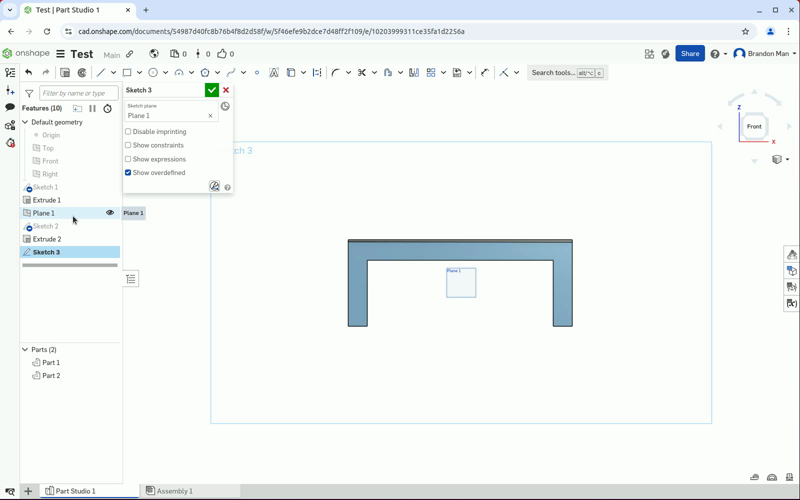
mouse_move(73, 352)
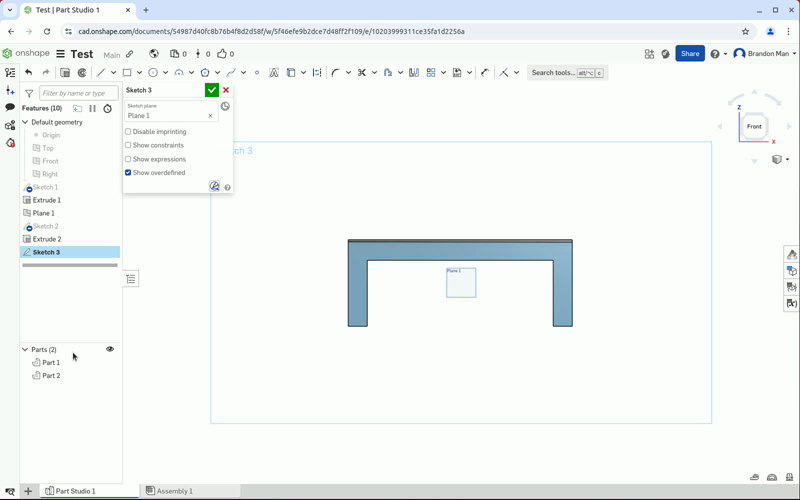
key(y)
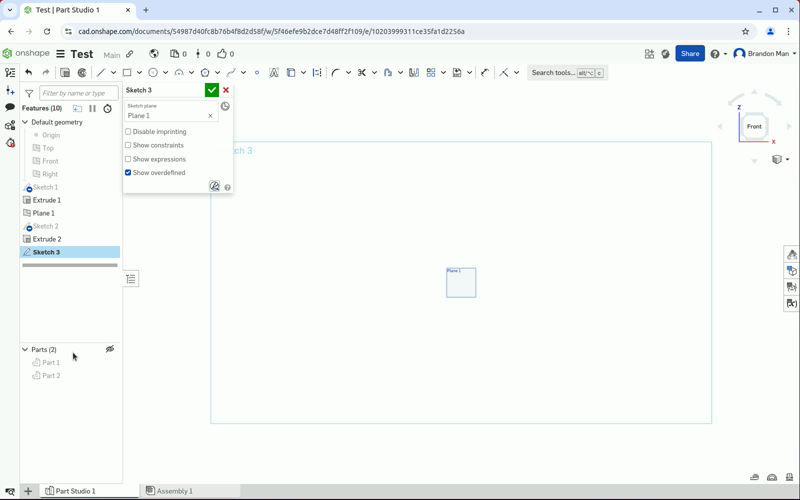
key(l)
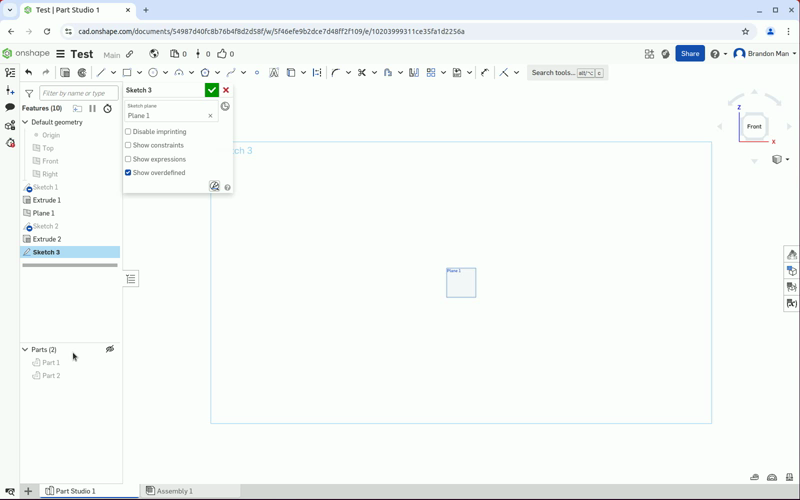
key_down(shift)
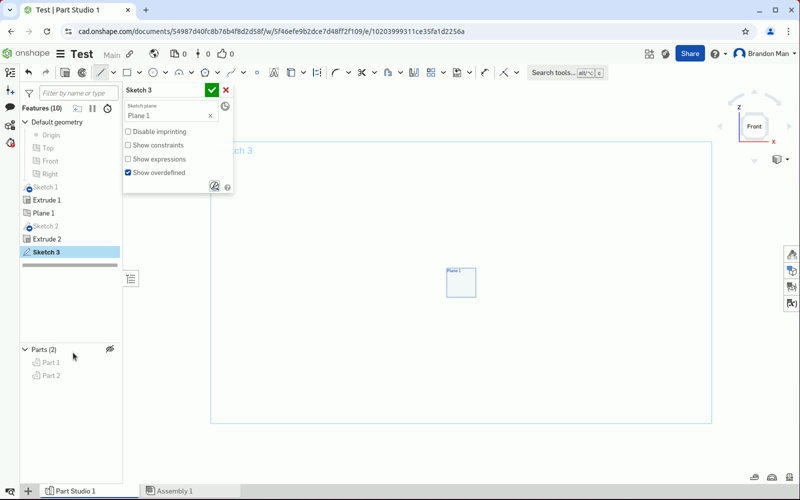
mouse_move(348, 258)
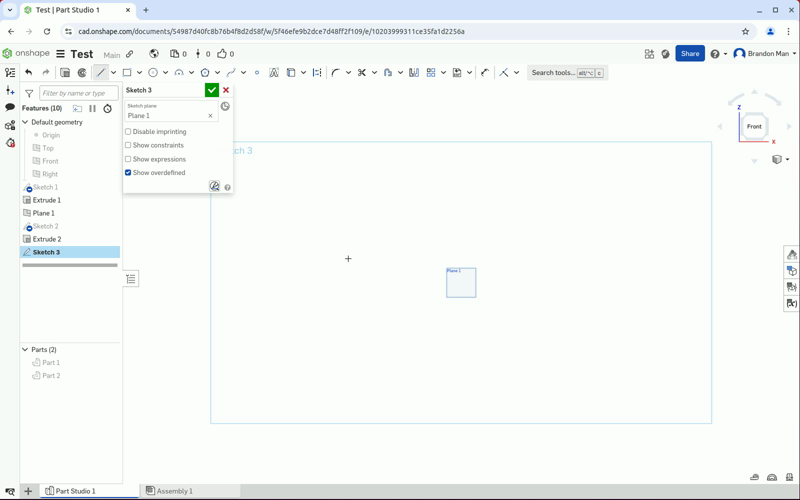
click(348, 258)
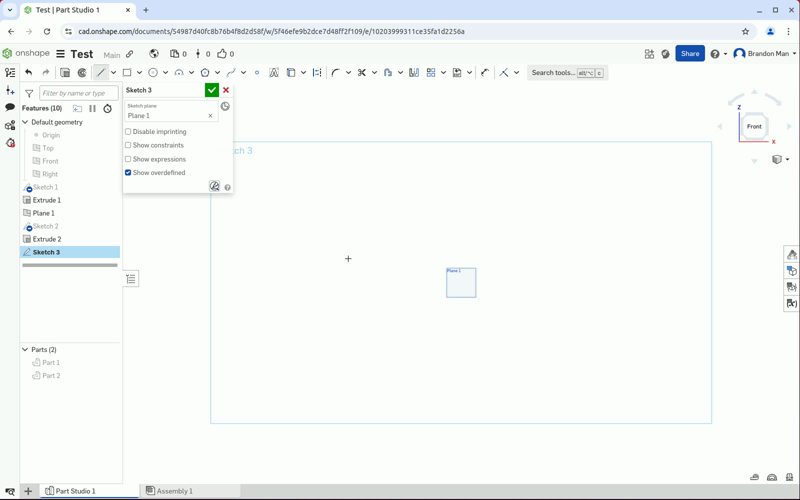
key_up(shift)
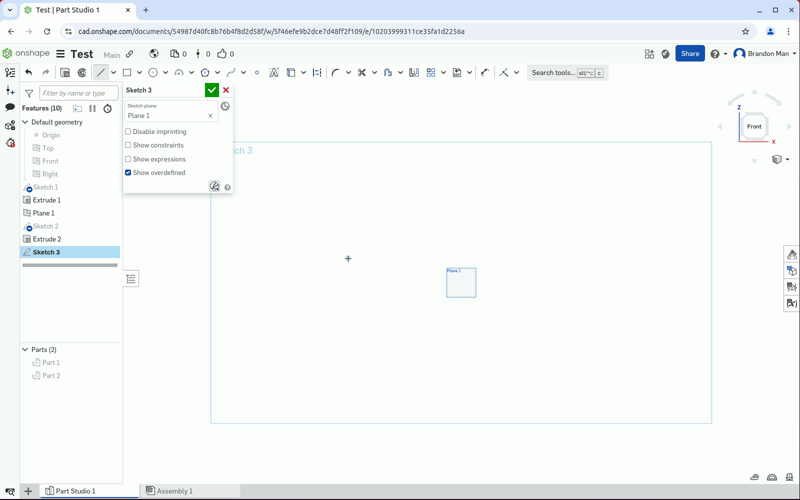
key_down(shift)
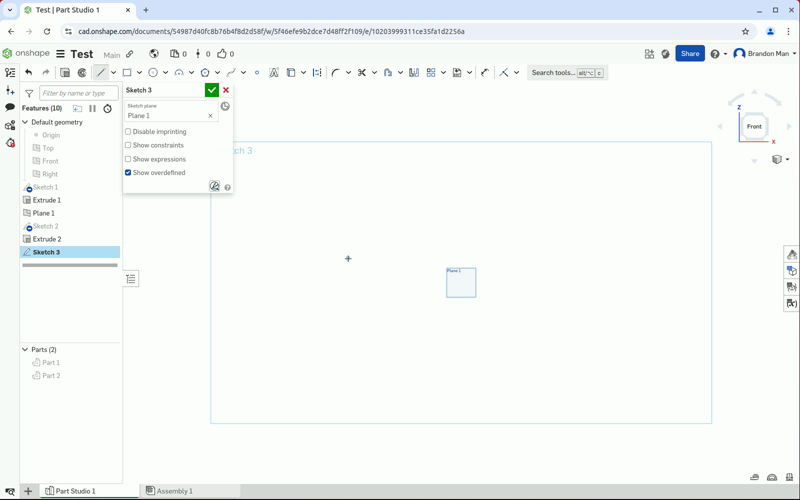
mouse_move(378, 258)
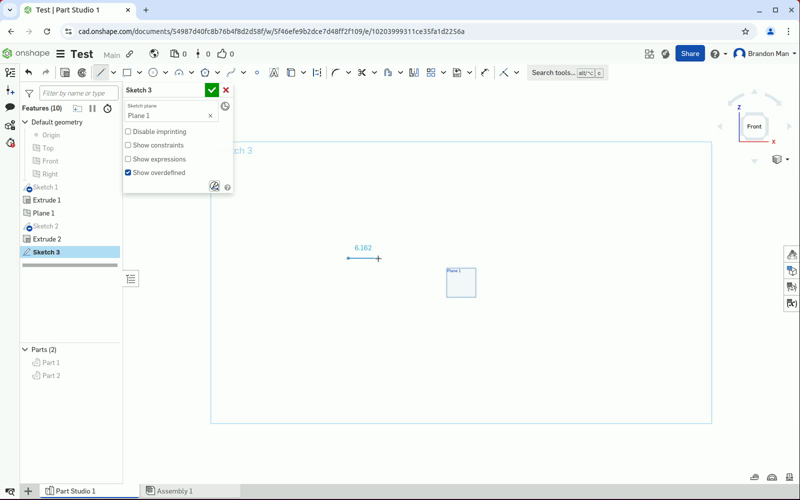
mouse_move(367, 258)
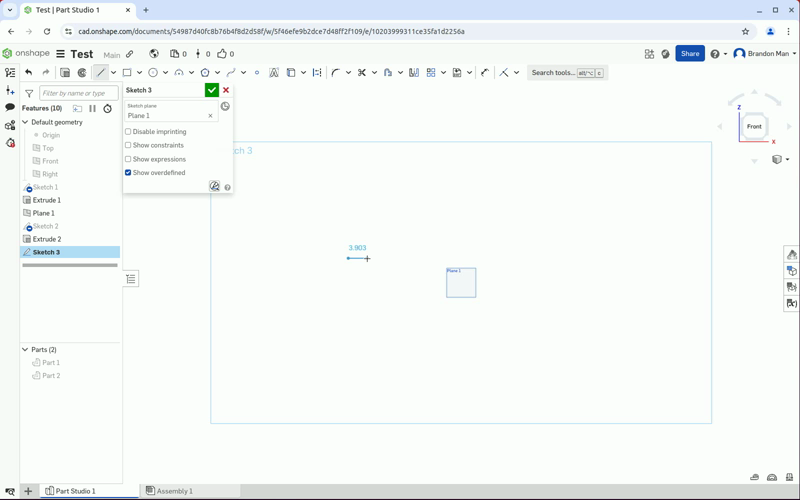
click(367, 258)
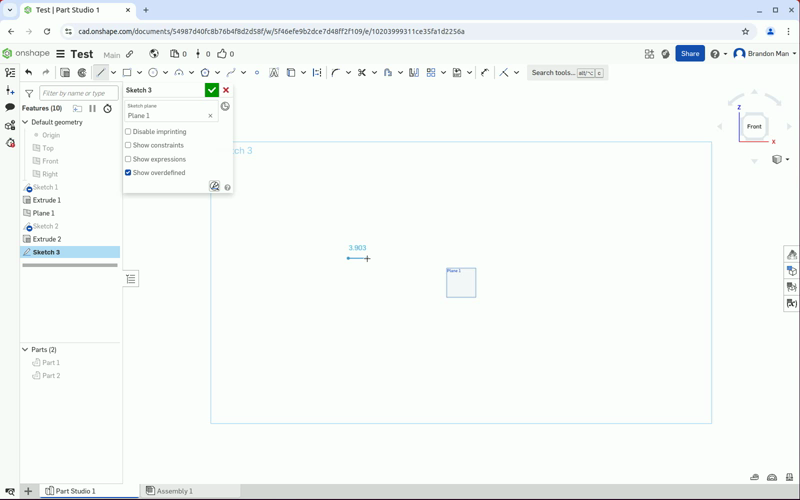
key_up(shift)
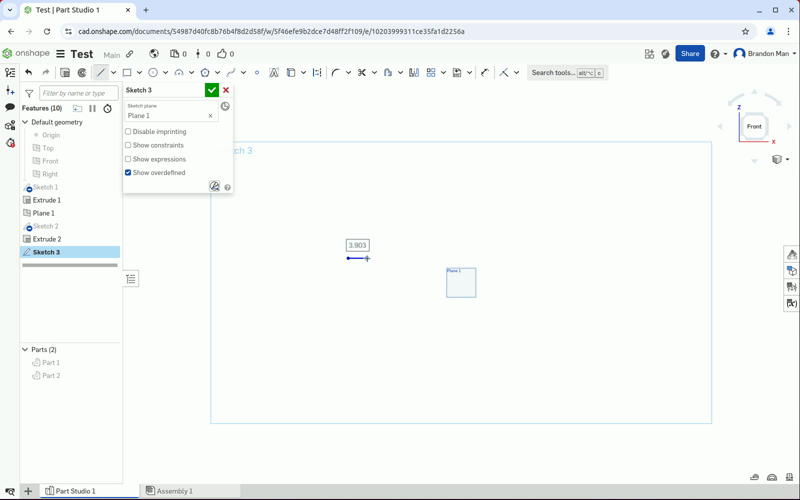
key_down(shift)
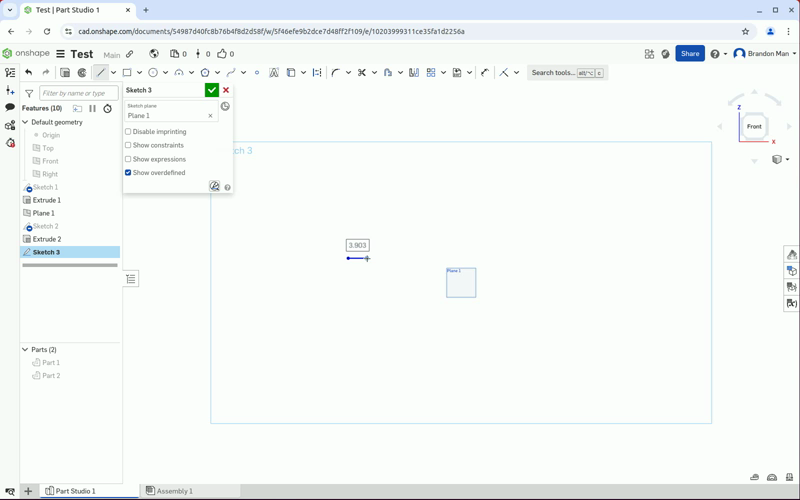
mouse_move(553, 258)
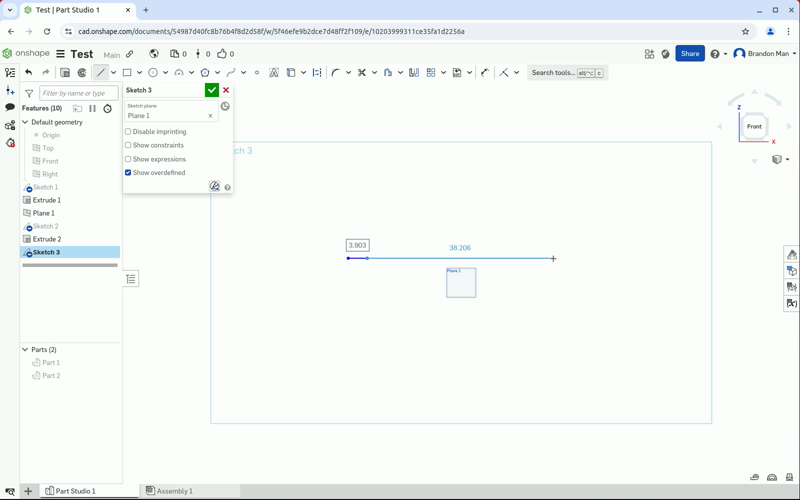
click(553, 258)
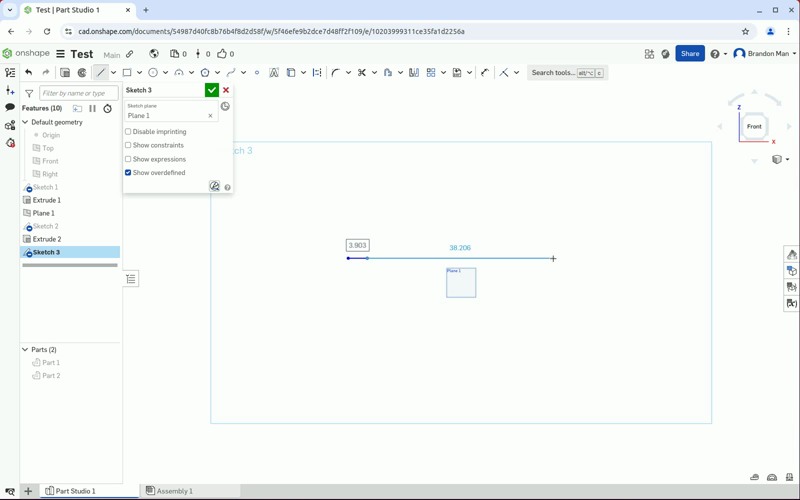
key_up(shift)
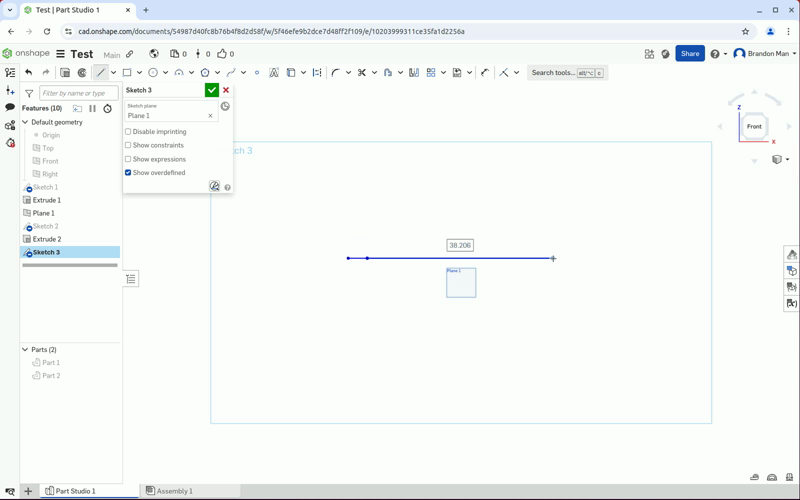
key_down(shift)
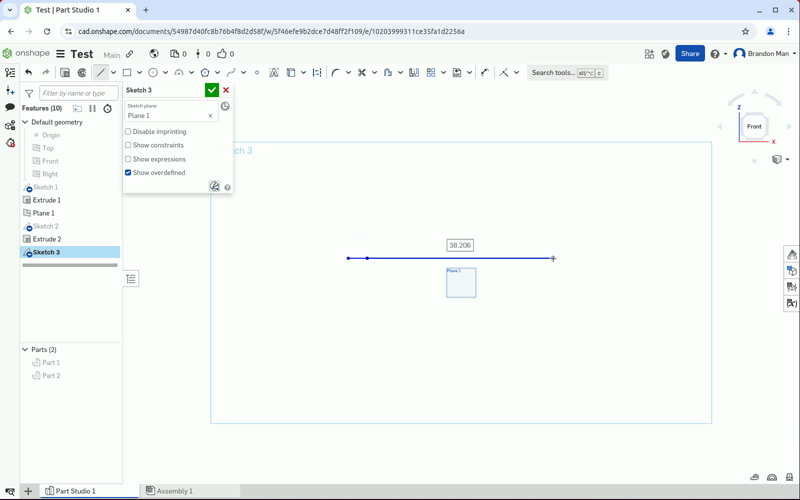
mouse_move(583, 258)
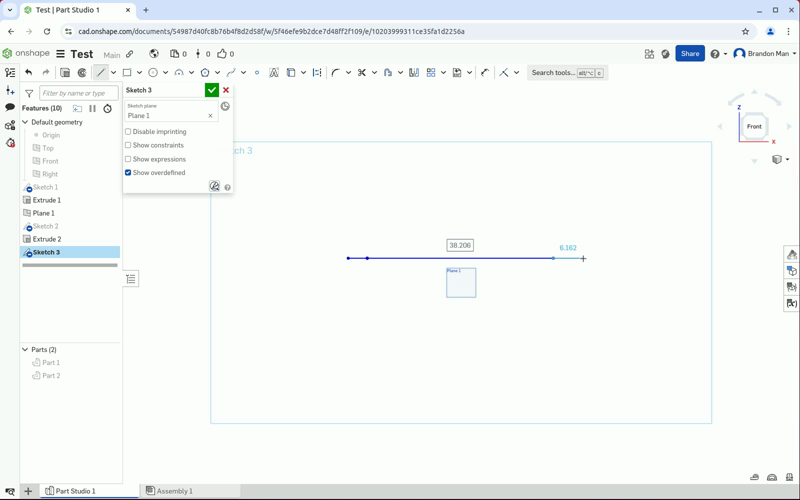
mouse_move(572, 258)
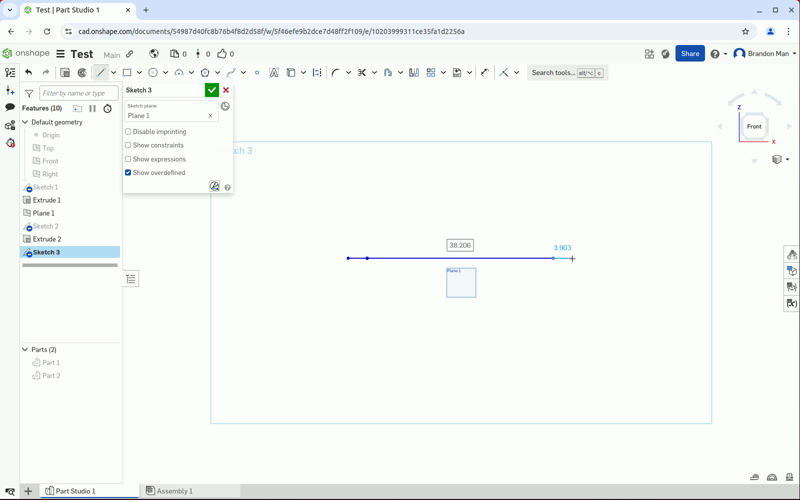
click(572, 258)
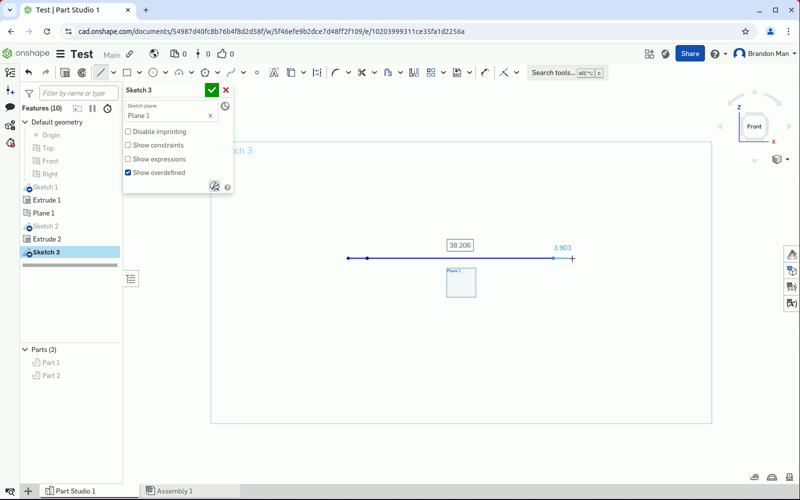
key_up(shift)
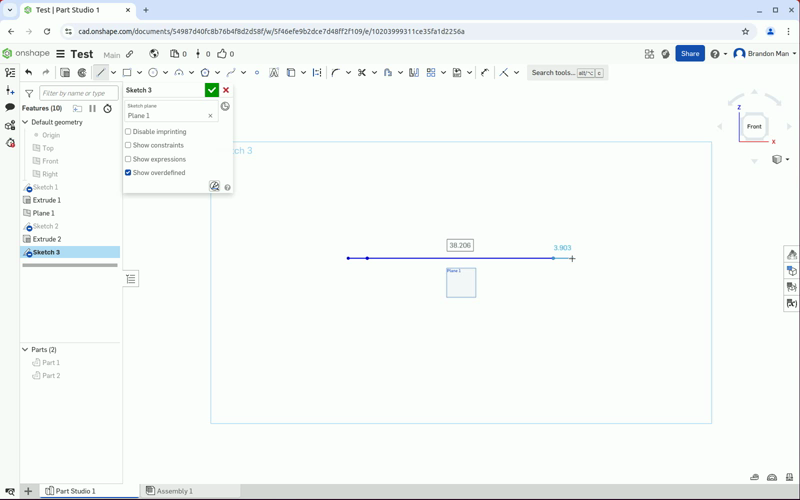
key_down(shift)
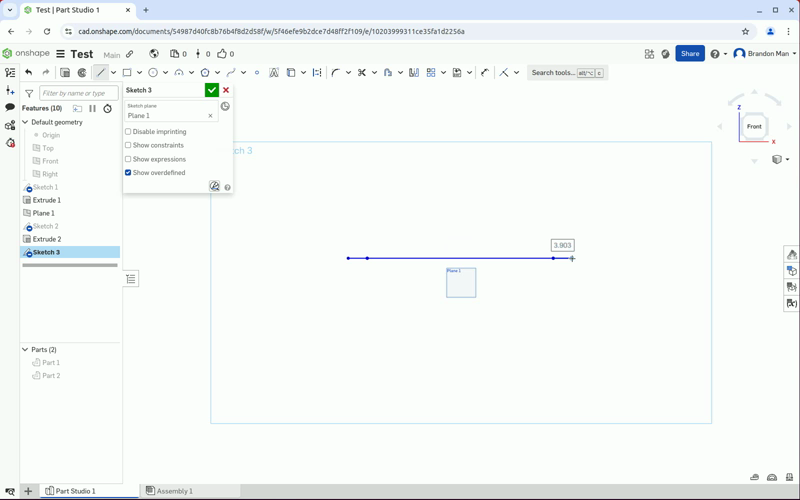
mouse_move(589, 258)
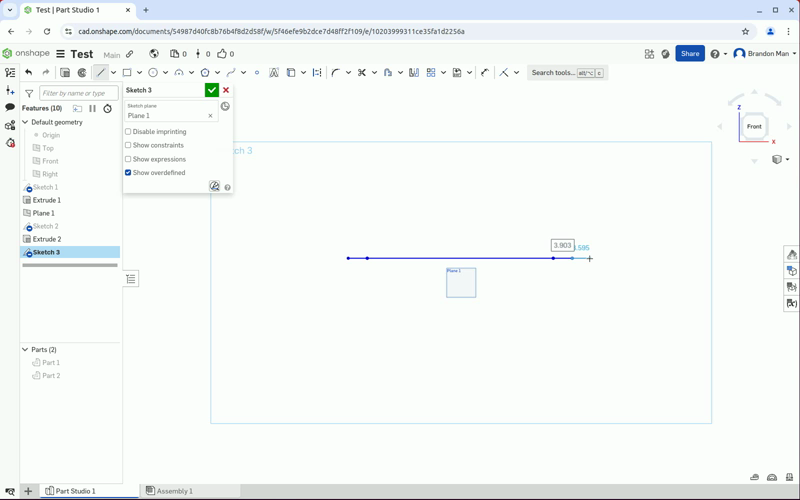
mouse_move(572, 255)
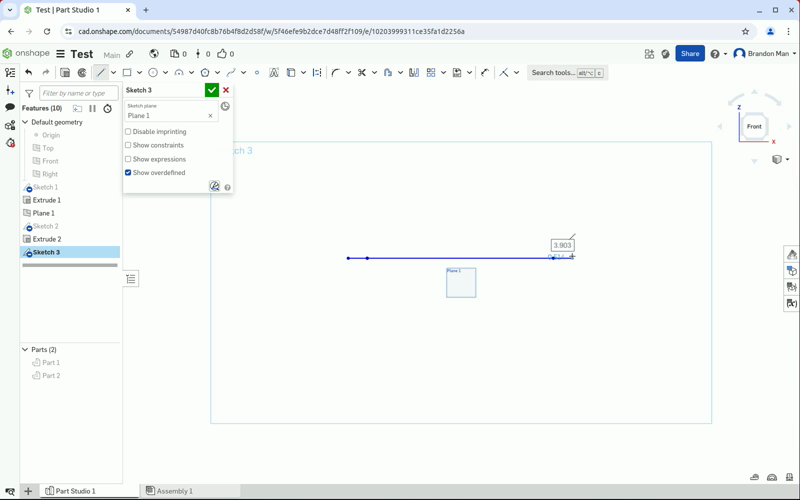
scroll(6)
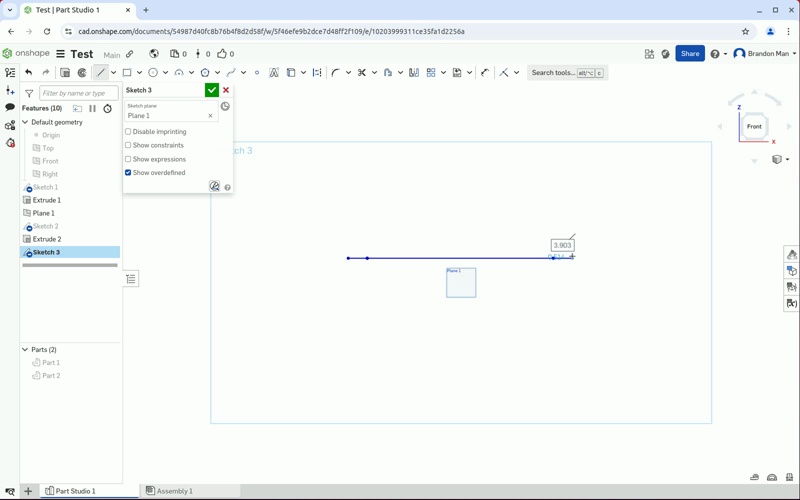
scroll(6)
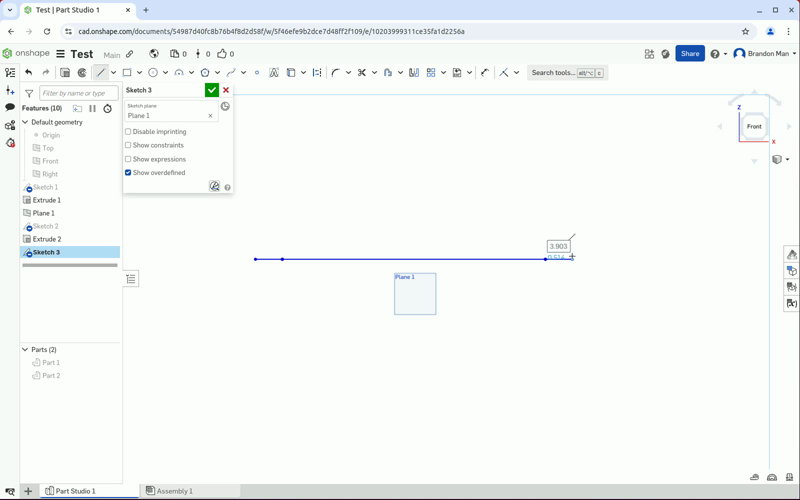
scroll(6)
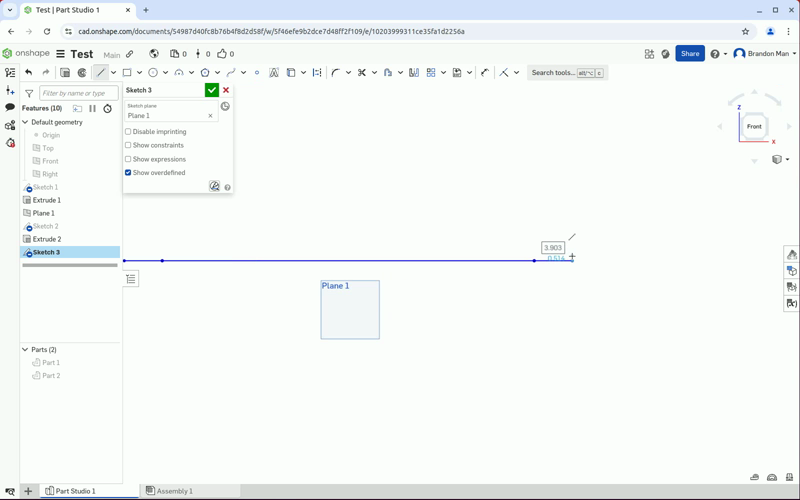
scroll(6)
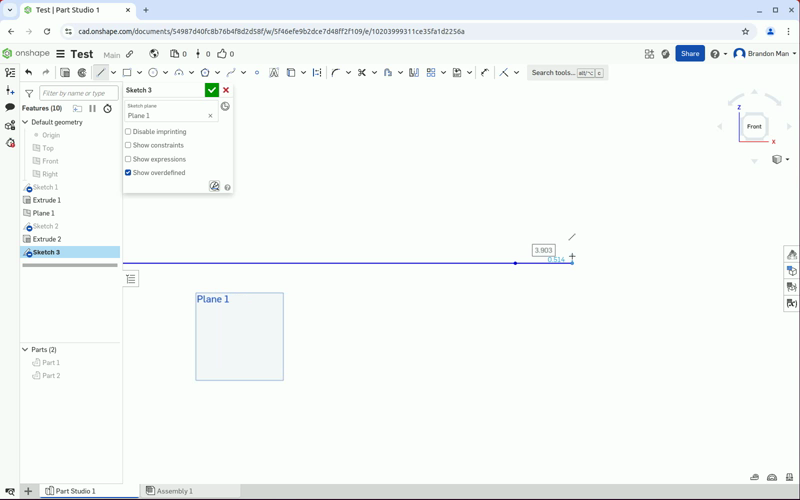
scroll(6)
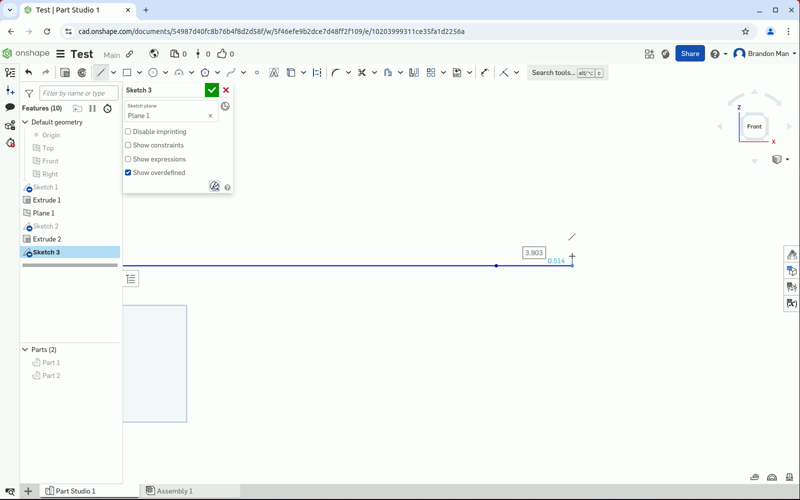
scroll(6)
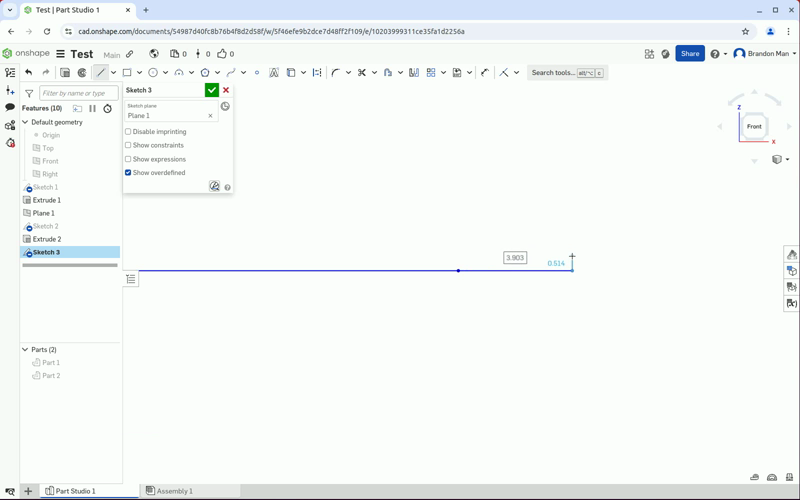
scroll(6)
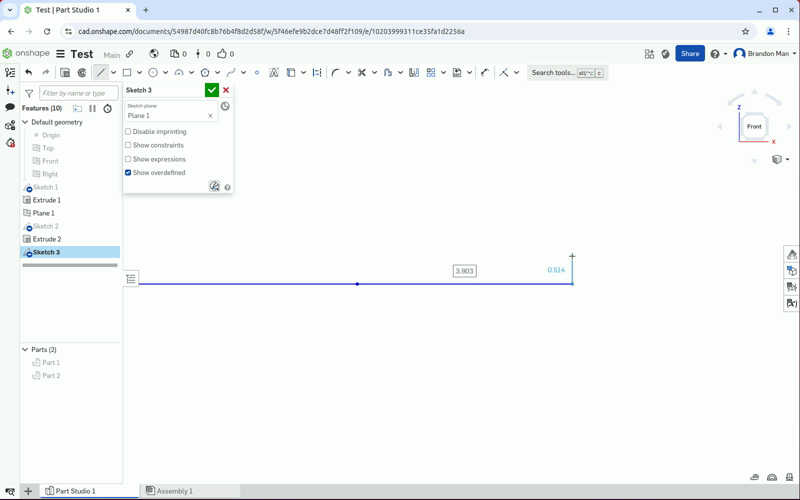
click(572, 255)
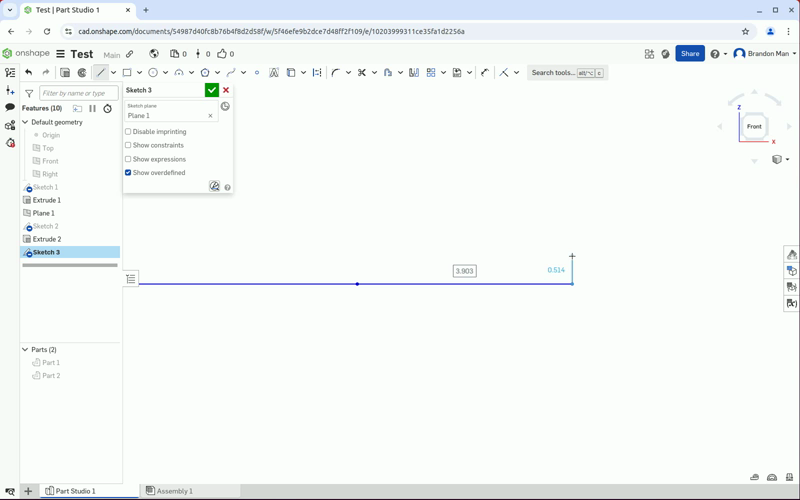
scroll(-6)
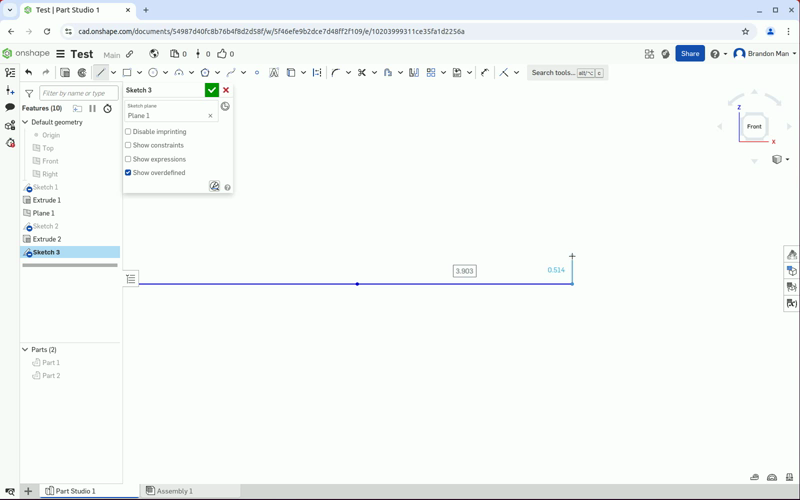
scroll(-6)
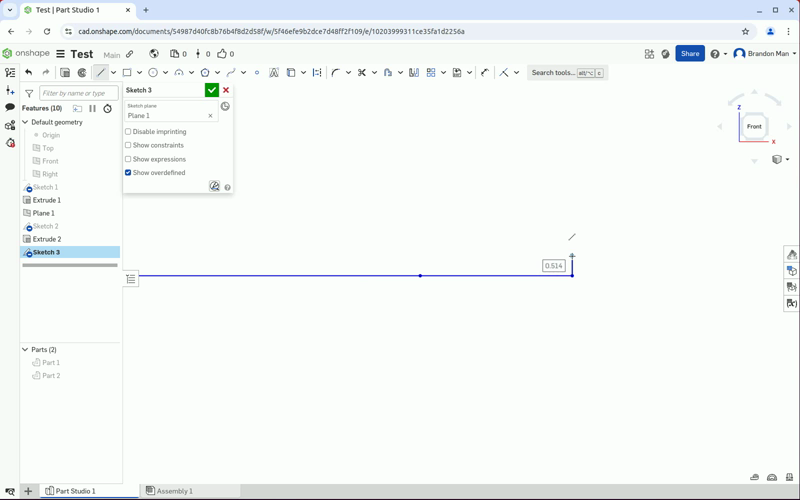
scroll(-6)
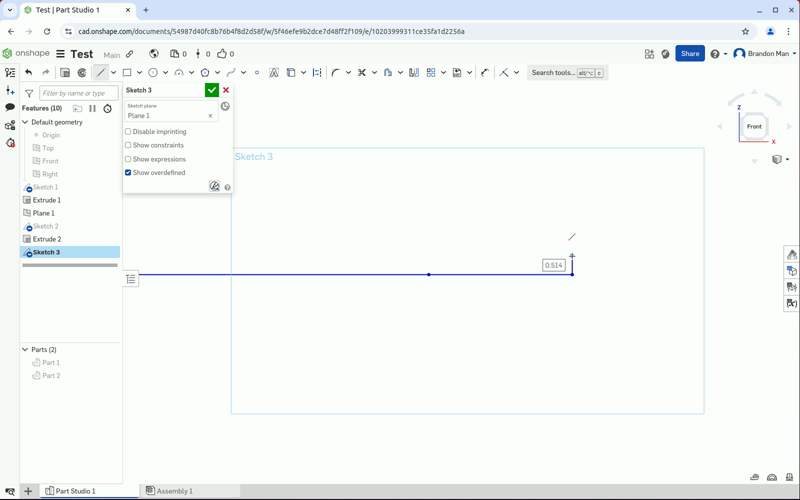
scroll(-6)
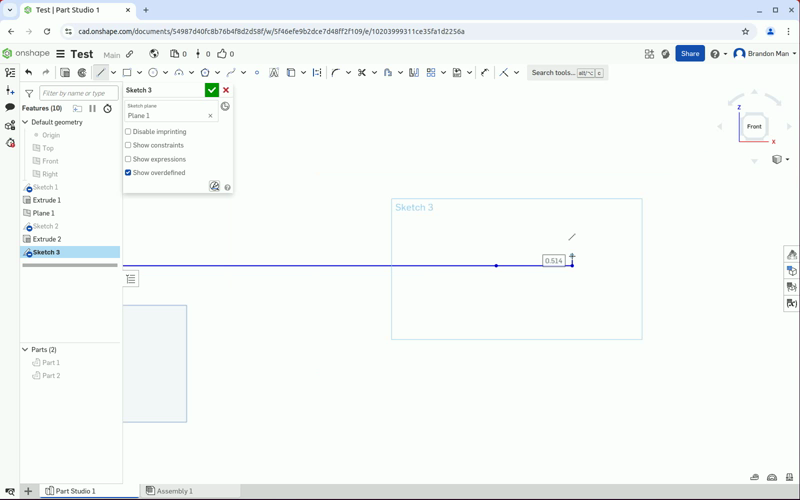
scroll(-6)
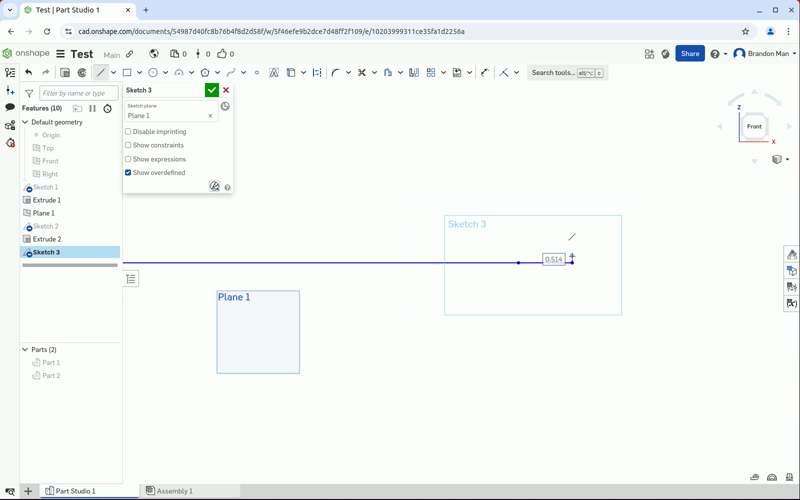
scroll(-6)
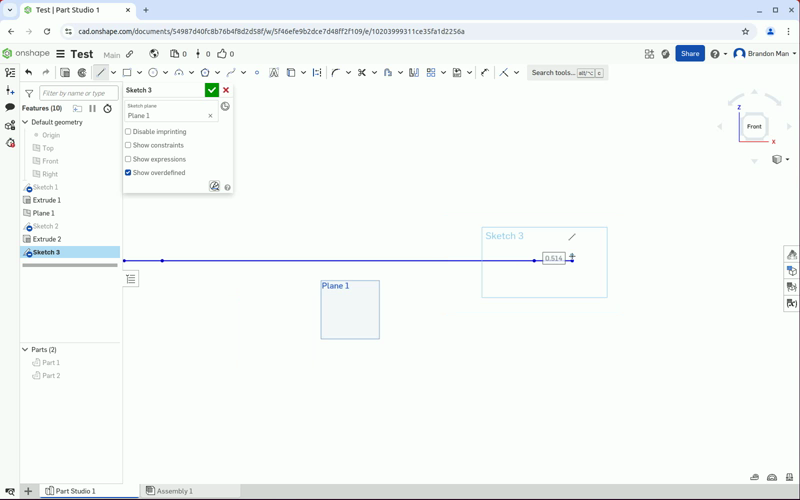
scroll(-6)
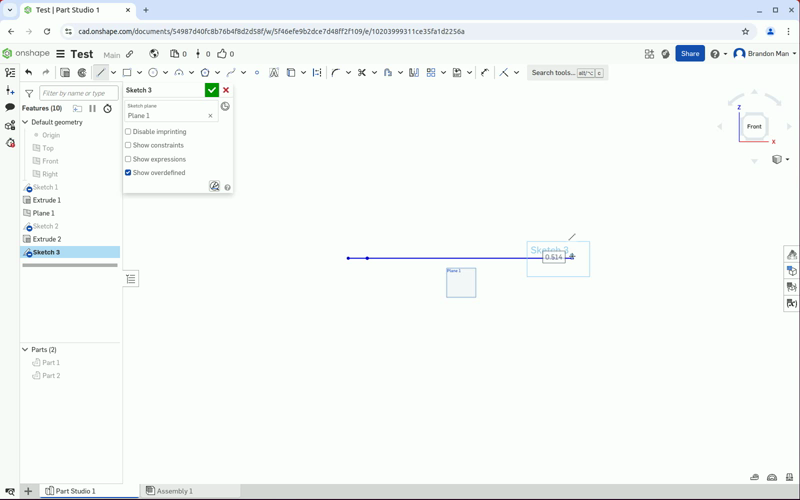
key_up(shift)
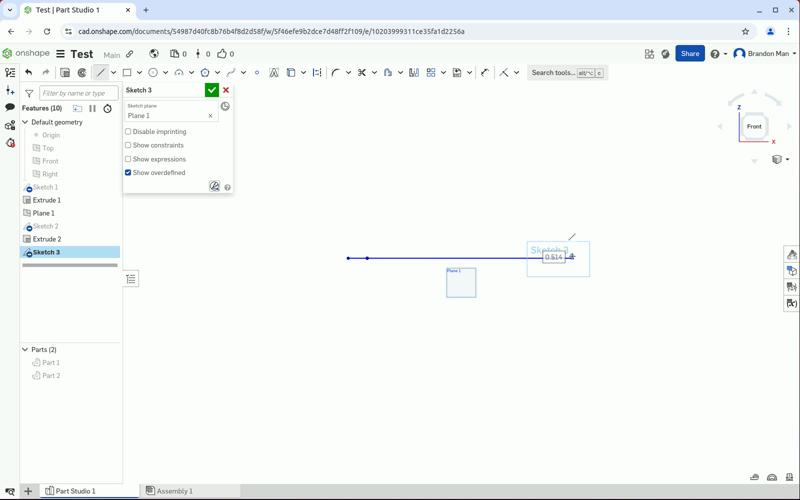
key_down(shift)
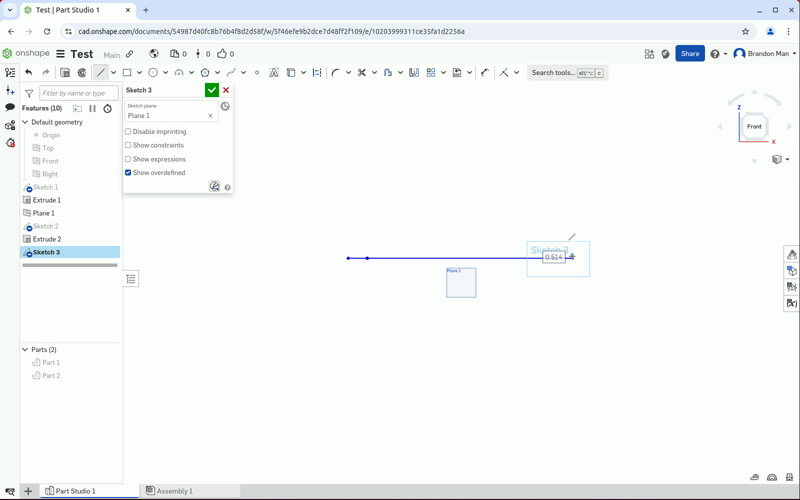
mouse_move(348, 255)
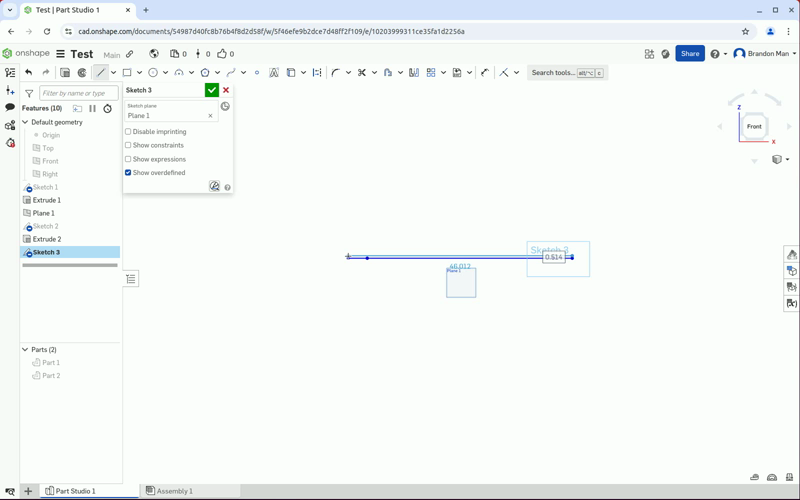
scroll(6)
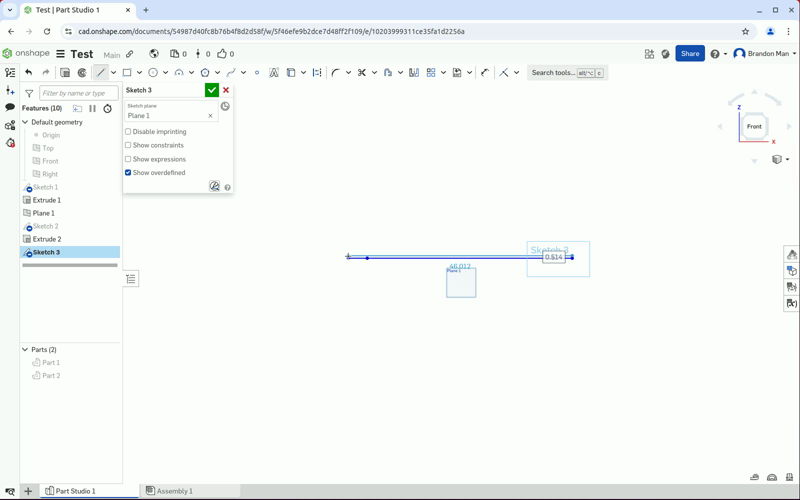
scroll(6)
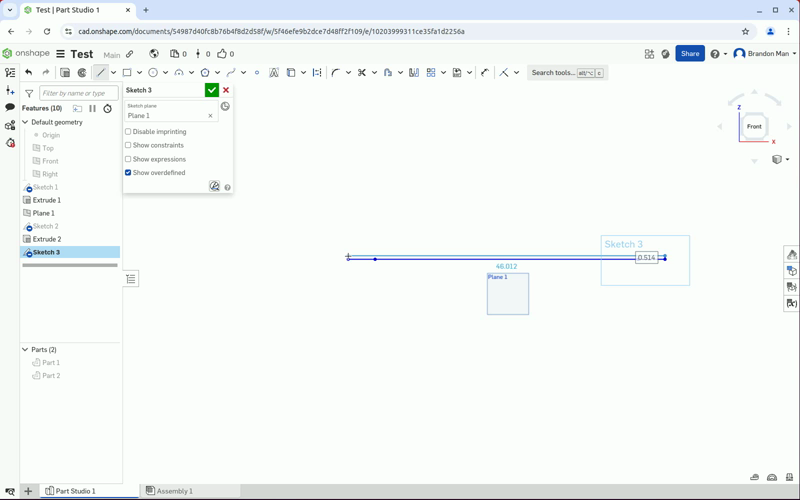
scroll(6)
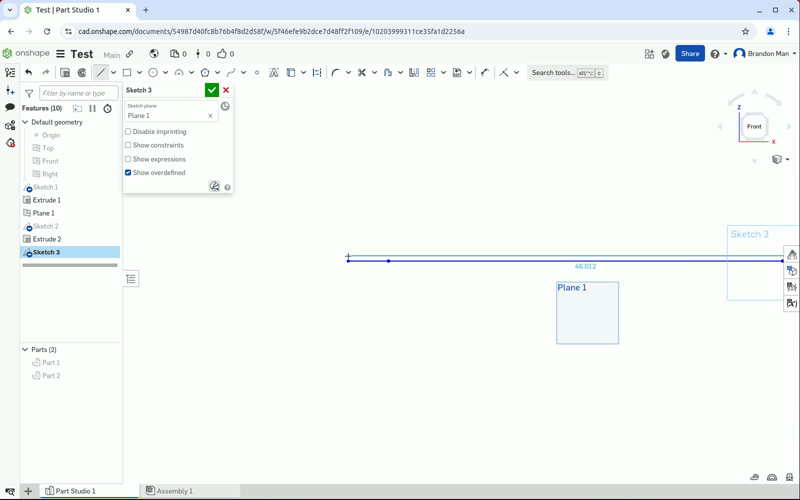
scroll(6)
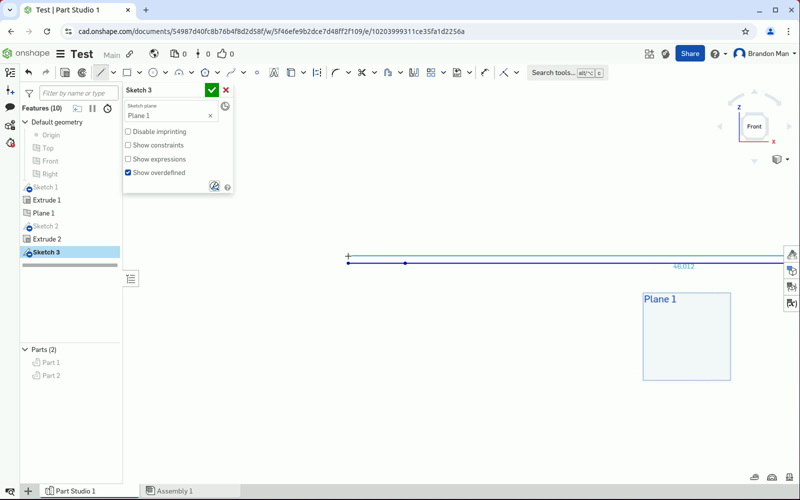
scroll(6)
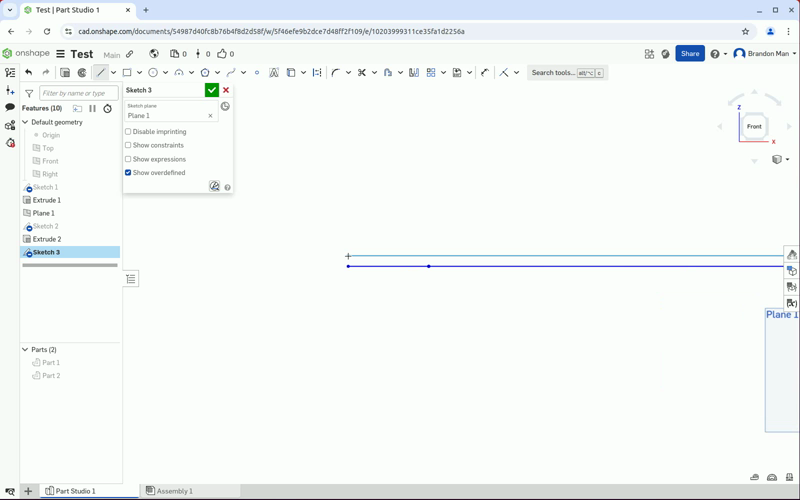
scroll(6)
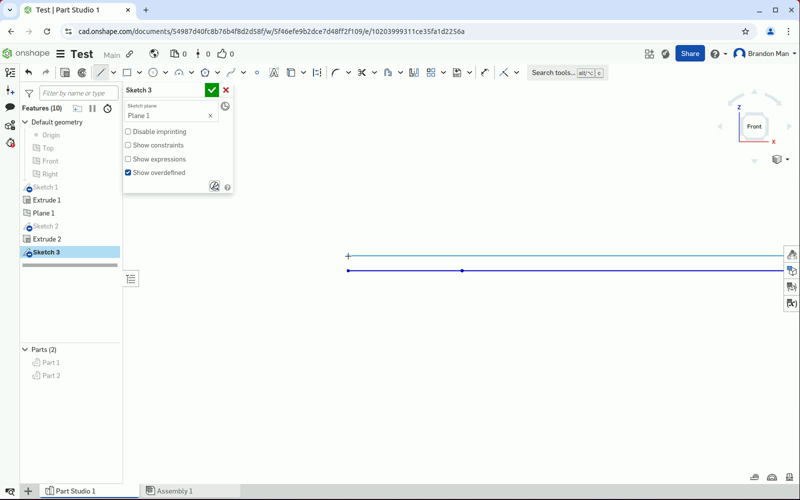
scroll(6)
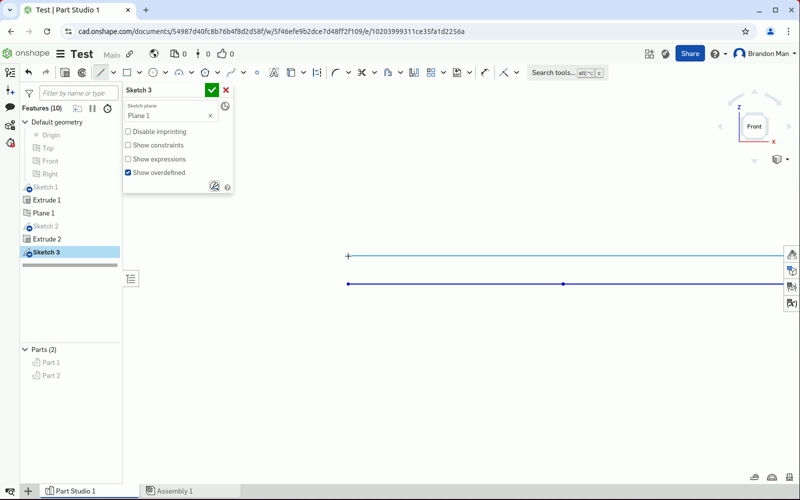
click(348, 255)
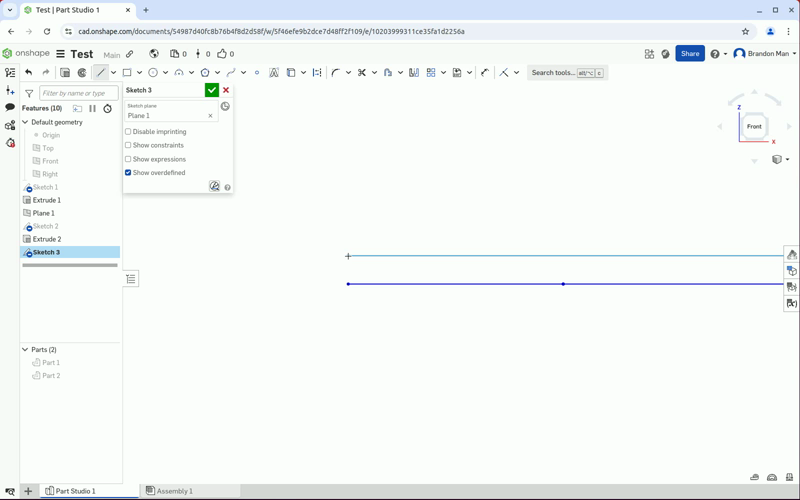
scroll(-6)
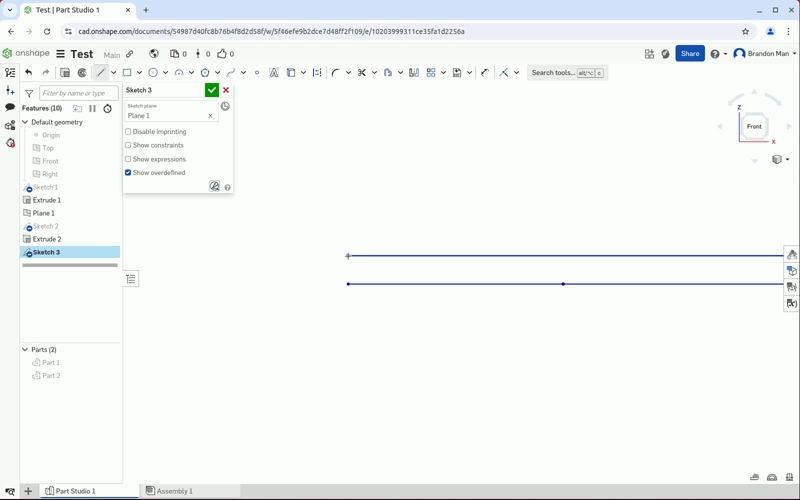
scroll(-6)
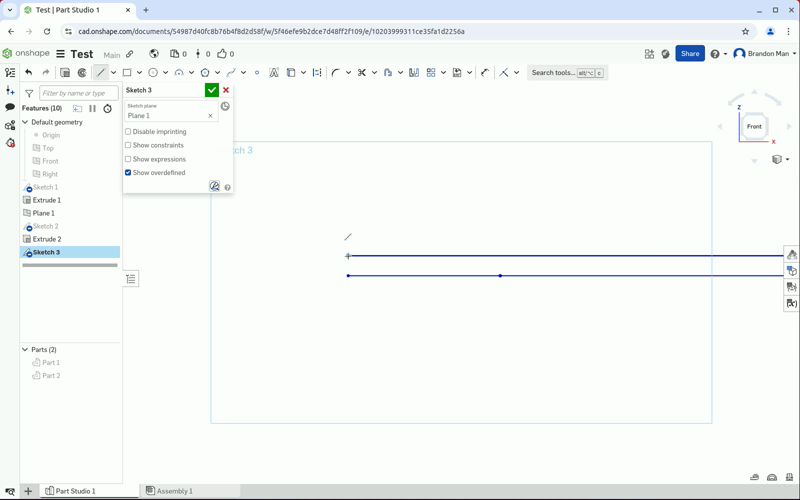
scroll(-6)
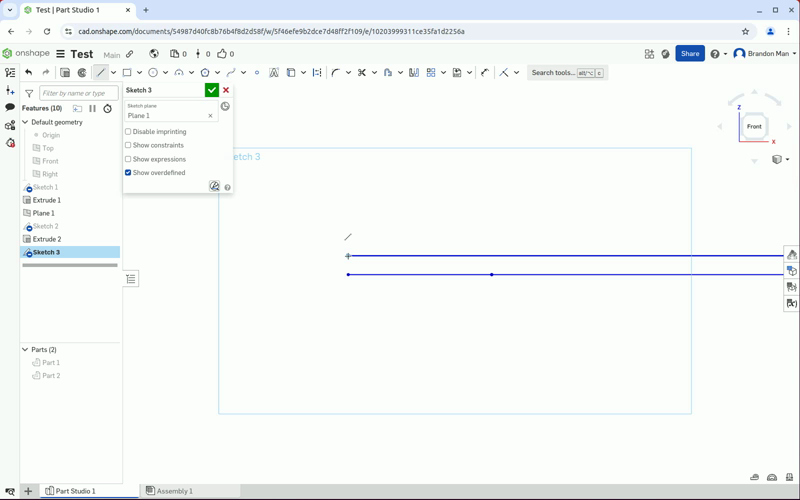
scroll(-6)
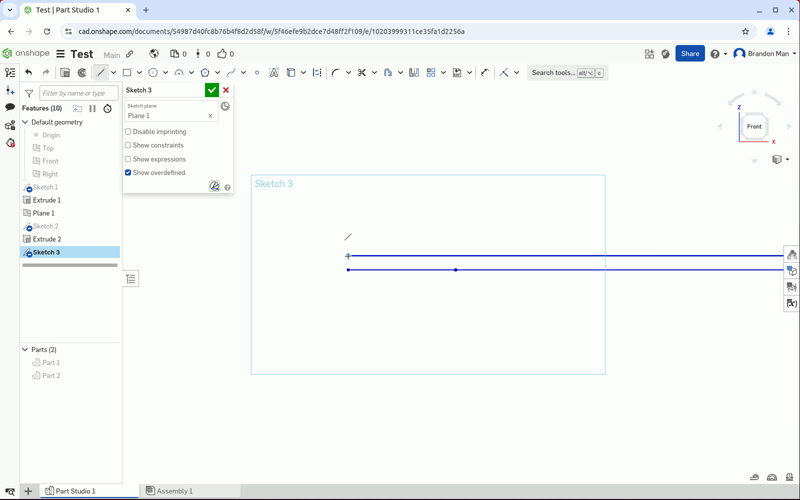
scroll(-6)
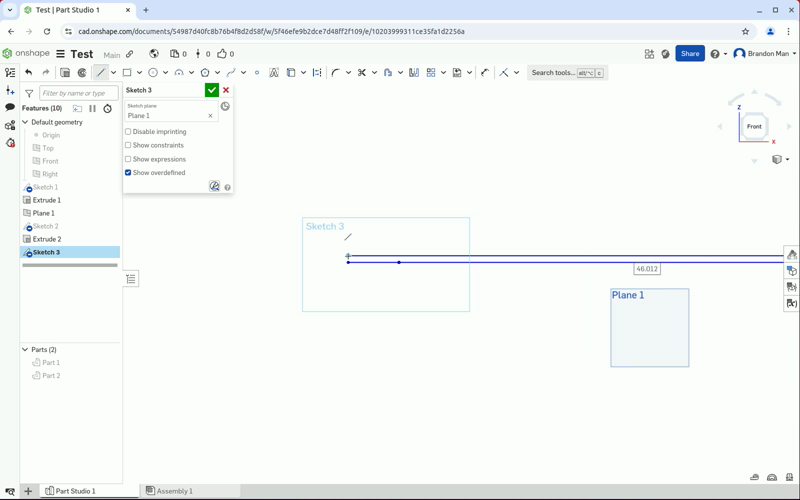
scroll(-6)
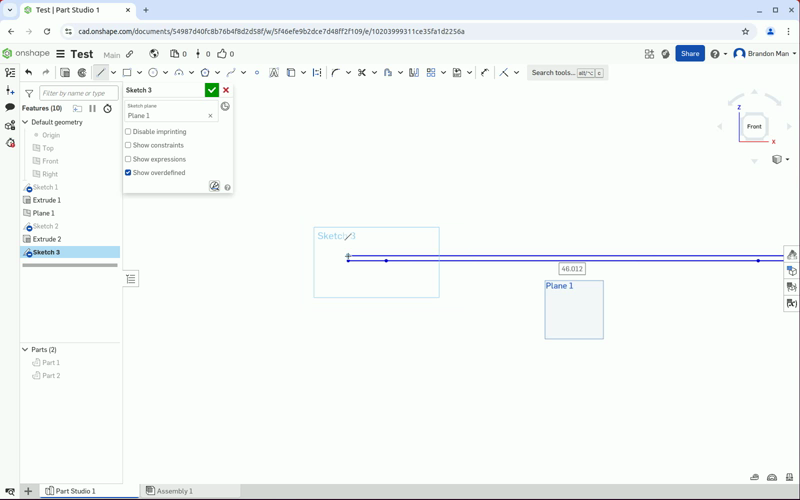
scroll(-6)
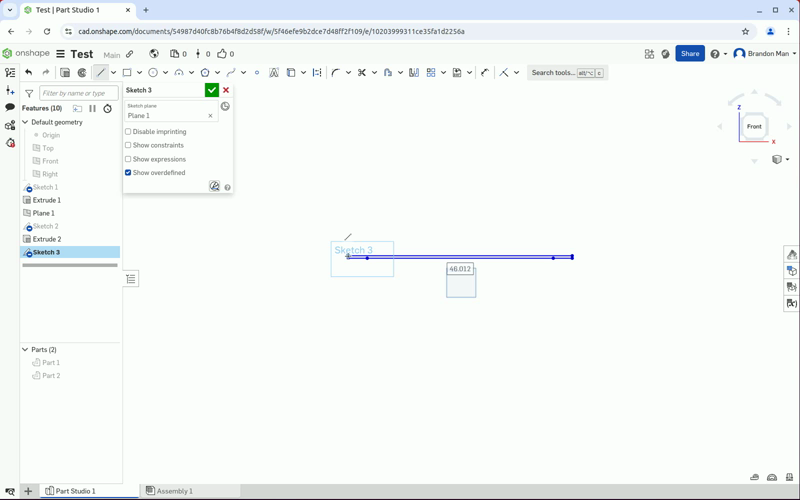
key_up(shift)
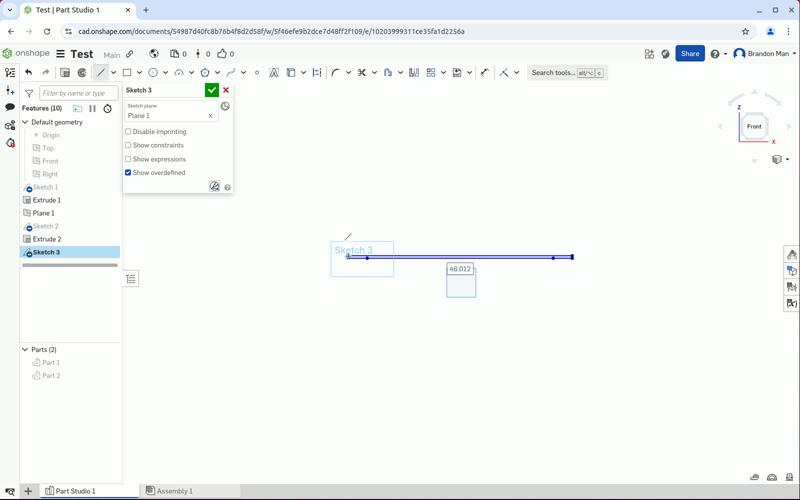
mouse_move(378, 255)
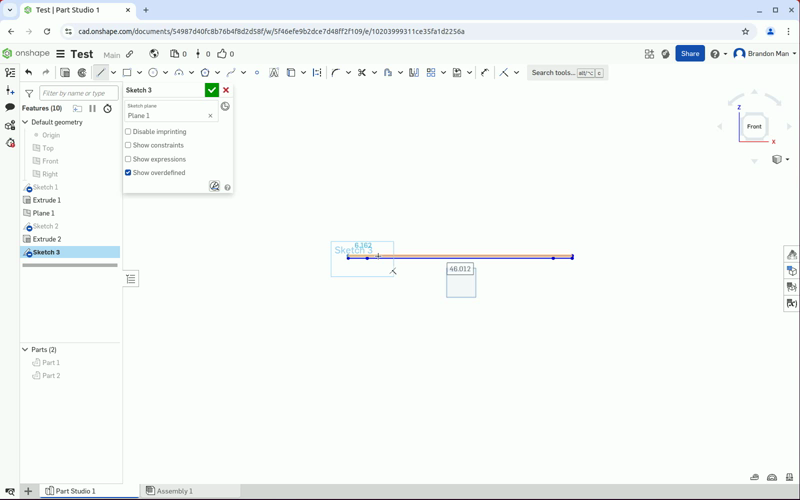
key_down(shift)
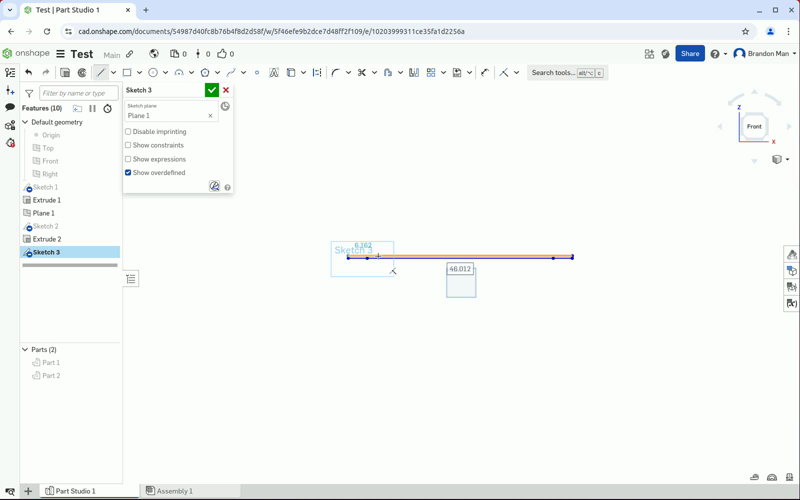
mouse_move(348, 258)
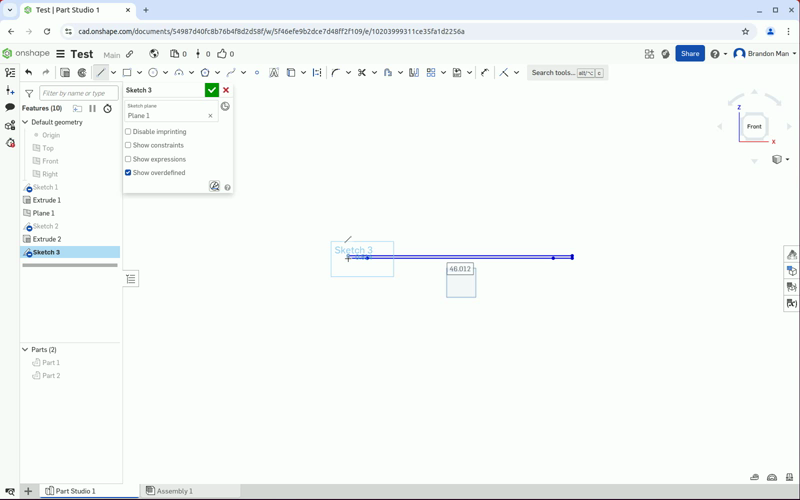
scroll(6)
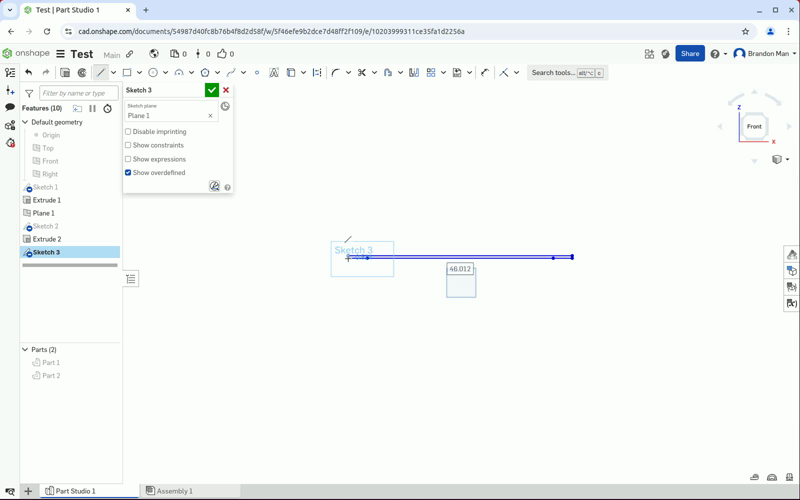
scroll(6)
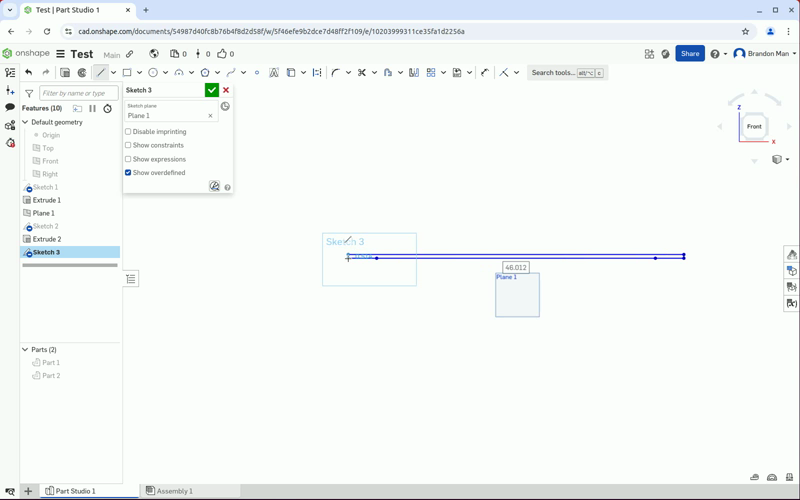
scroll(6)
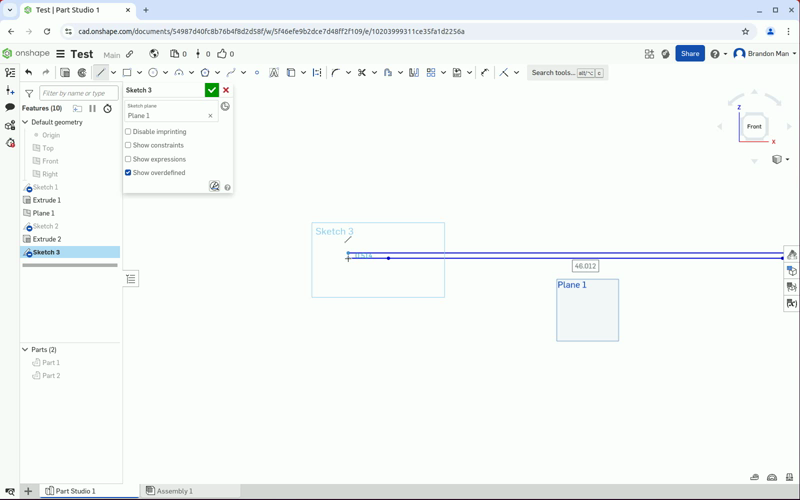
scroll(6)
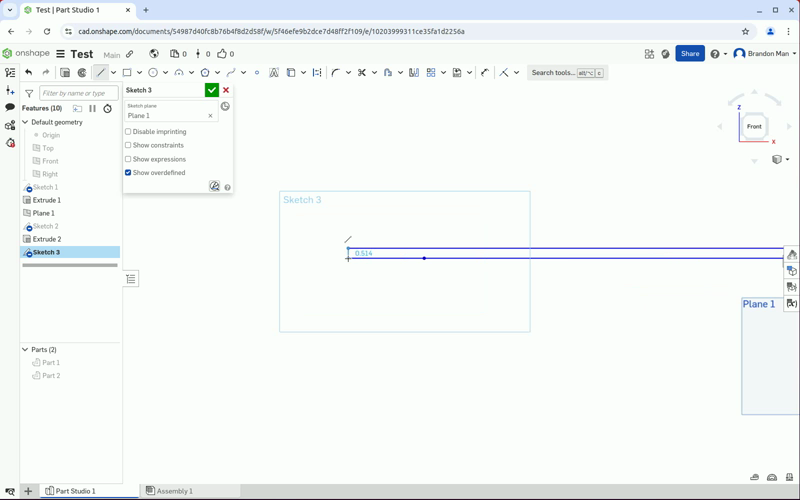
scroll(6)
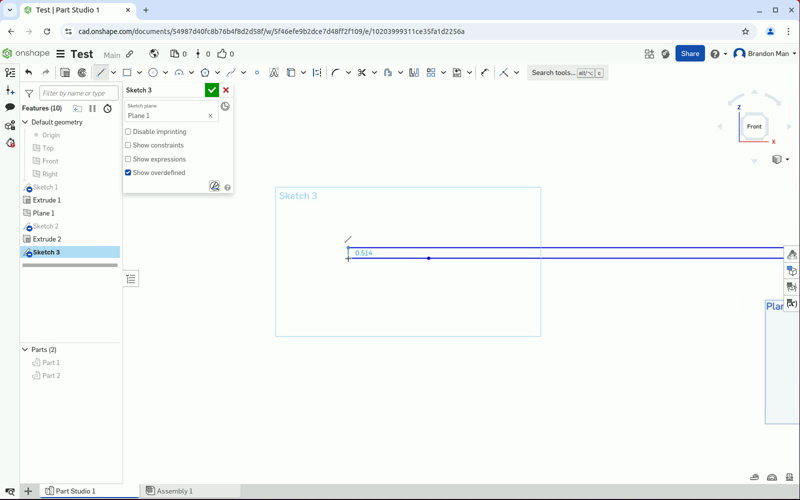
scroll(6)
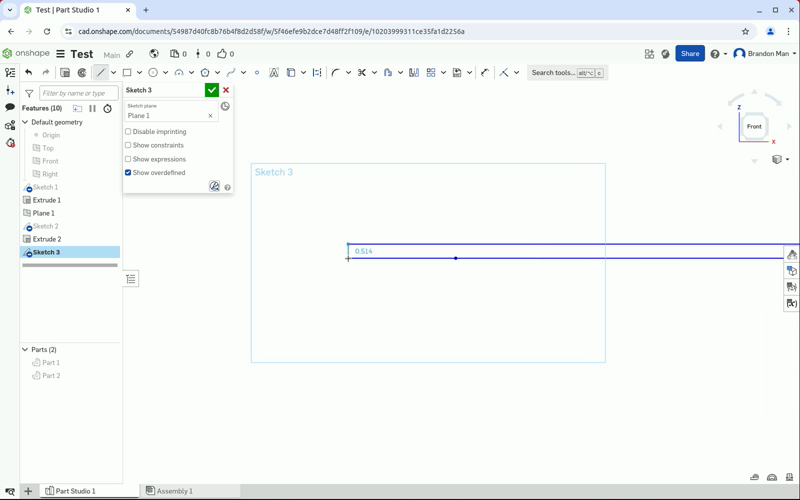
scroll(6)
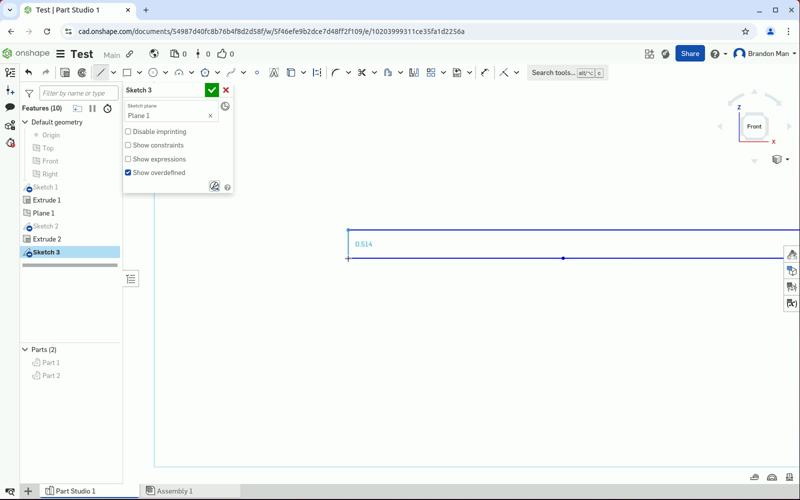
key_up(shift)
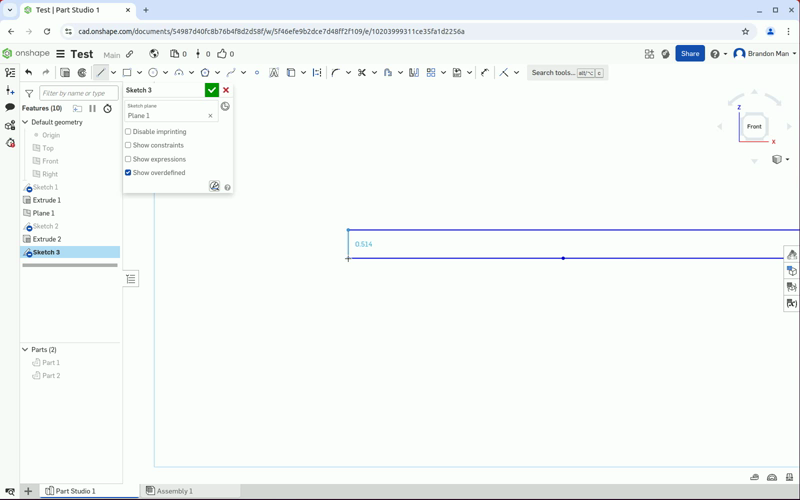
click(348, 258)
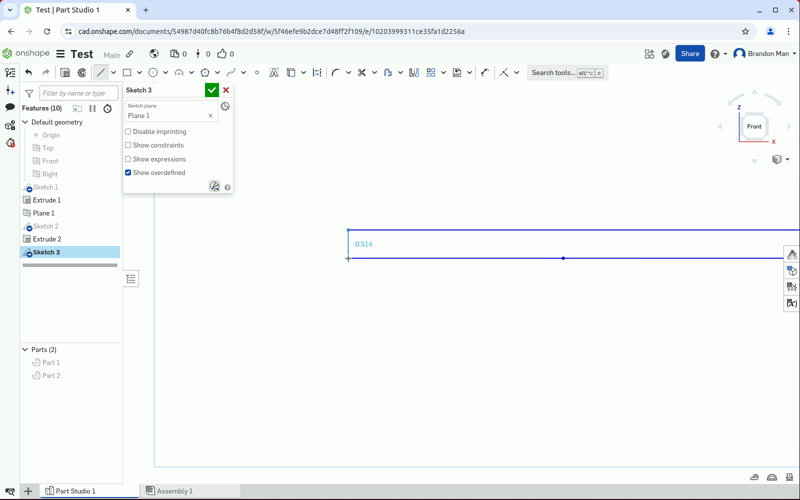
scroll(-6)
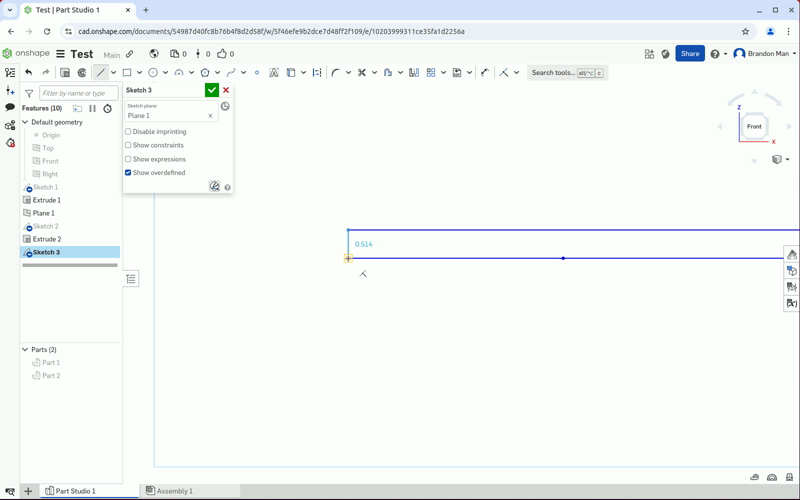
scroll(-6)
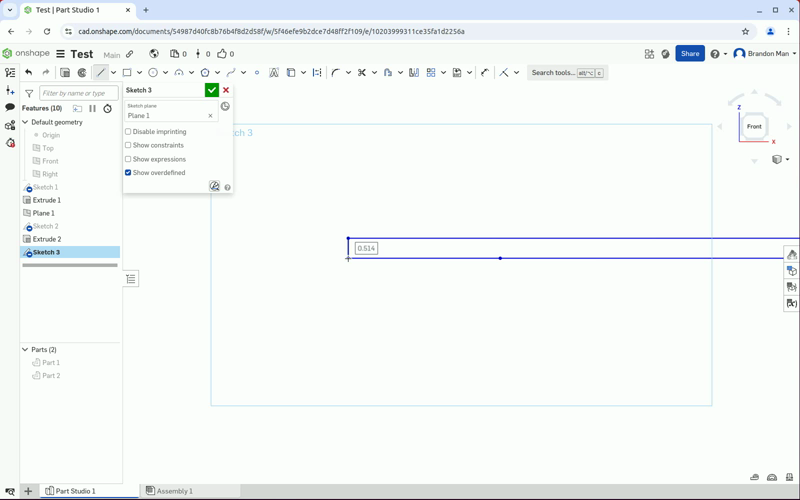
scroll(-6)
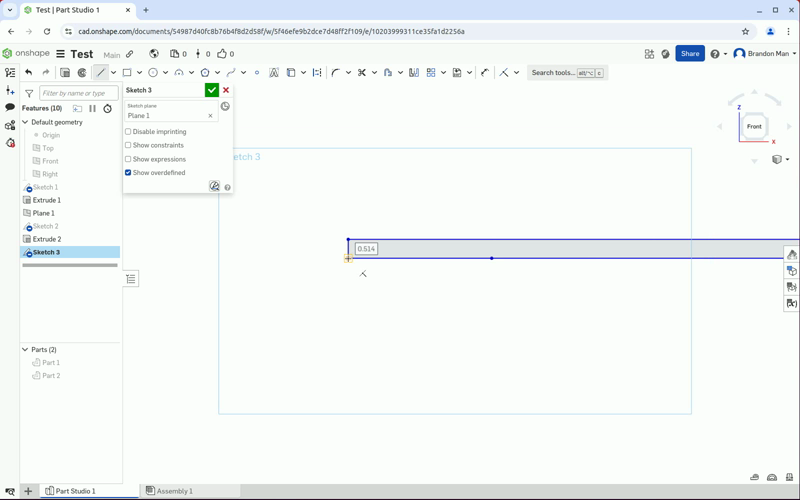
scroll(-6)
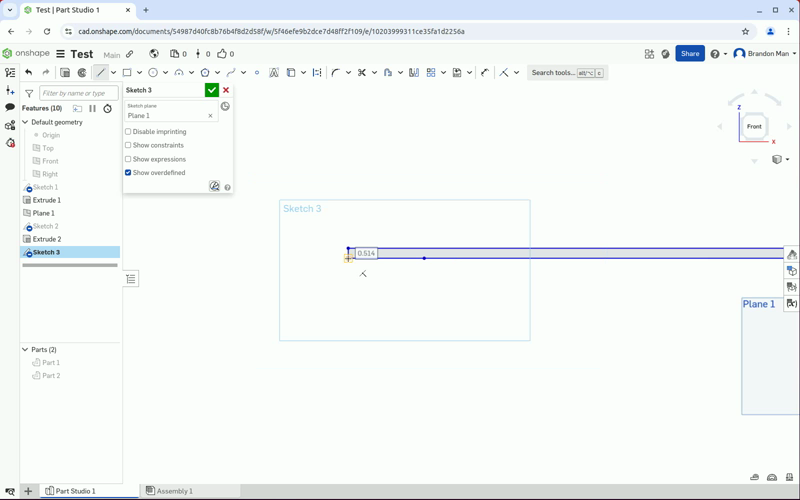
scroll(-6)
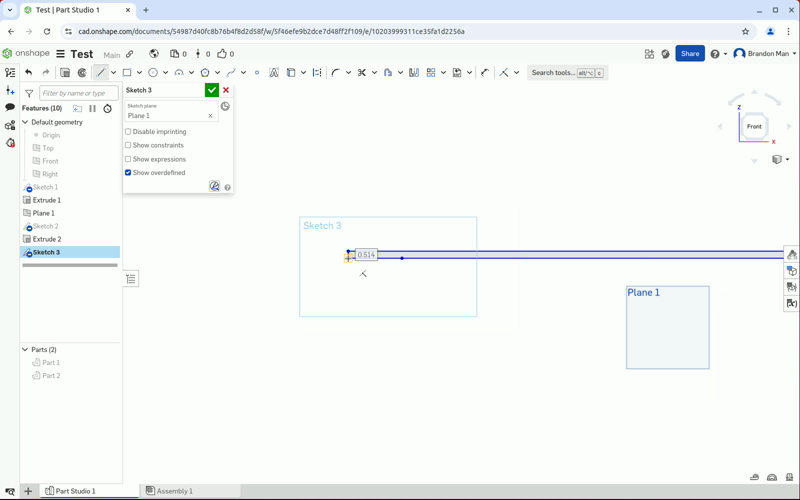
scroll(-6)
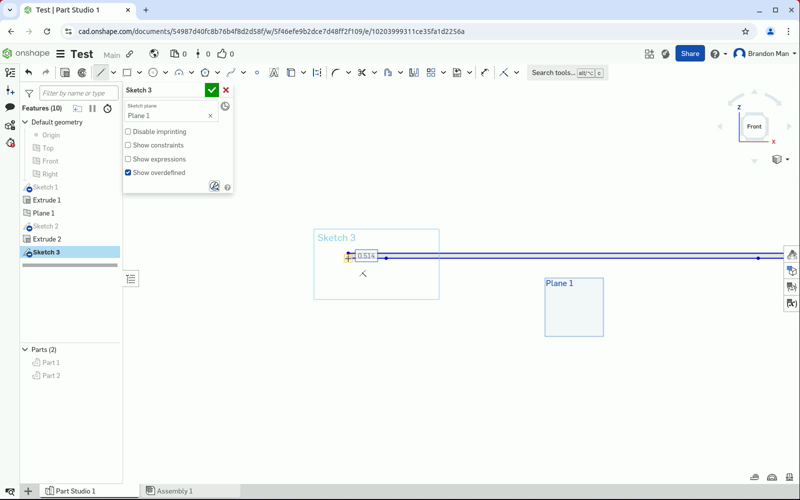
scroll(-6)
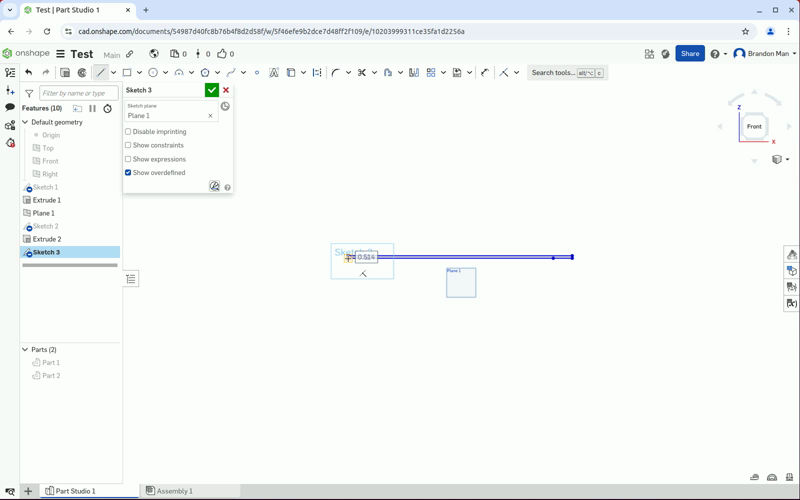
key(esc)
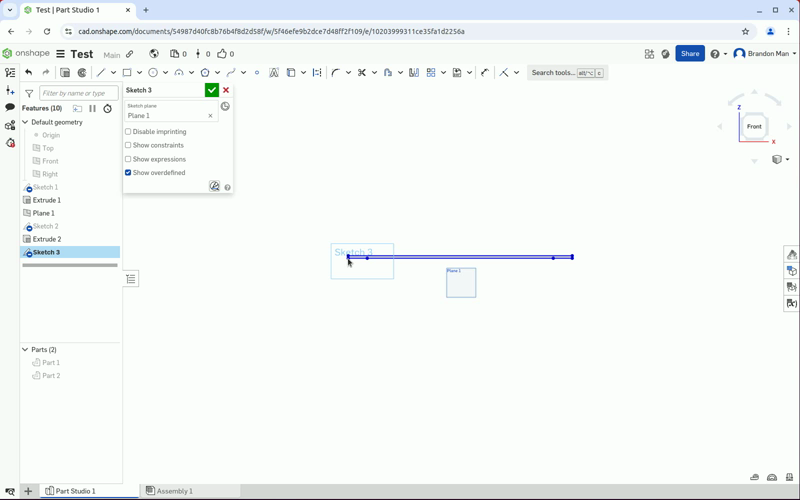
mouse_move(411, 256)
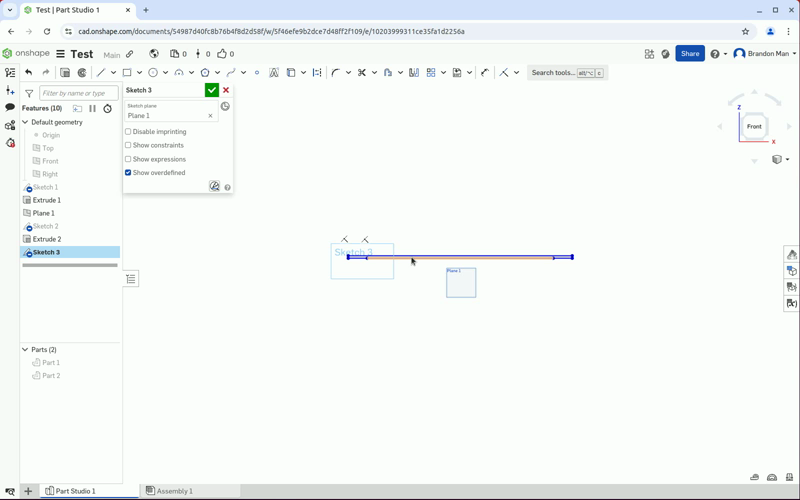
scroll(6)
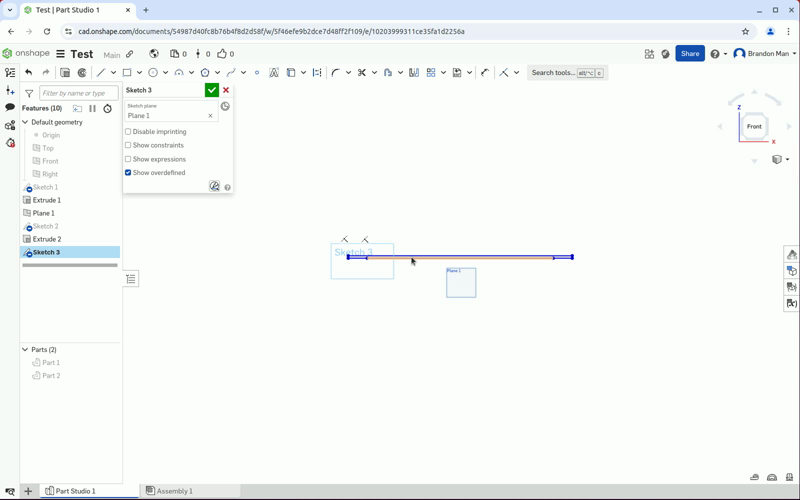
scroll(6)
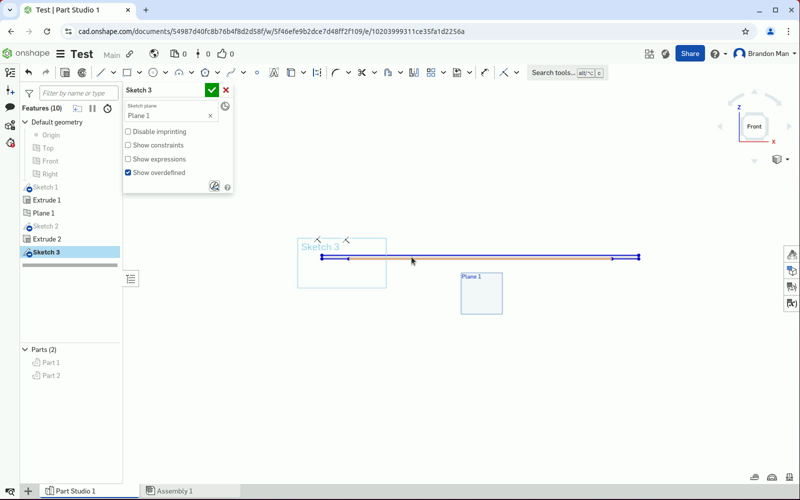
scroll(6)
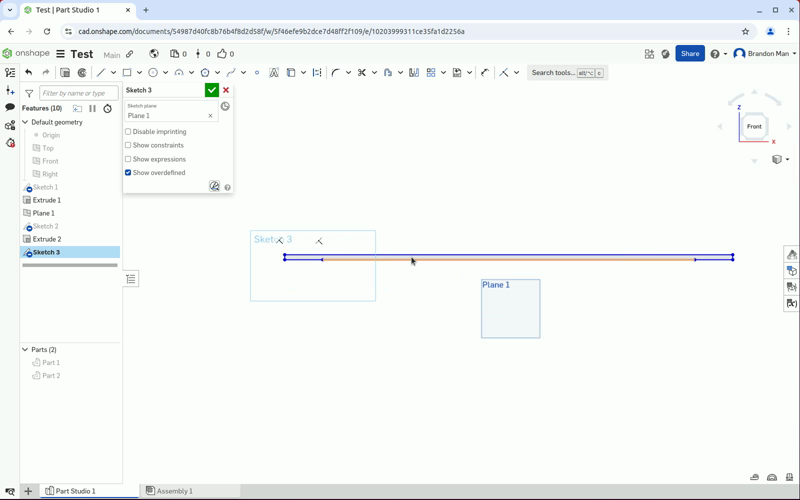
scroll(6)
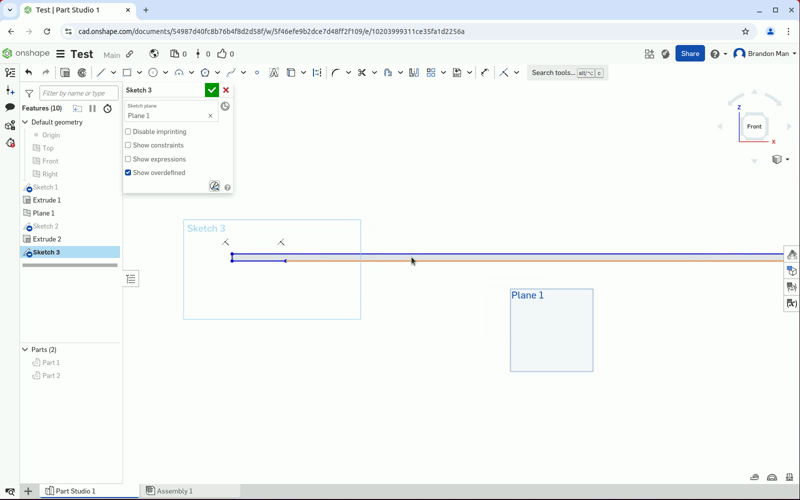
scroll(6)
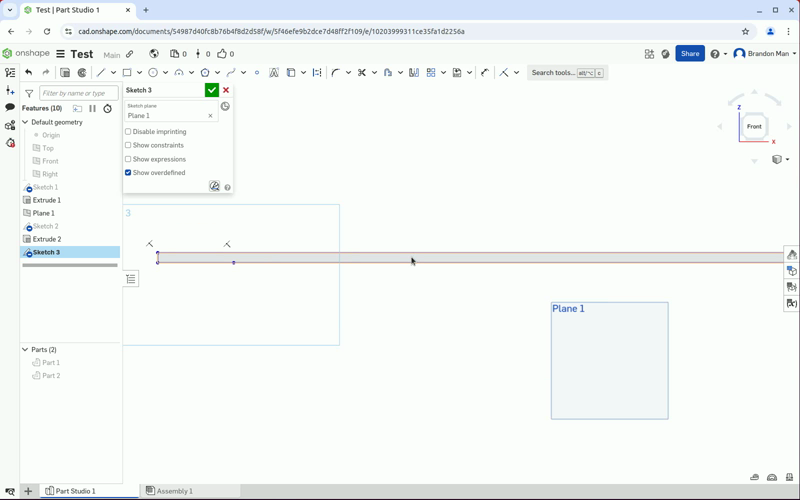
scroll(6)
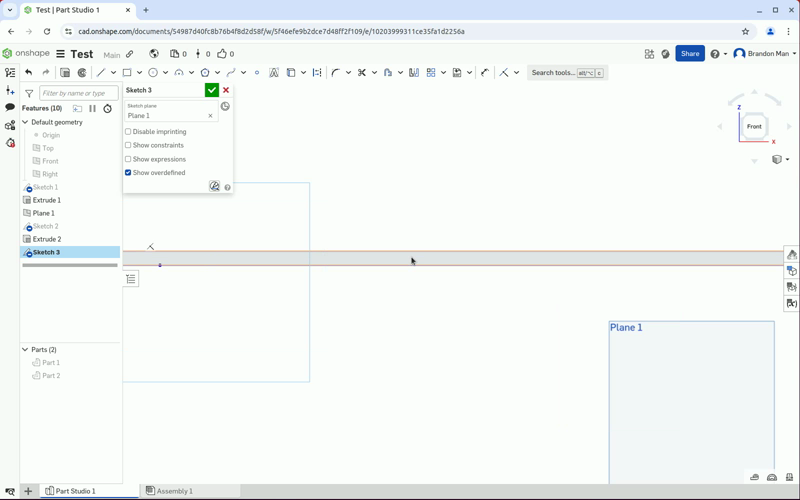
scroll(6)
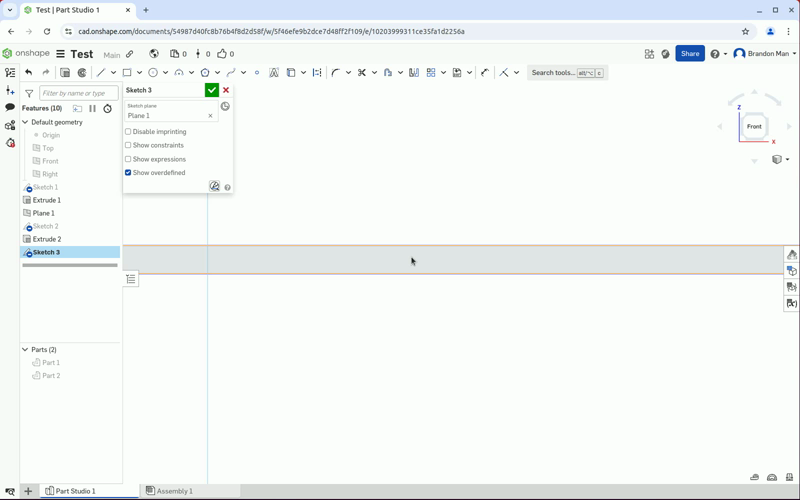
click(411, 256)
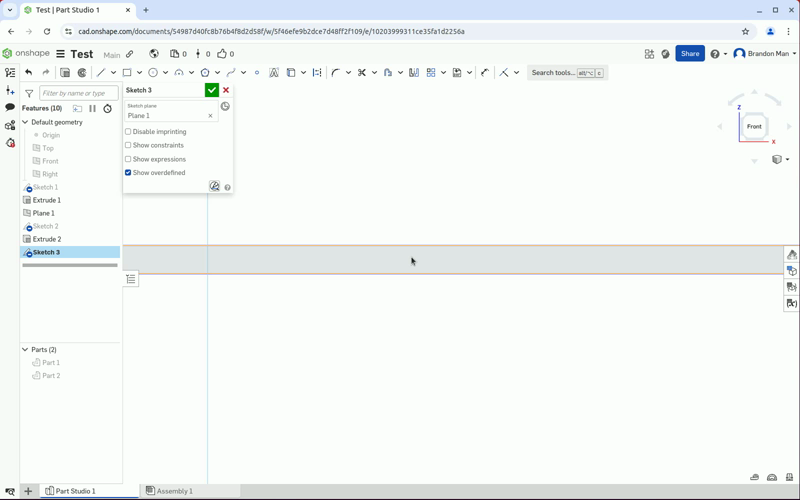
scroll(-6)
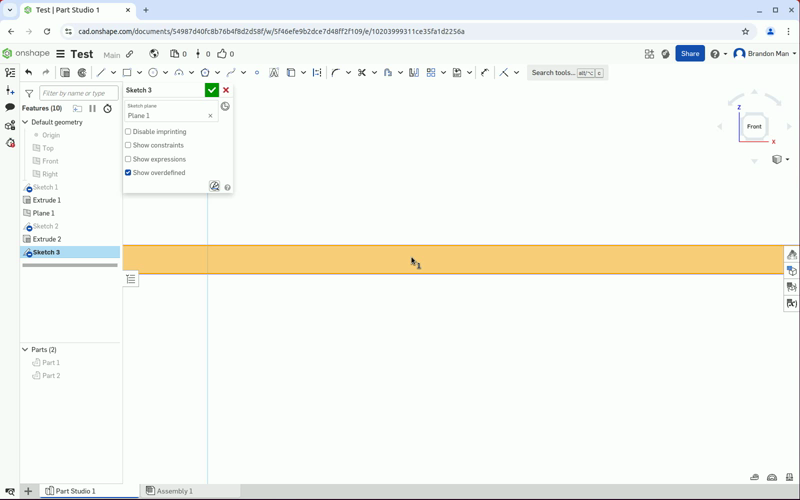
scroll(-6)
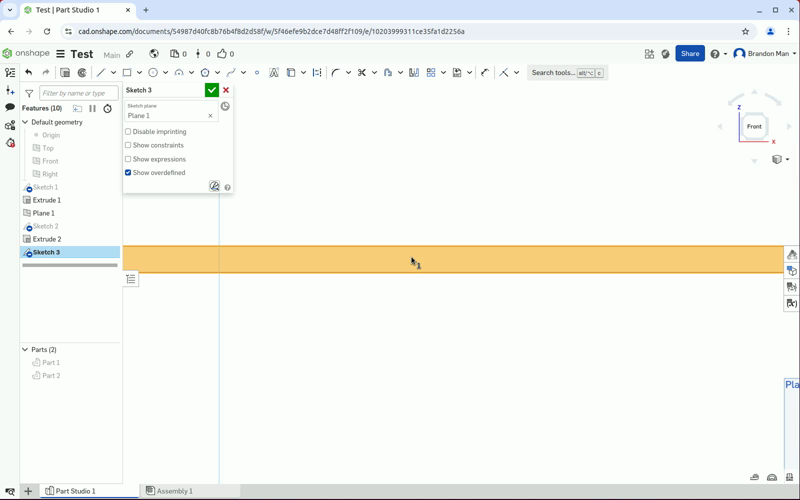
scroll(-6)
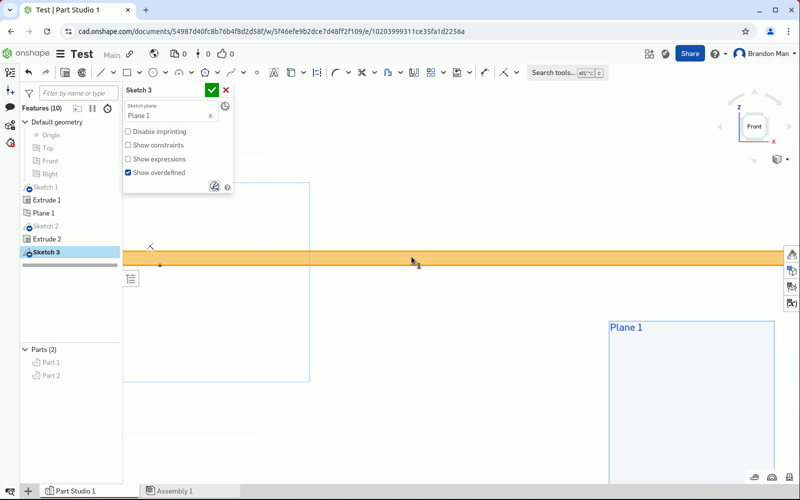
scroll(-6)
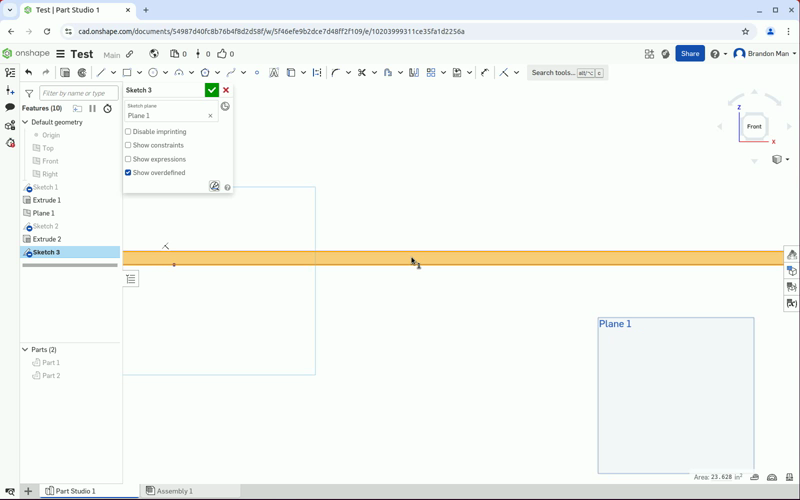
scroll(-6)
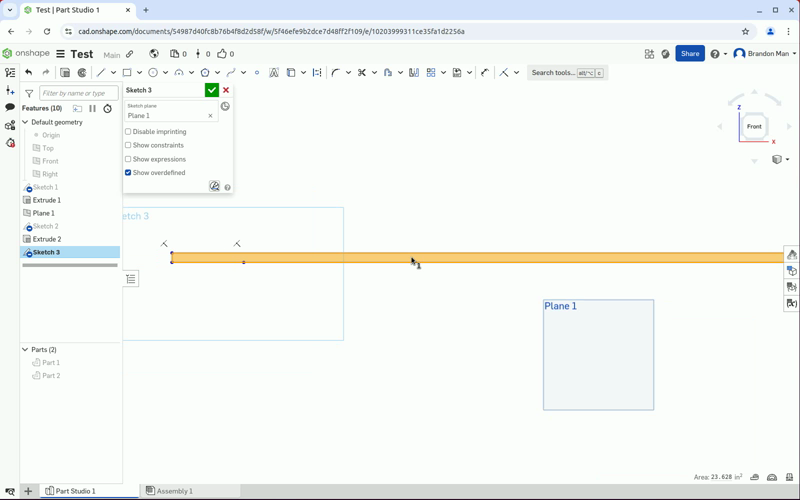
scroll(-6)
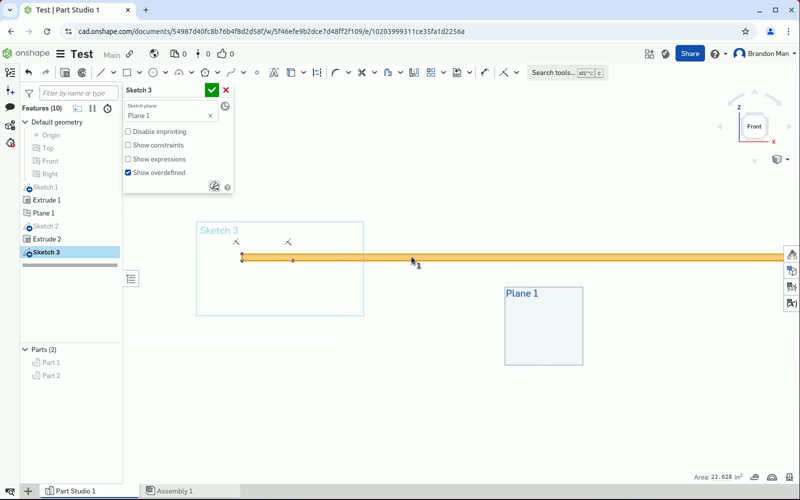
scroll(-6)
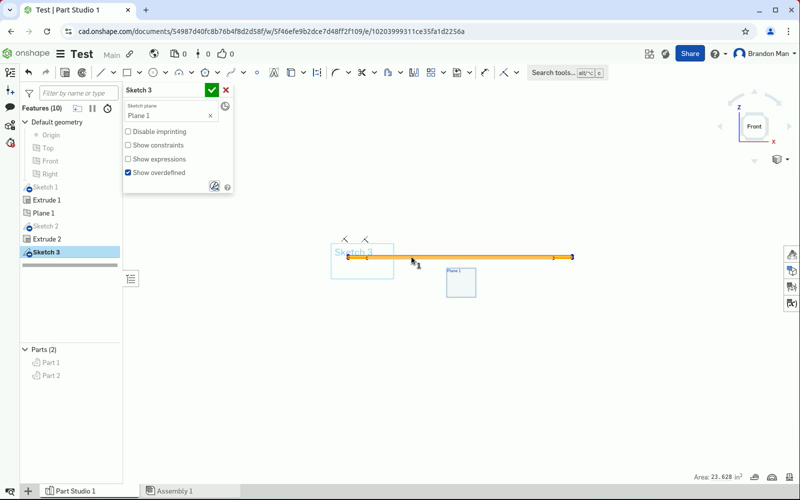
mouse_move(73, 352)
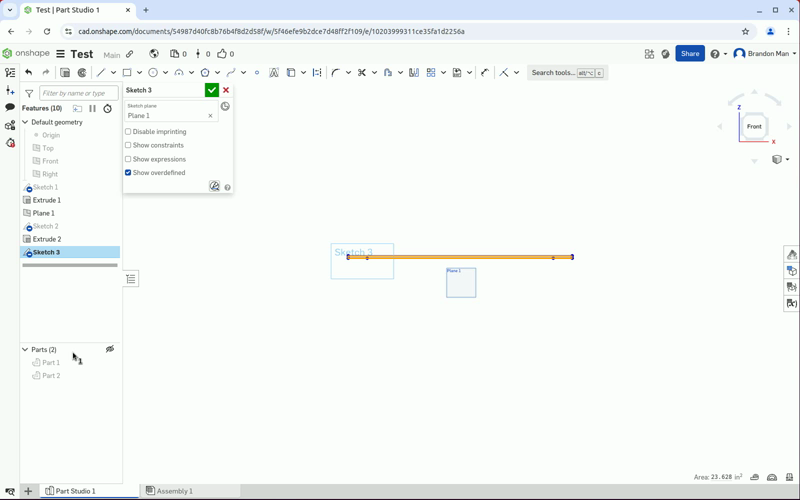
key(shift+y)
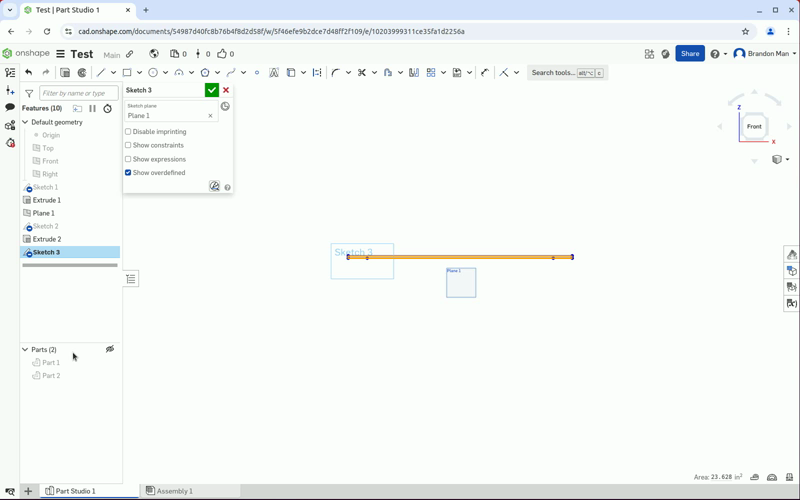
key(shift+e)
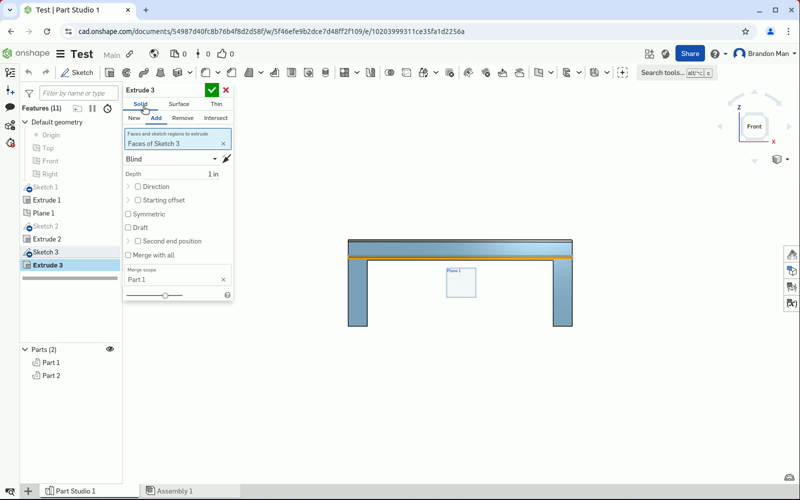
mouse_move(143, 106)
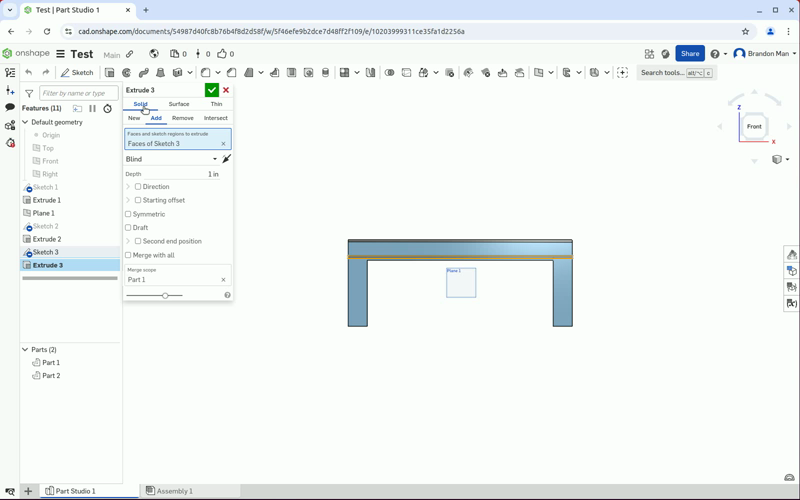
click(143, 106)
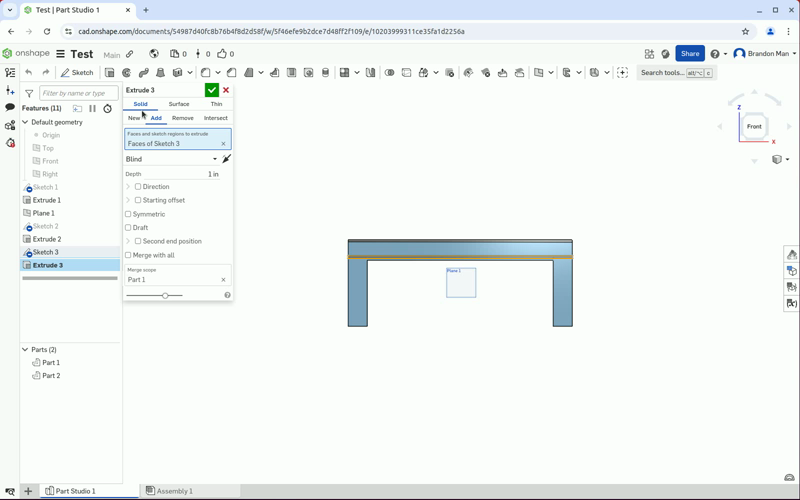
mouse_move(137, 120)
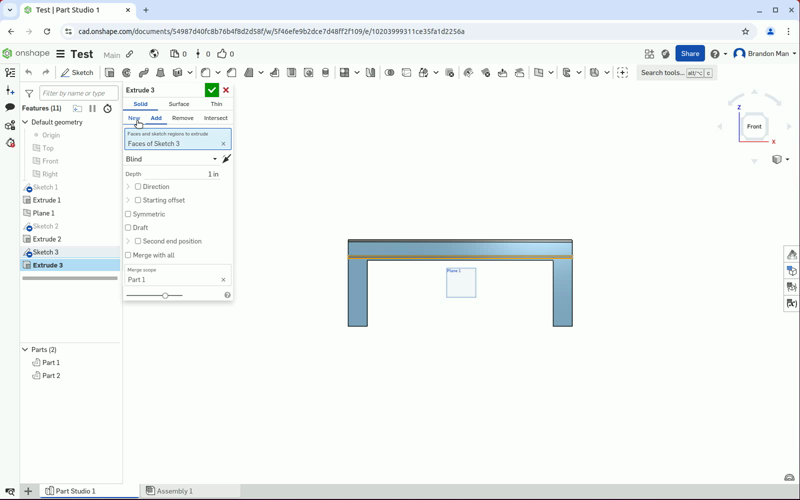
click(137, 120)
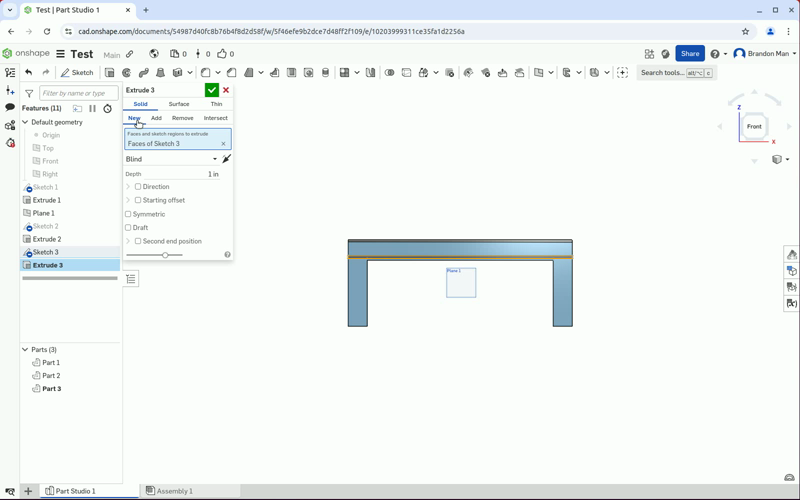
key(tab, 4)
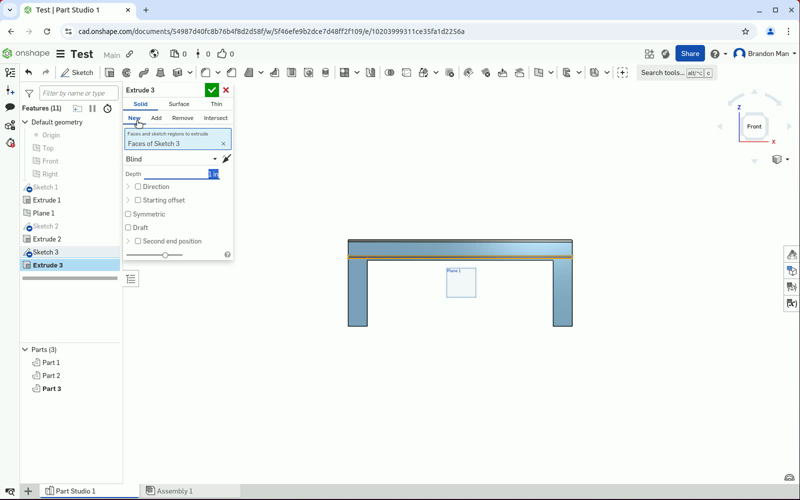
text(0.241)
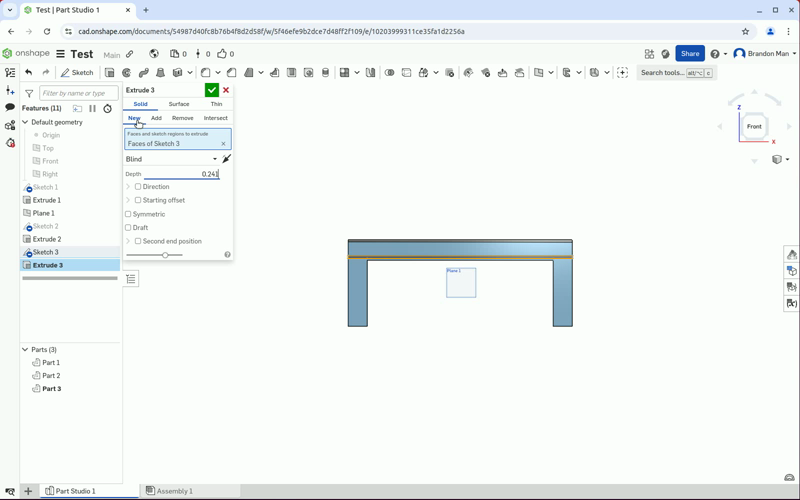
key(enter)
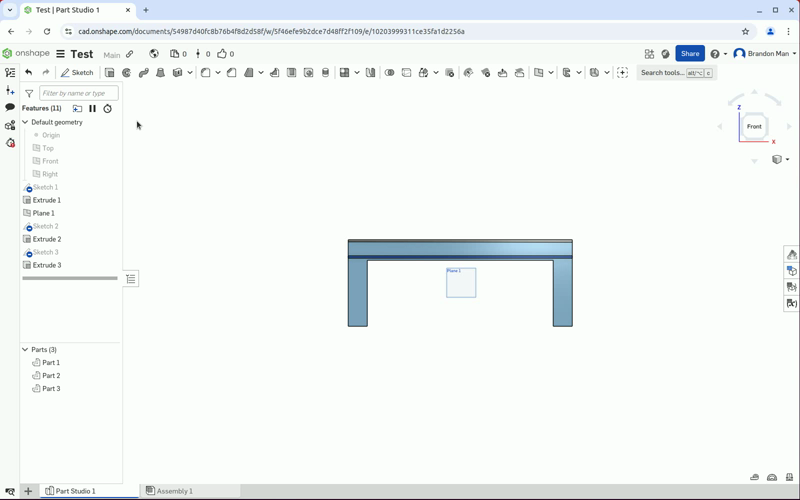
key(shift+h)
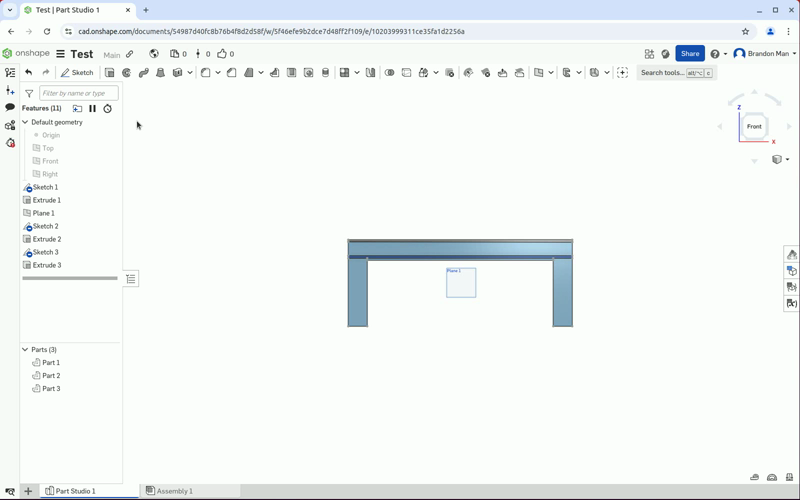
key(shift+h)
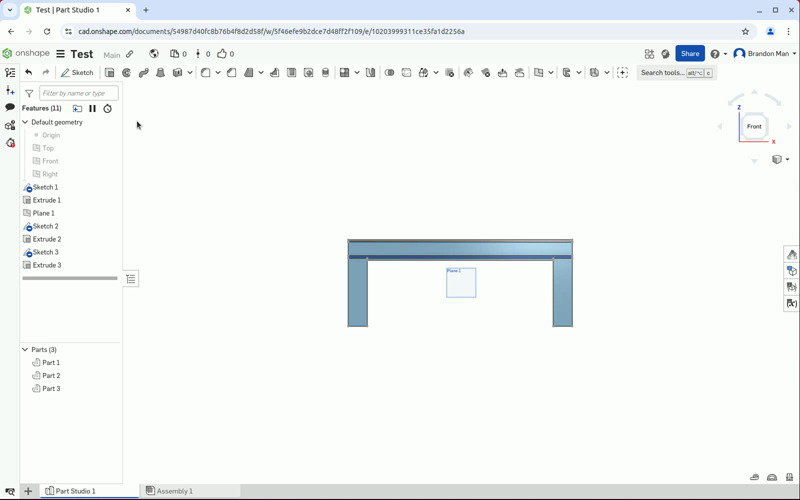
key(shift+7)
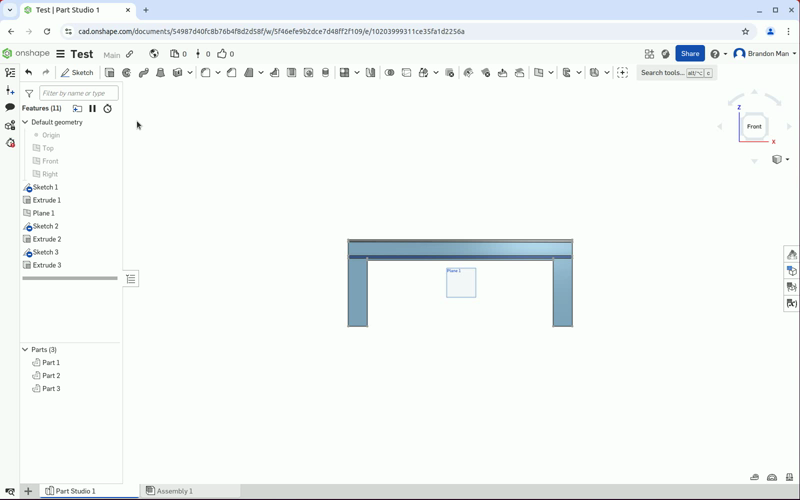
key(left, 2)
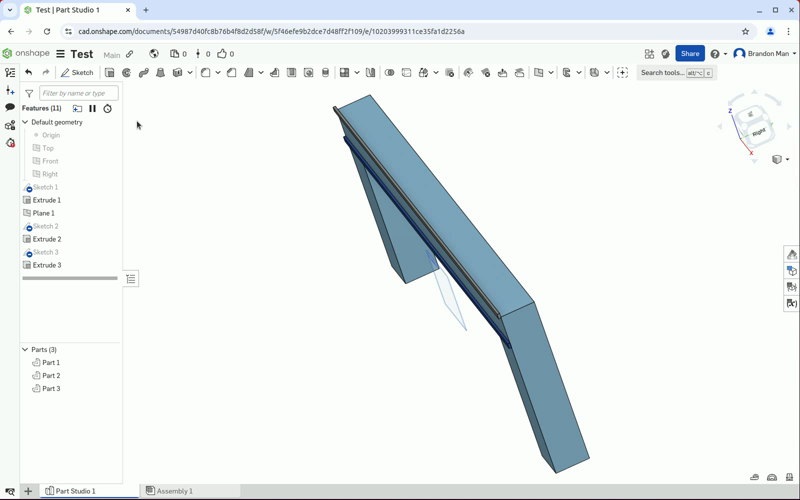
key(down, 2)
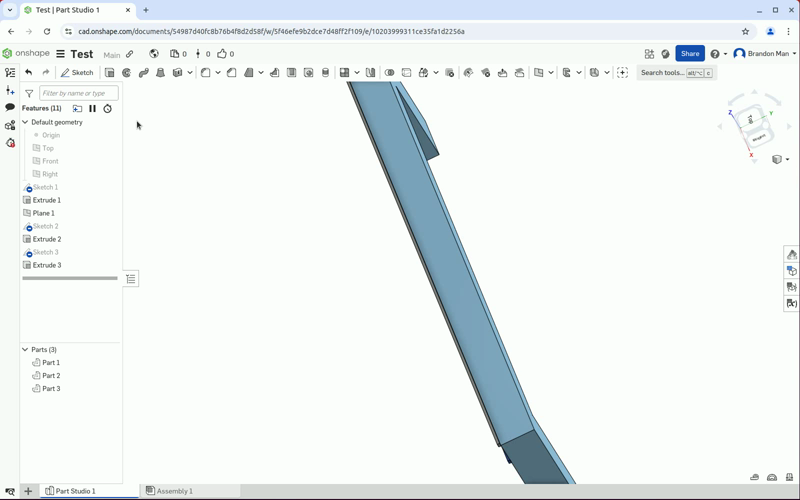
key(up, 2)
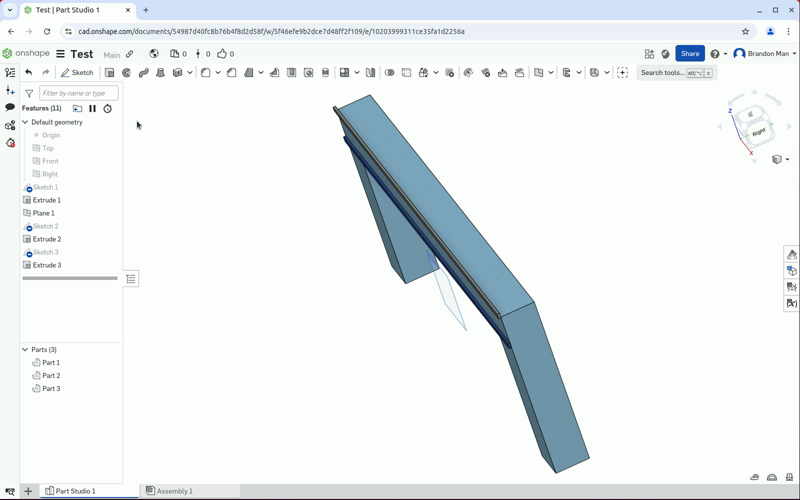
key(right, 2)
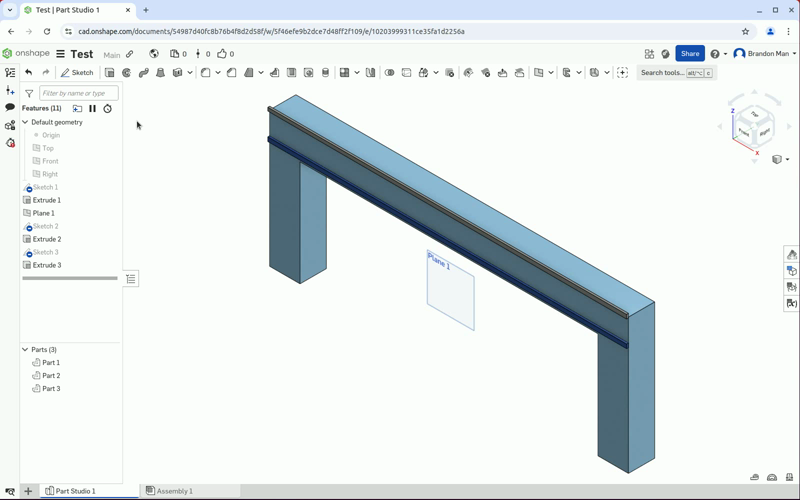
mouse_move(73, 189)
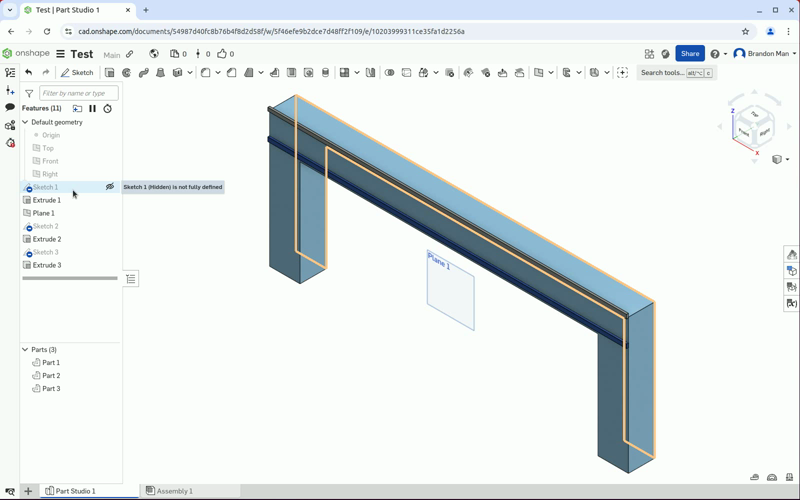
click(73, 189)